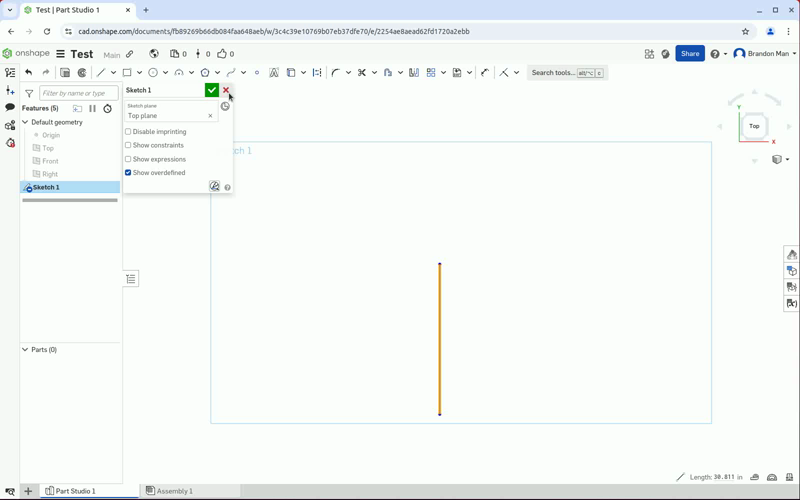
key(shift+h)
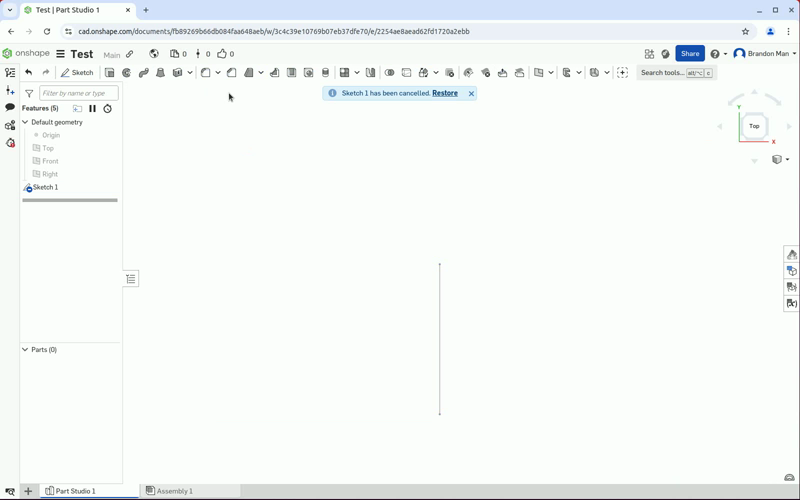
key(shift+s)
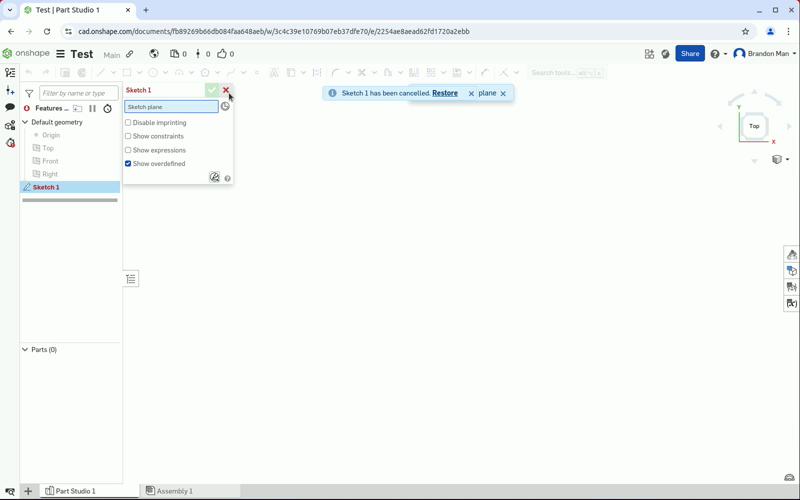
mouse_move(73, 150)
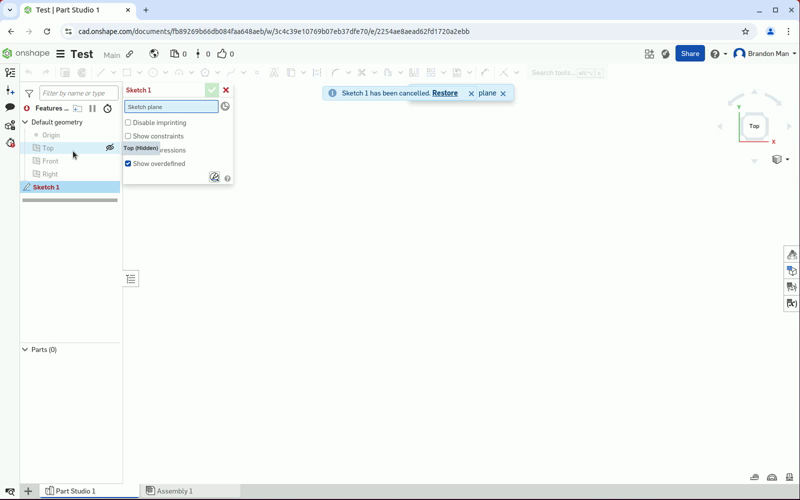
click(73, 150)
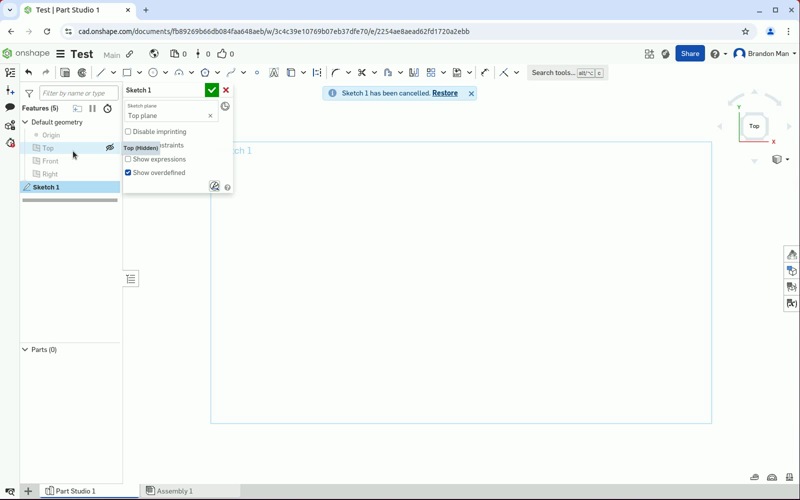
mouse_move(73, 352)
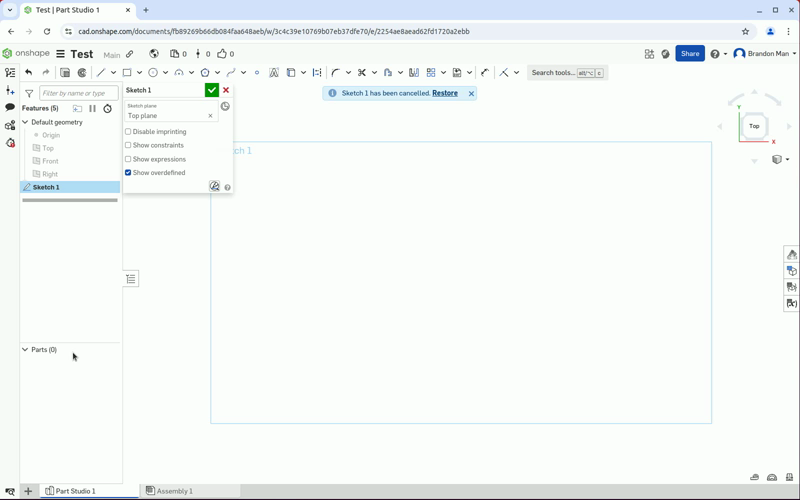
key(y)
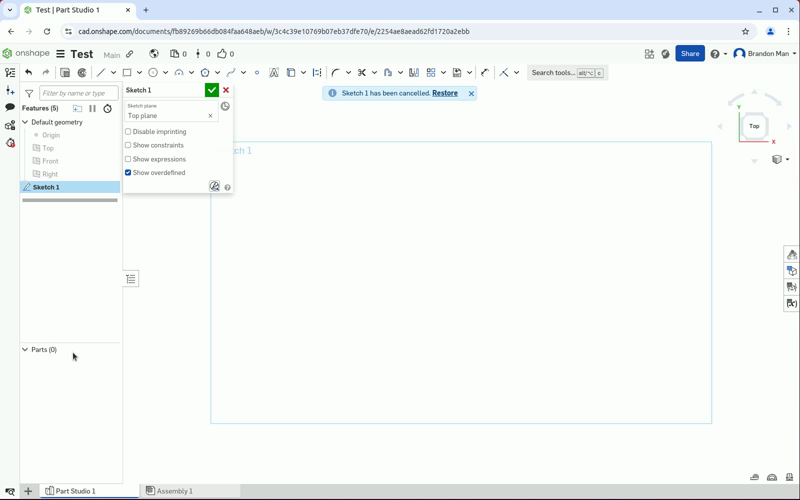
key(l)
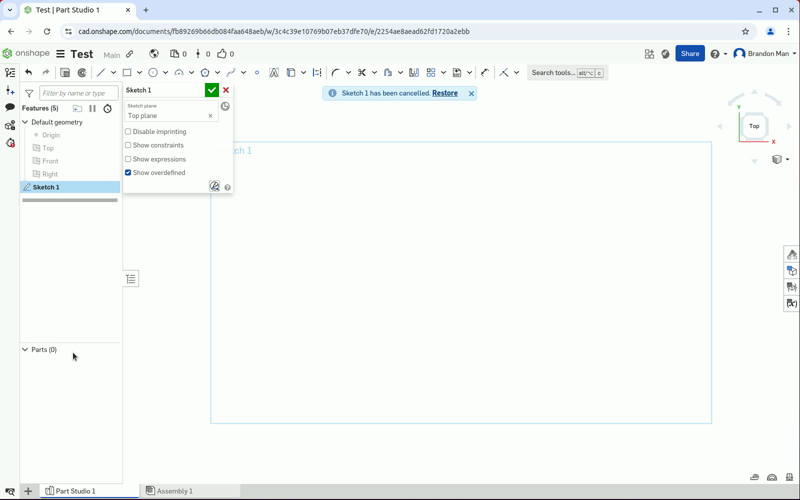
key_down(shift)
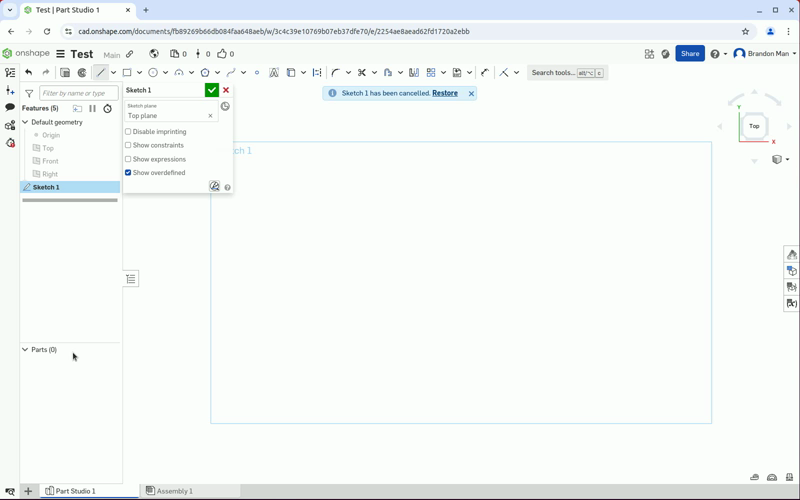
mouse_move(460, 282)
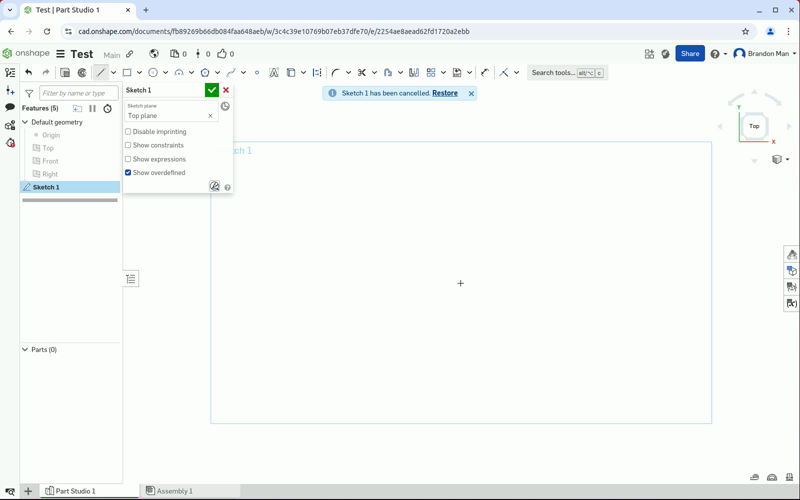
click(460, 282)
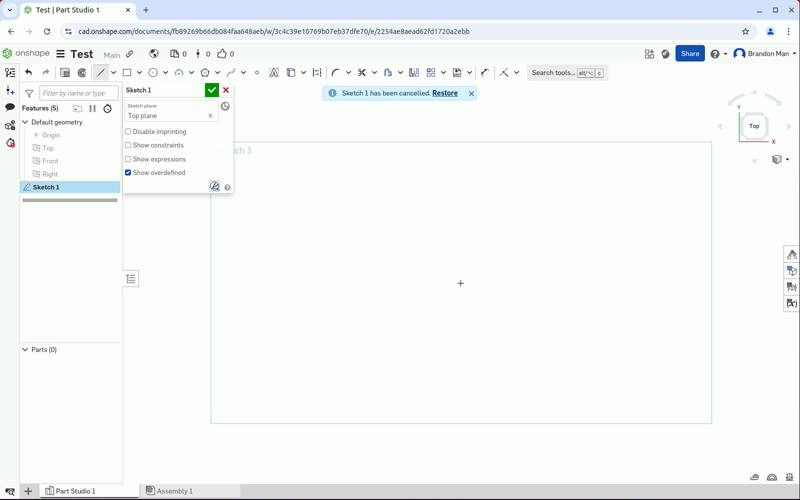
key_up(shift)
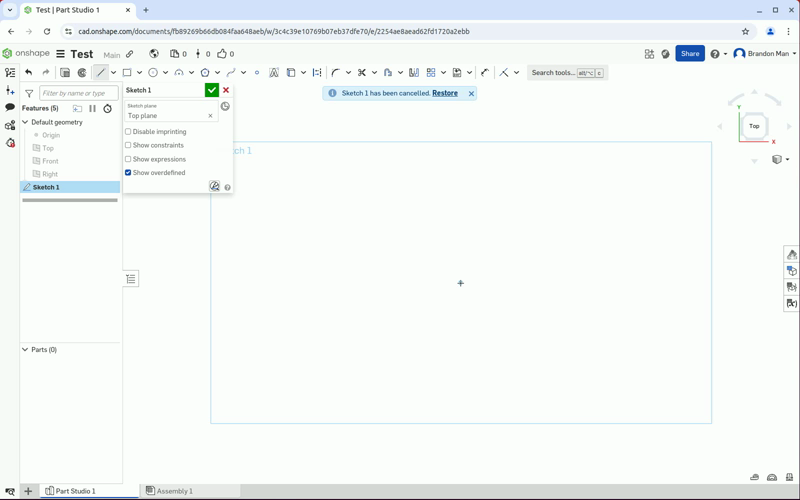
key_down(shift)
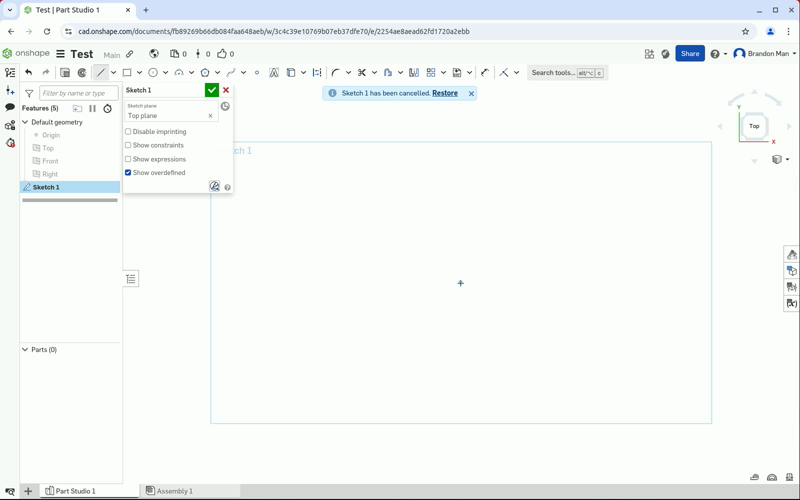
mouse_move(573, 282)
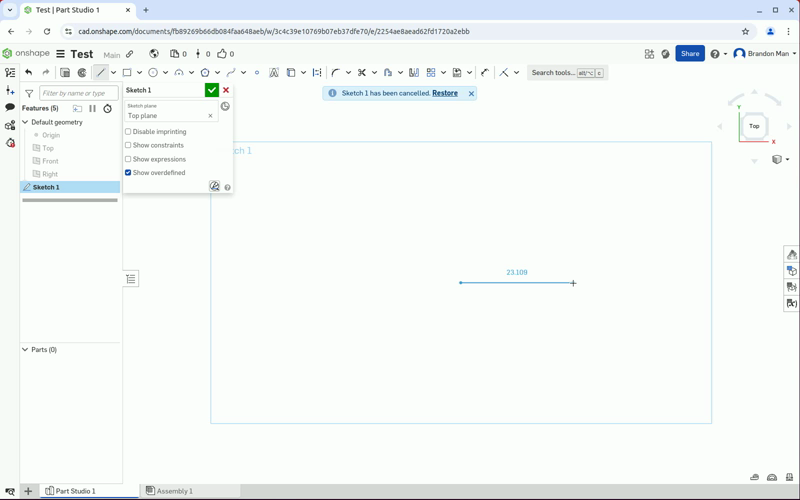
click(573, 282)
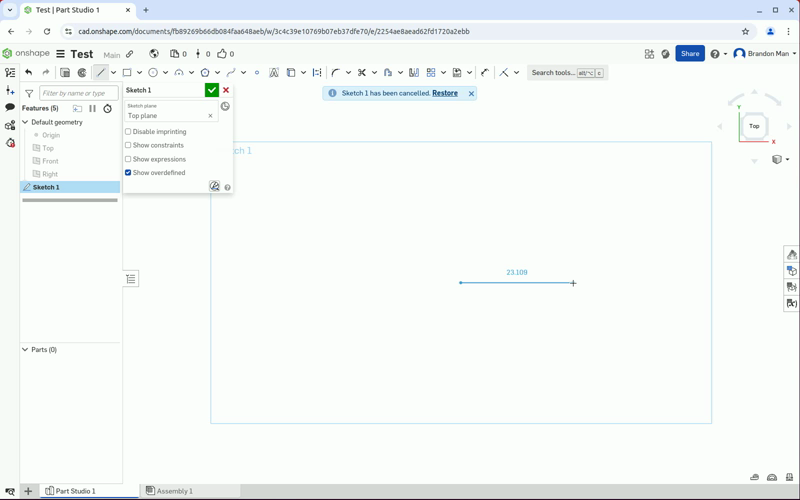
key_up(shift)
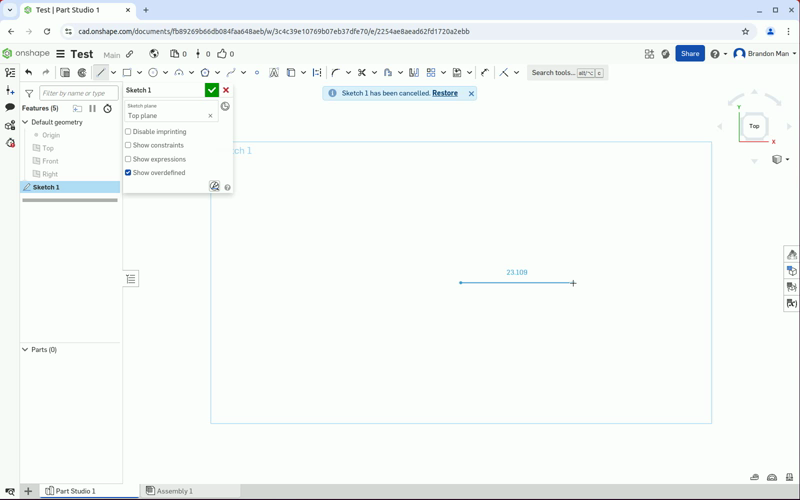
key_down(shift)
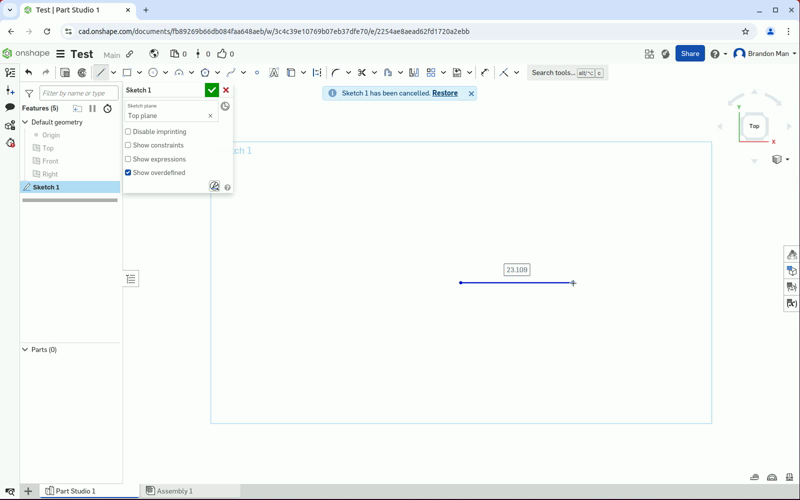
mouse_move(589, 282)
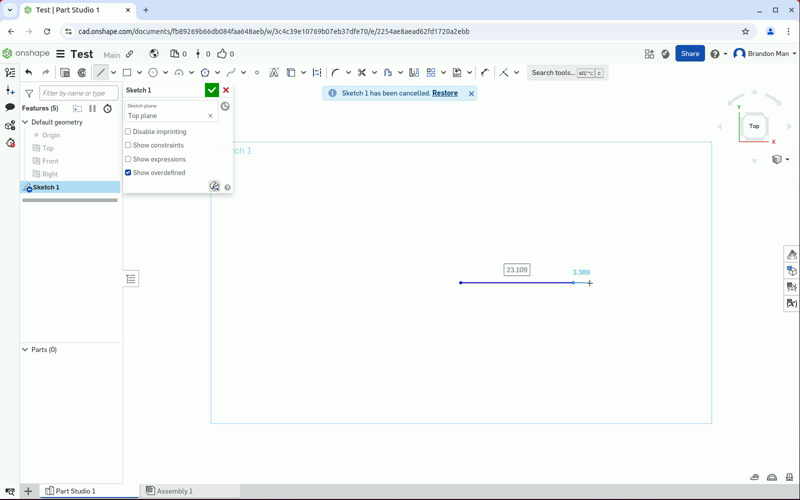
mouse_move(573, 278)
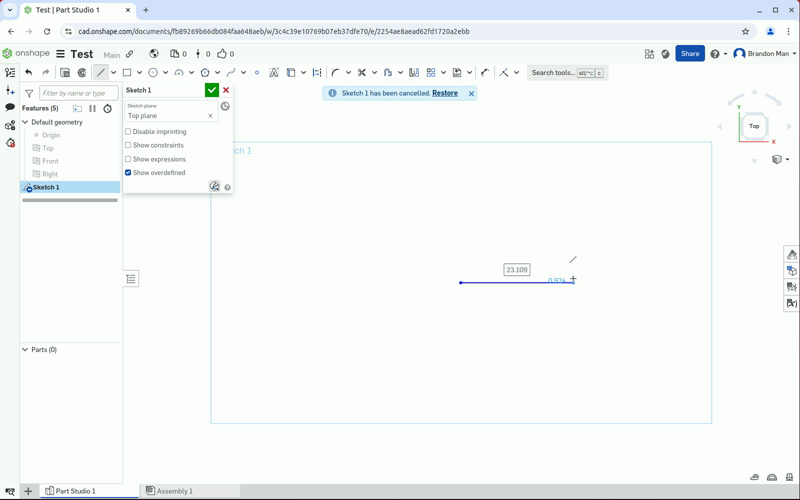
scroll(6)
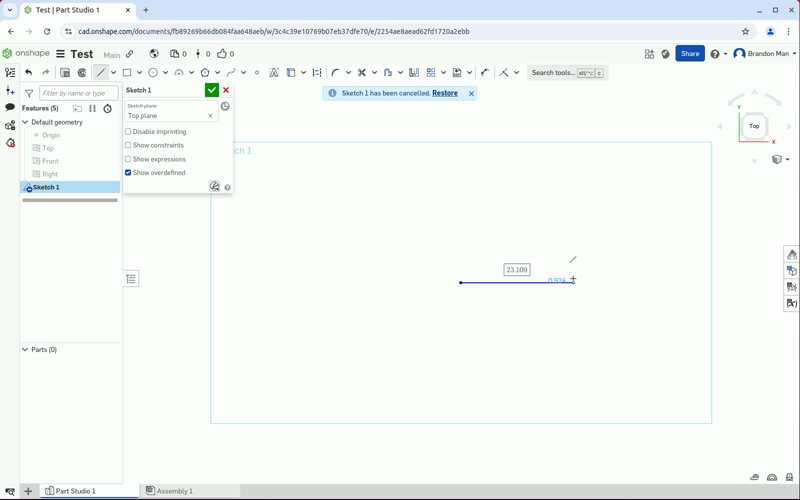
scroll(6)
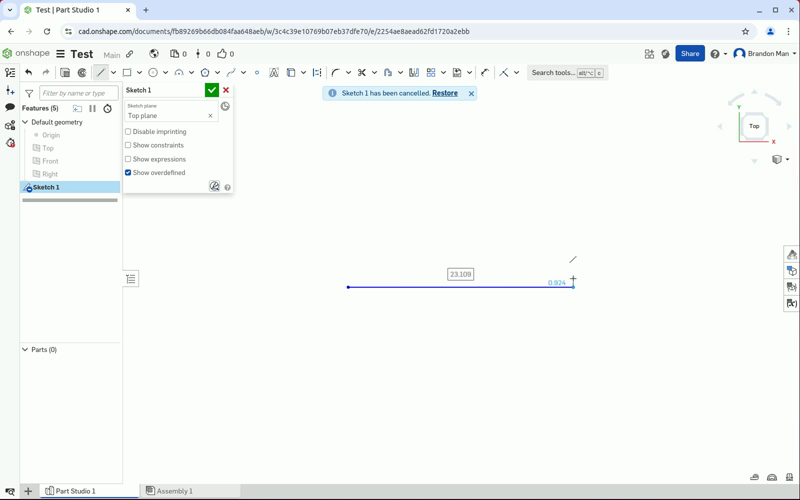
scroll(6)
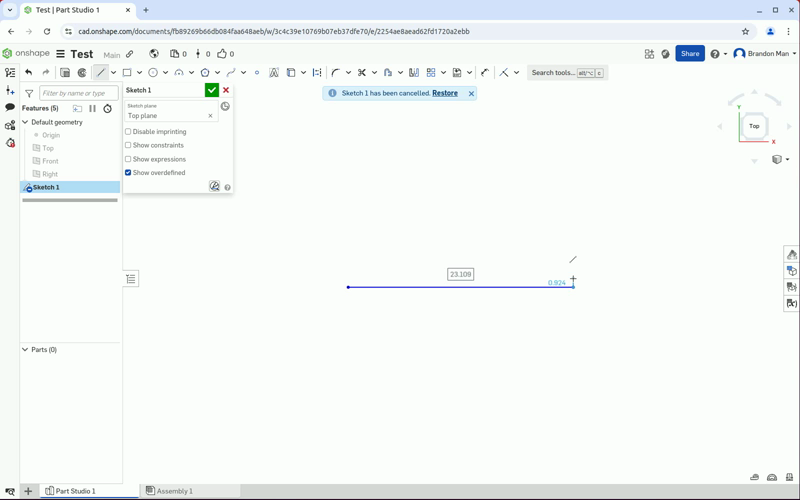
scroll(6)
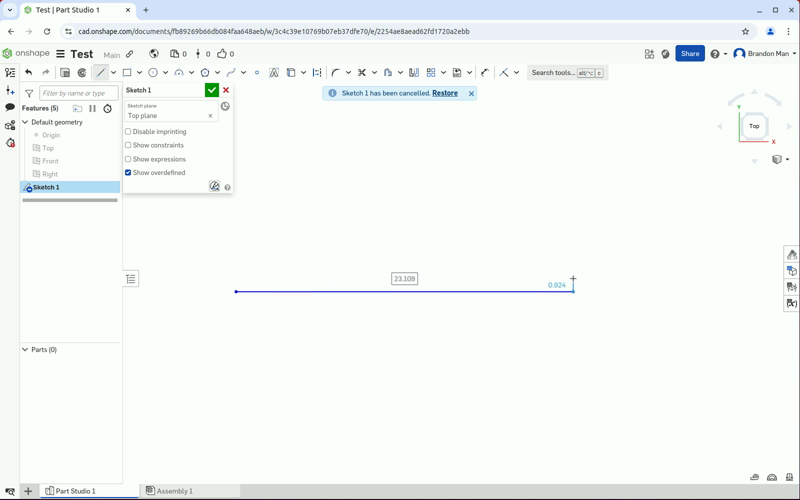
scroll(6)
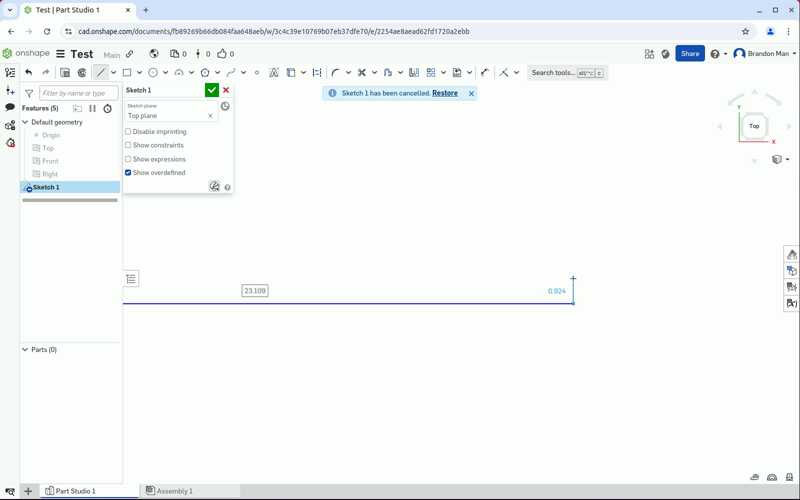
scroll(6)
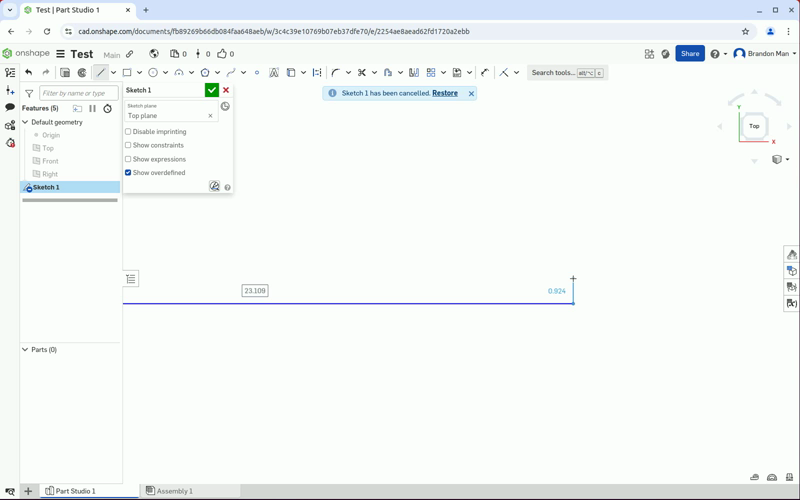
scroll(6)
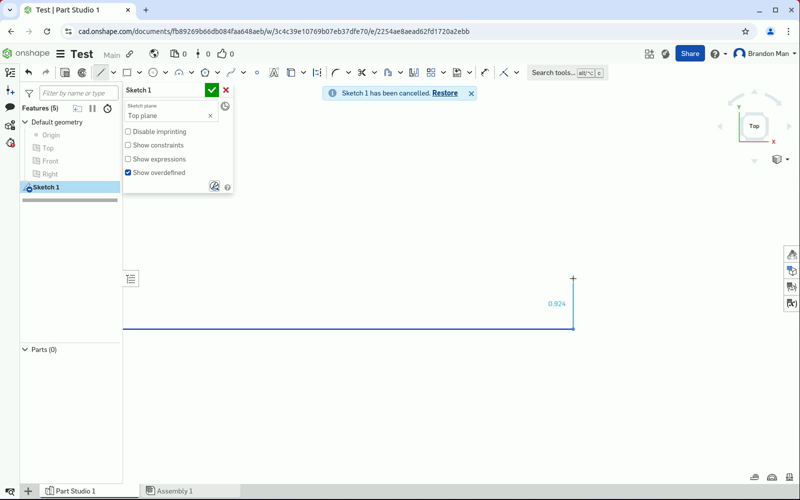
click(573, 278)
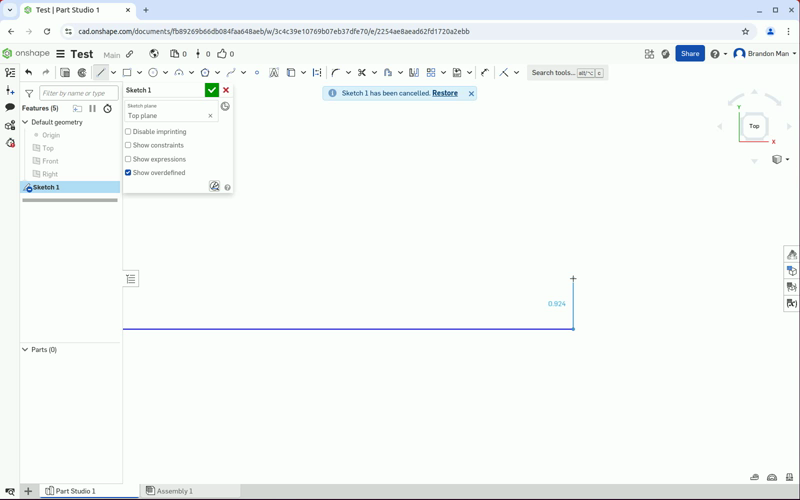
scroll(-6)
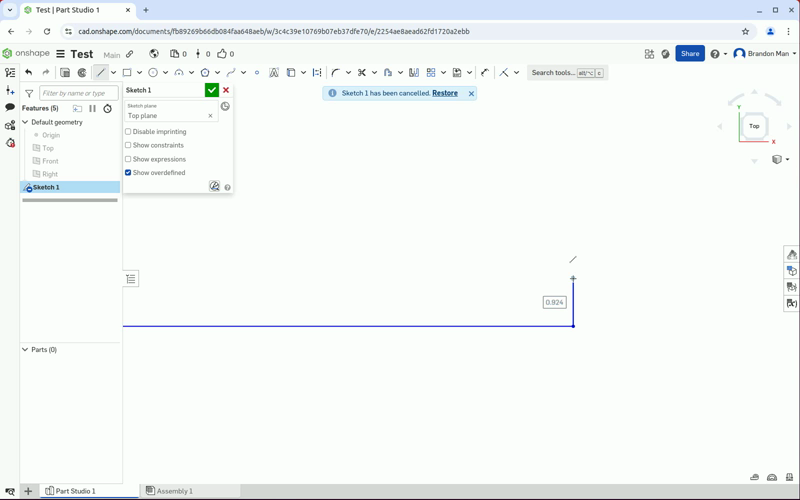
scroll(-6)
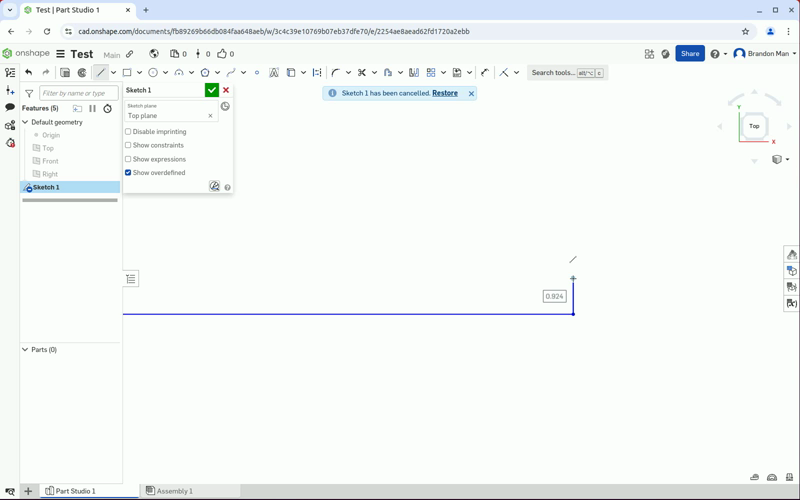
scroll(-6)
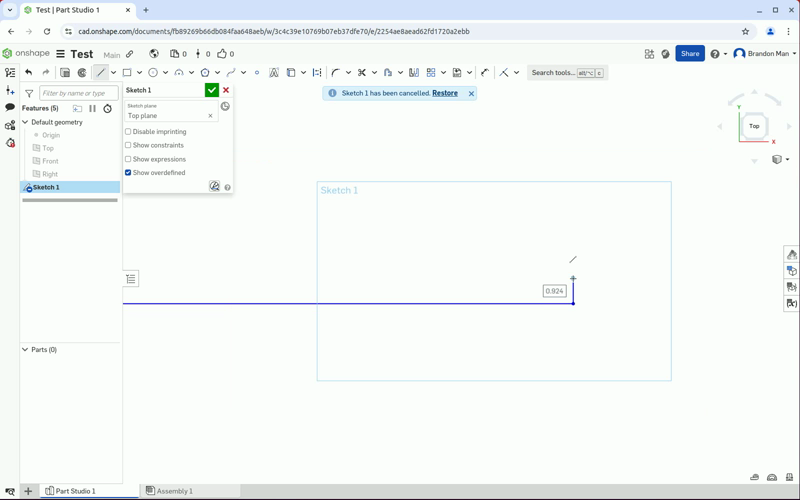
scroll(-6)
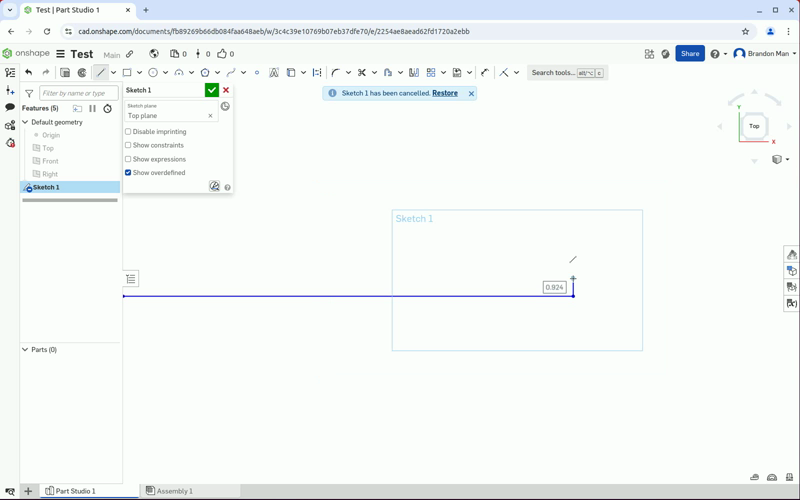
scroll(-6)
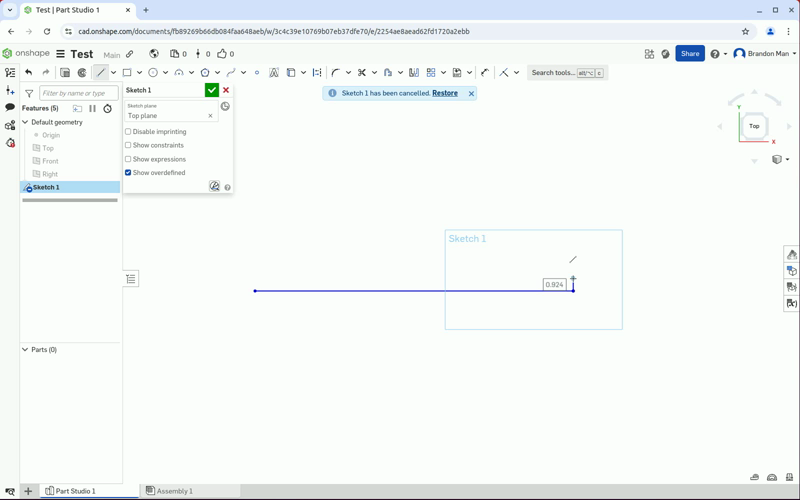
scroll(-6)
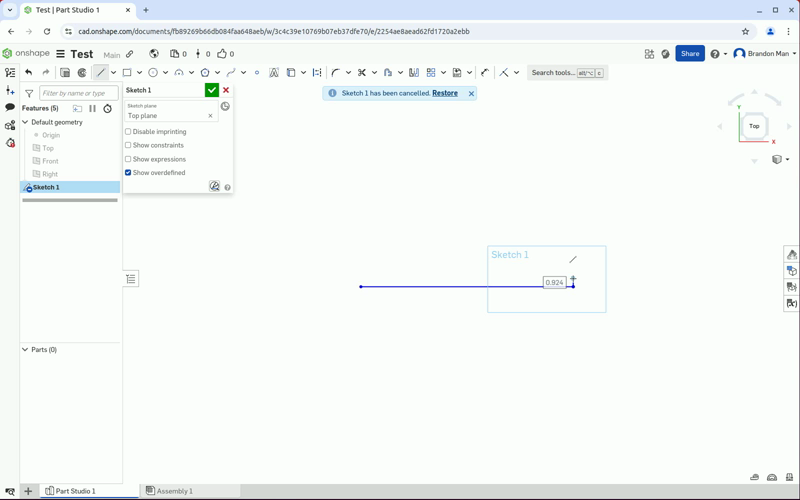
scroll(-6)
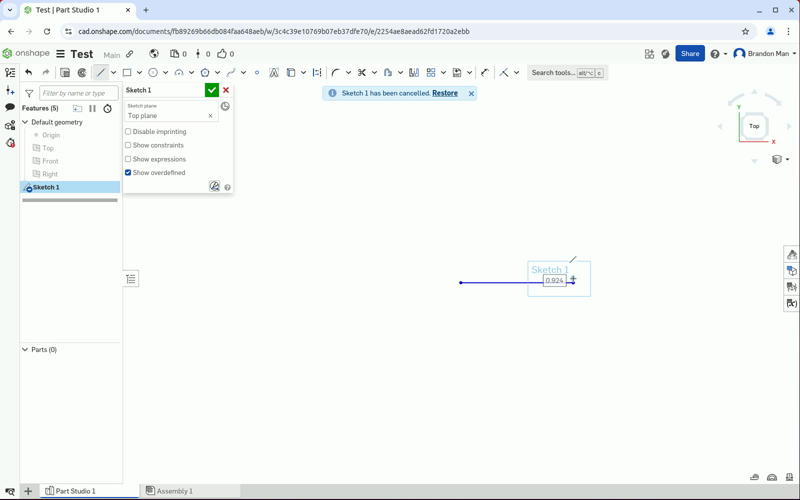
key_up(shift)
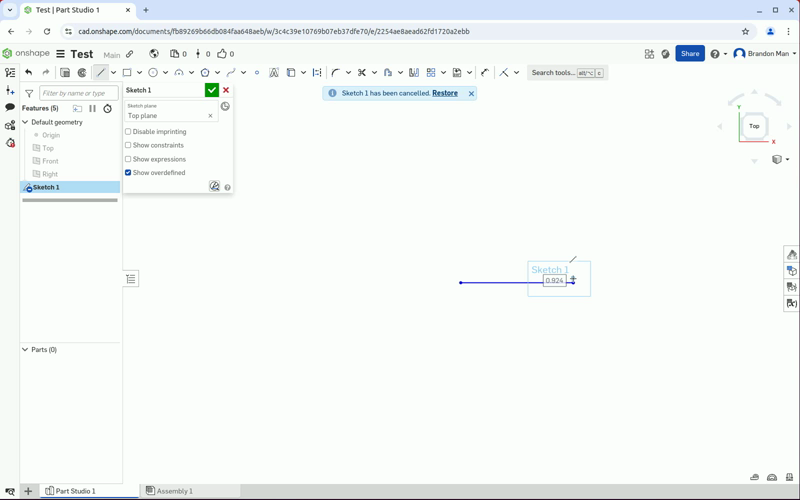
key_down(shift)
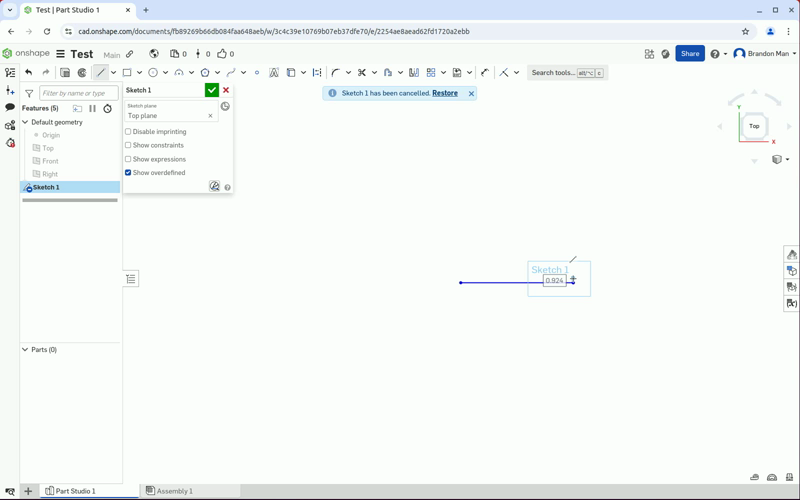
mouse_move(460, 273)
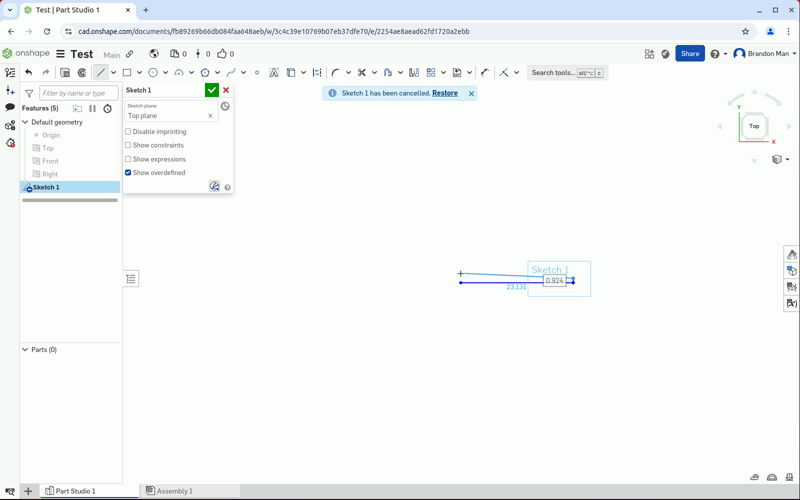
click(460, 273)
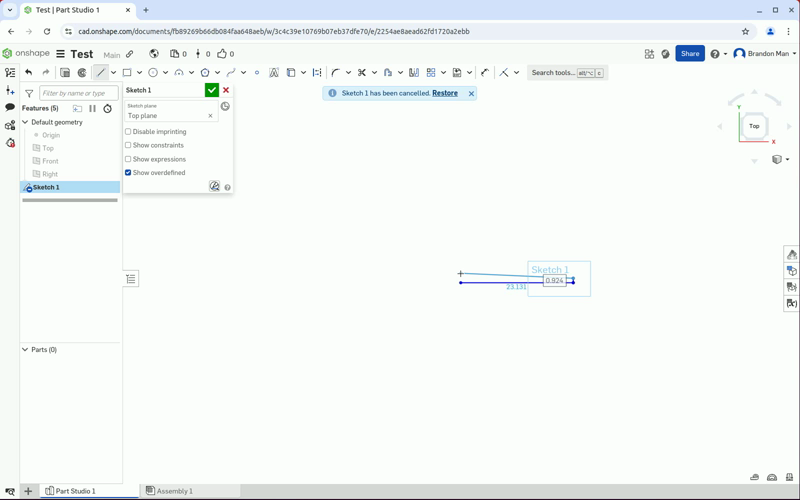
key_up(shift)
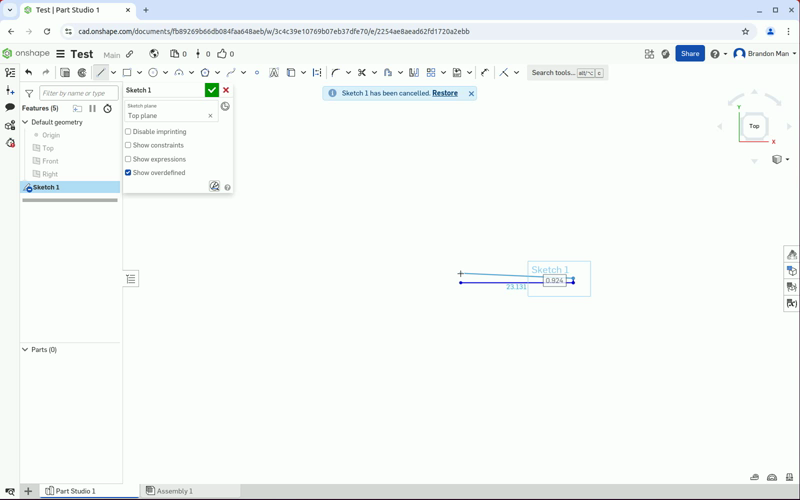
mouse_move(490, 273)
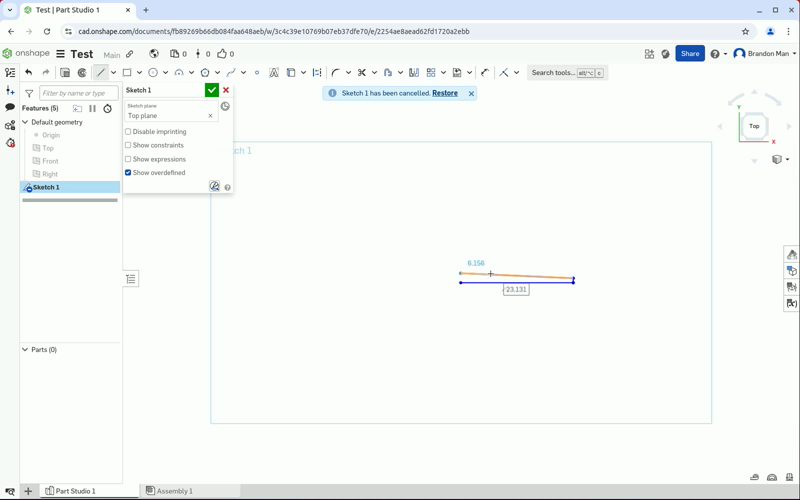
key_down(shift)
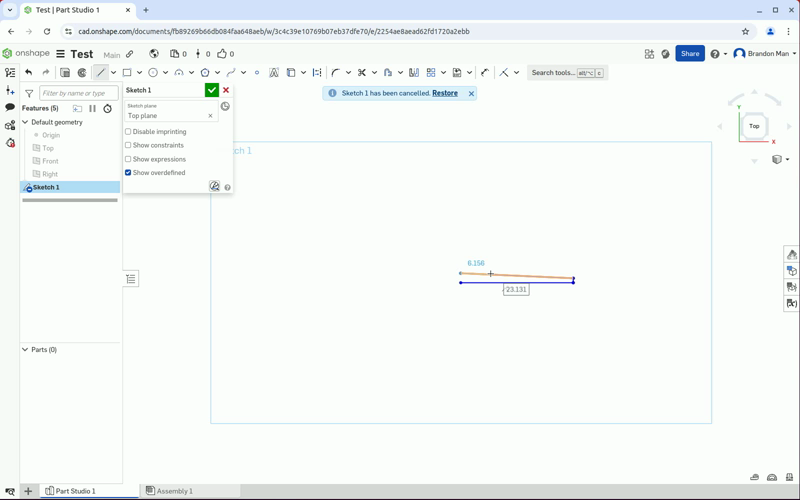
mouse_move(460, 282)
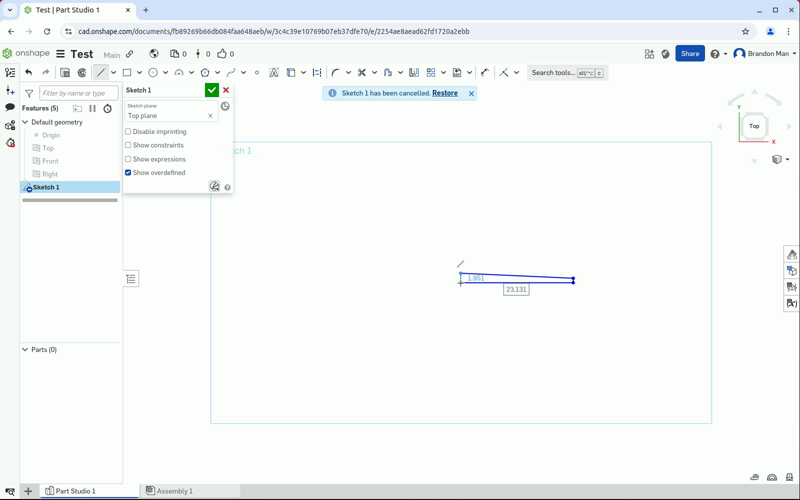
key_up(shift)
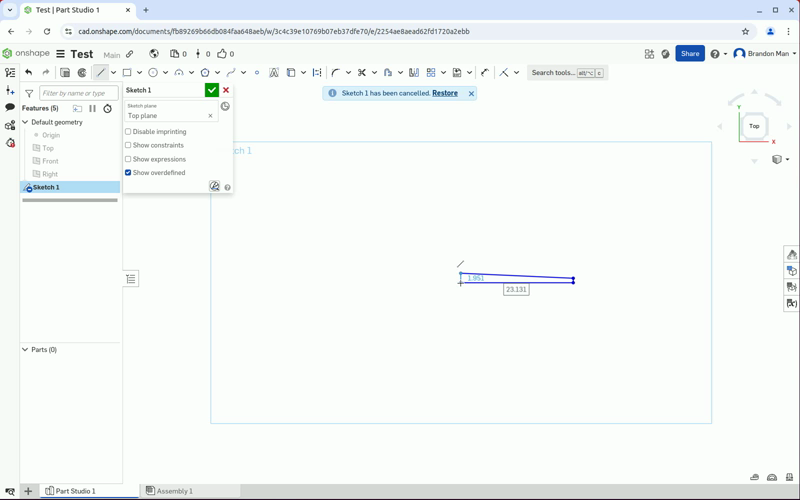
click(460, 282)
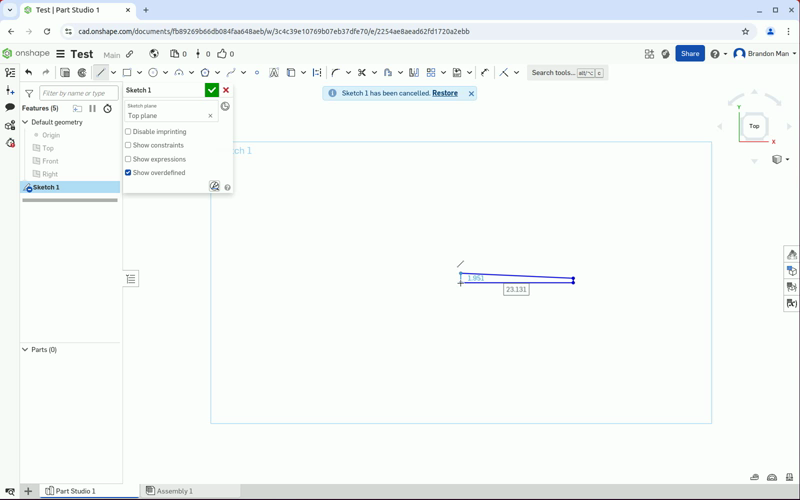
key(esc)
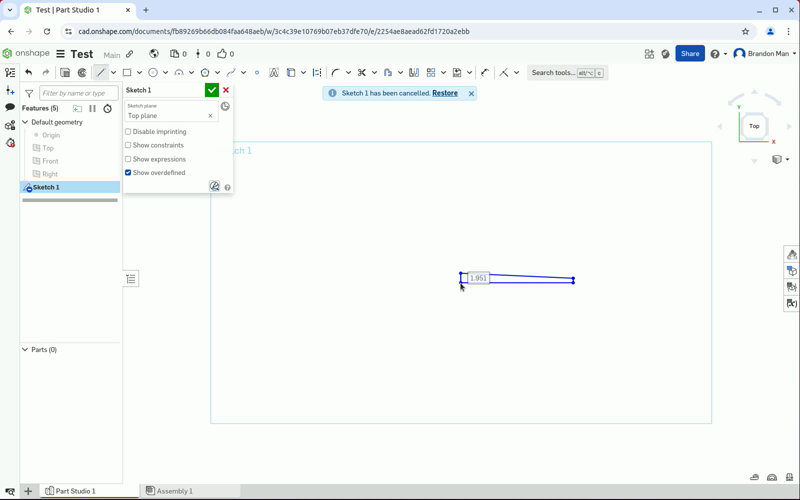
key(l)
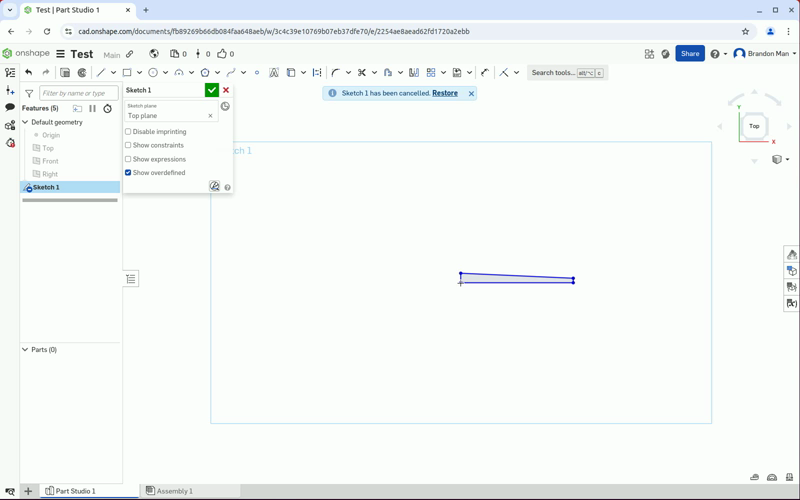
key_down(shift)
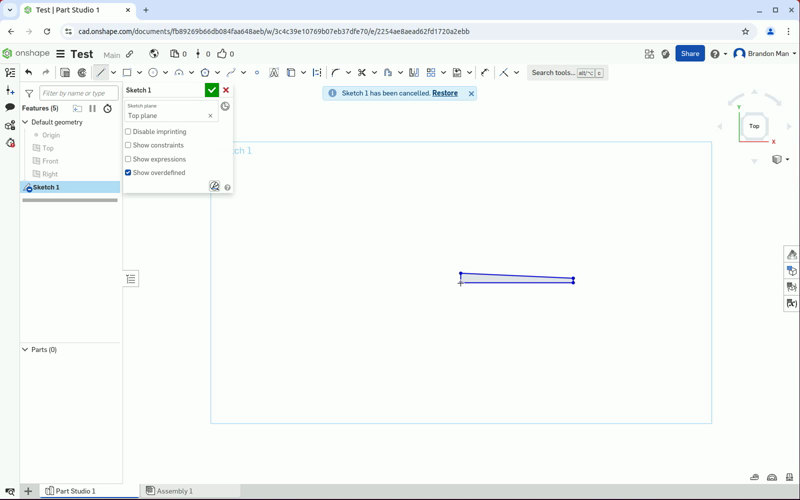
mouse_move(460, 282)
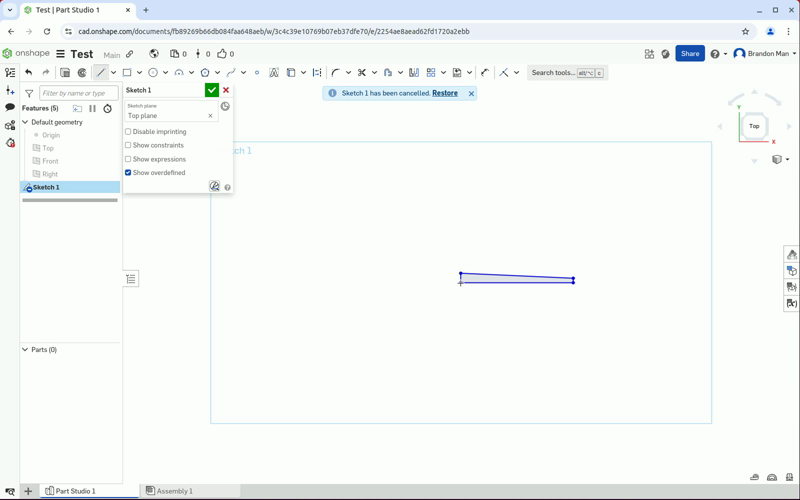
click(460, 282)
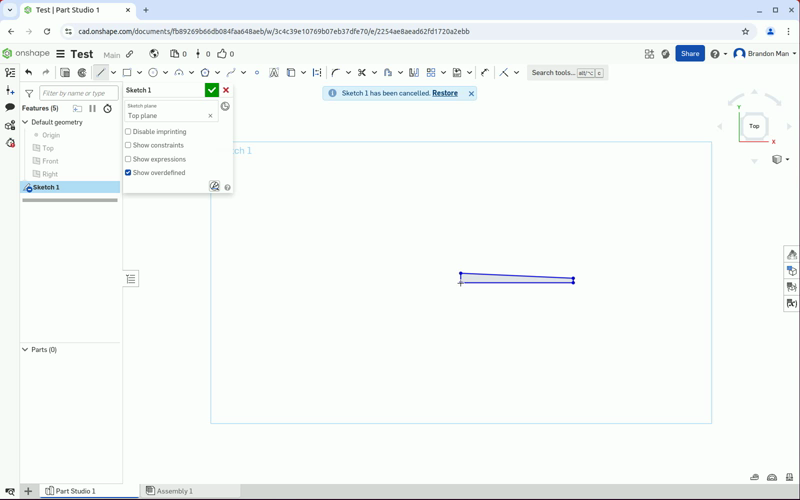
key_up(shift)
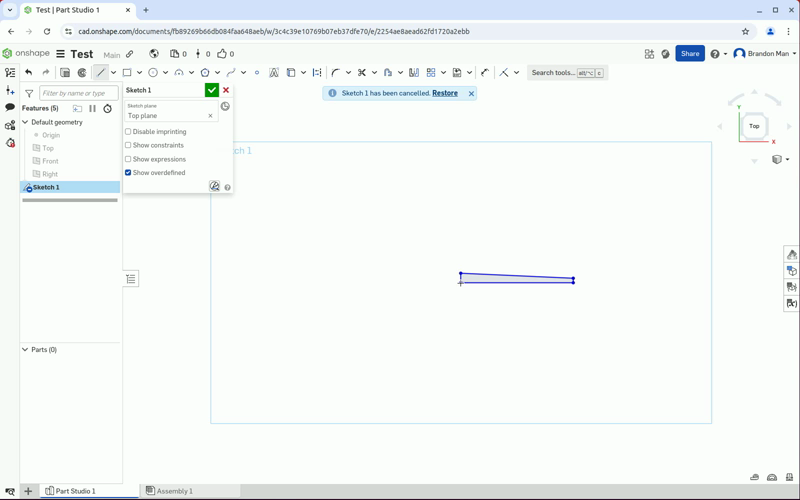
key_down(shift)
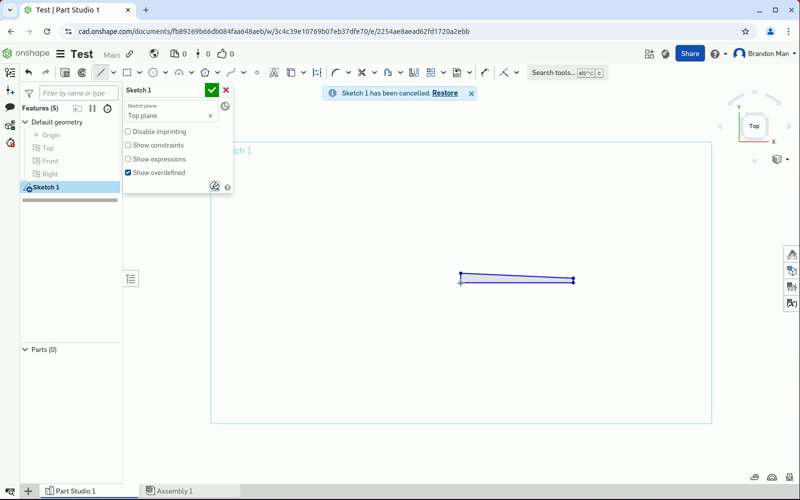
mouse_move(573, 282)
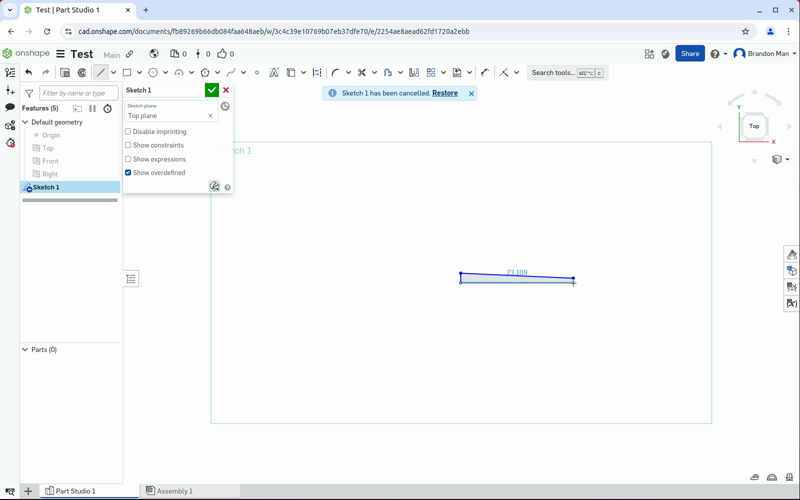
click(573, 282)
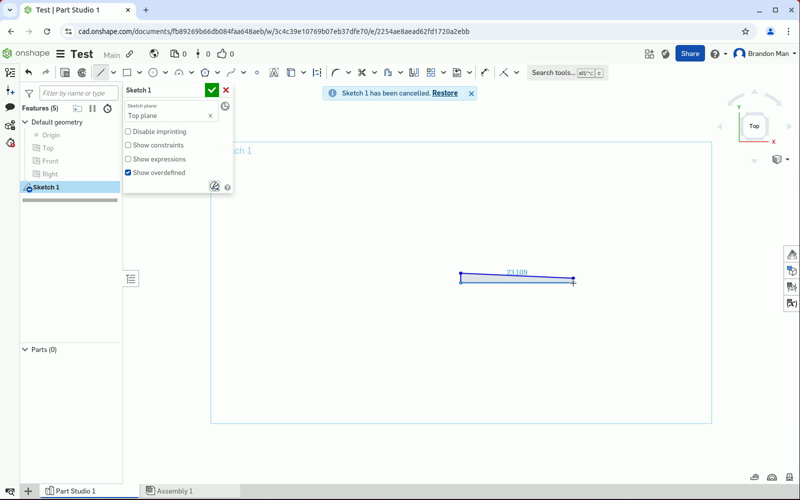
key_up(shift)
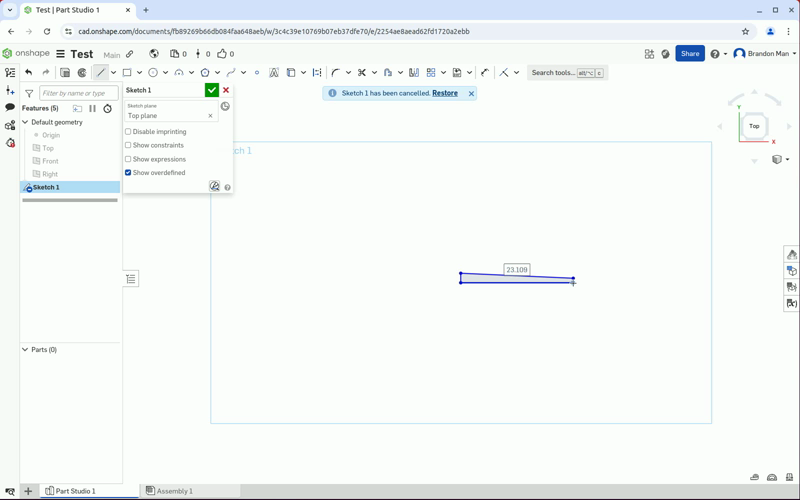
key_down(shift)
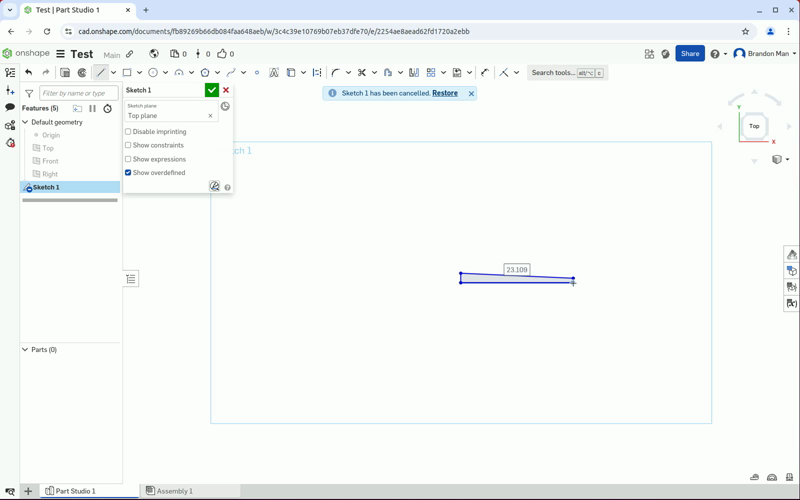
mouse_move(589, 282)
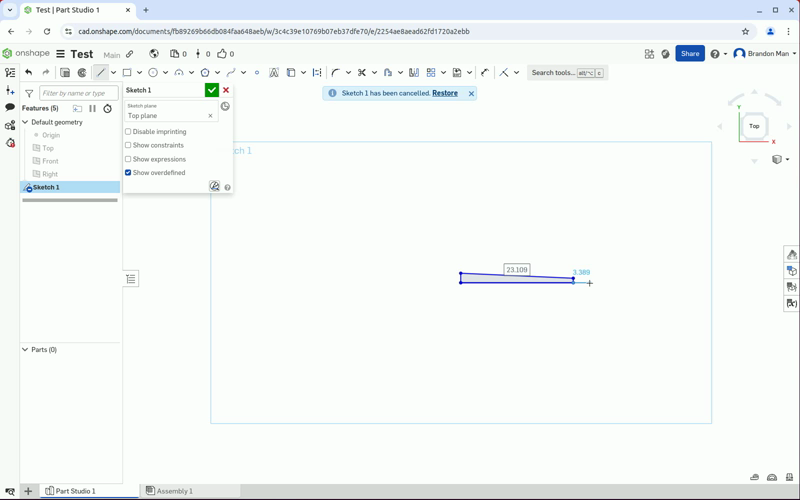
mouse_move(573, 279)
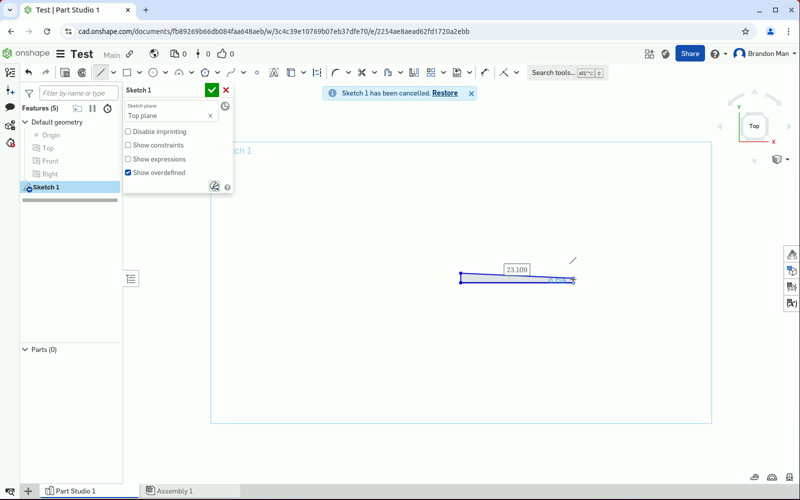
scroll(6)
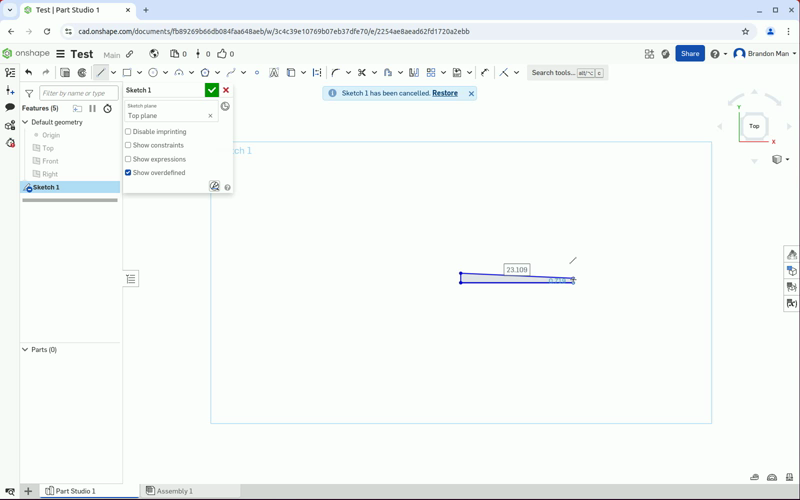
scroll(6)
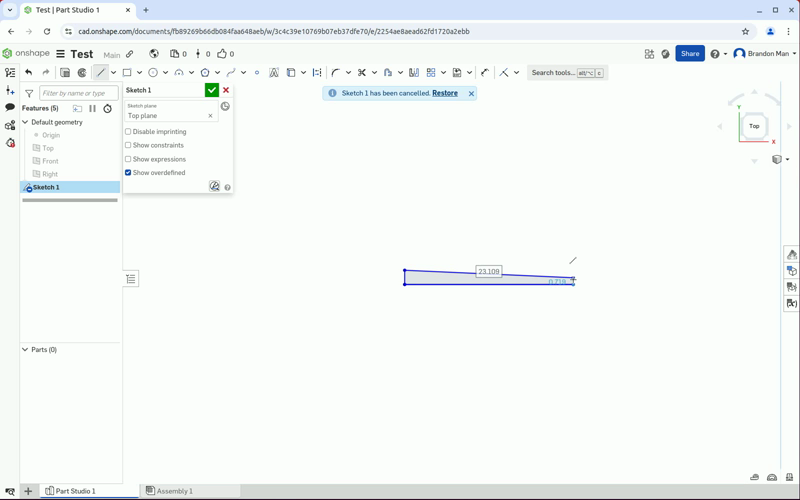
scroll(6)
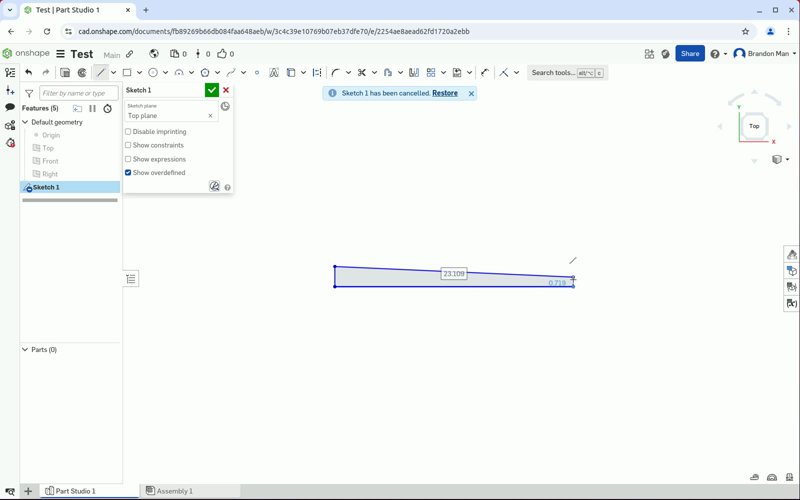
scroll(6)
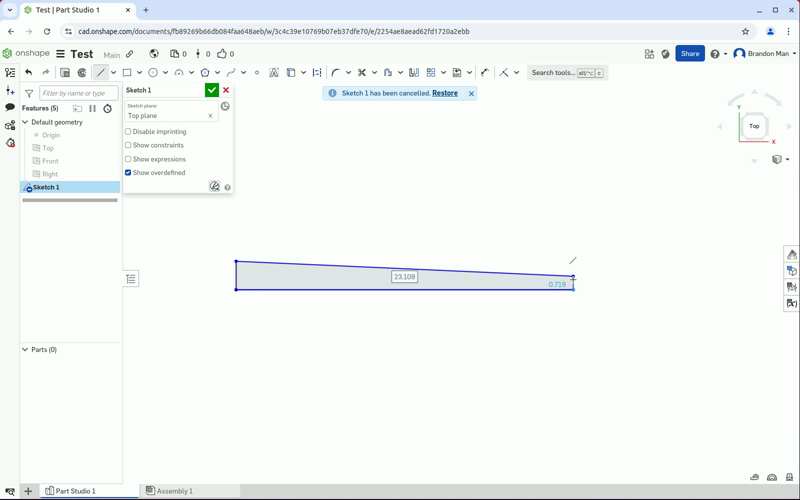
scroll(6)
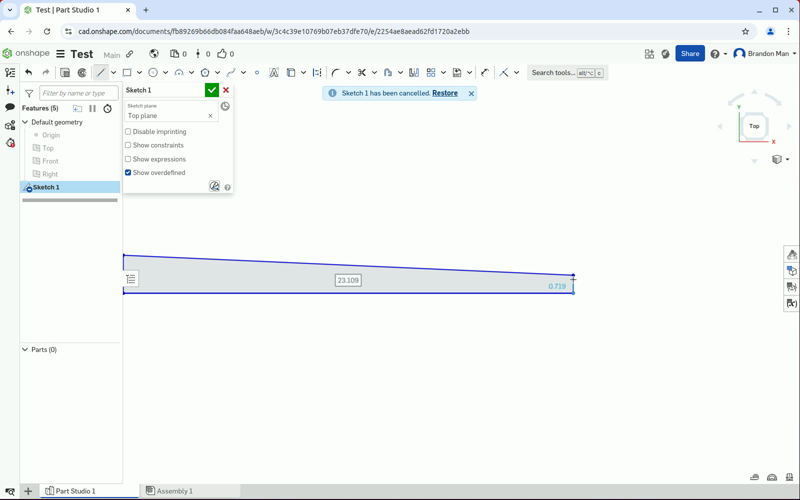
scroll(6)
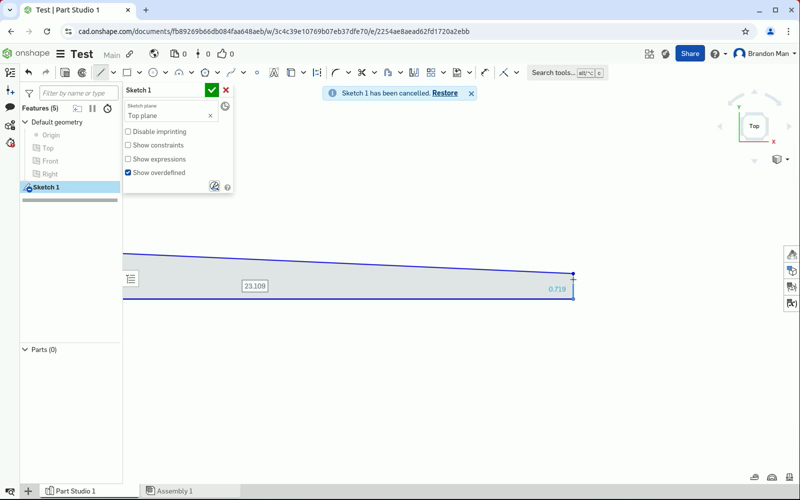
scroll(6)
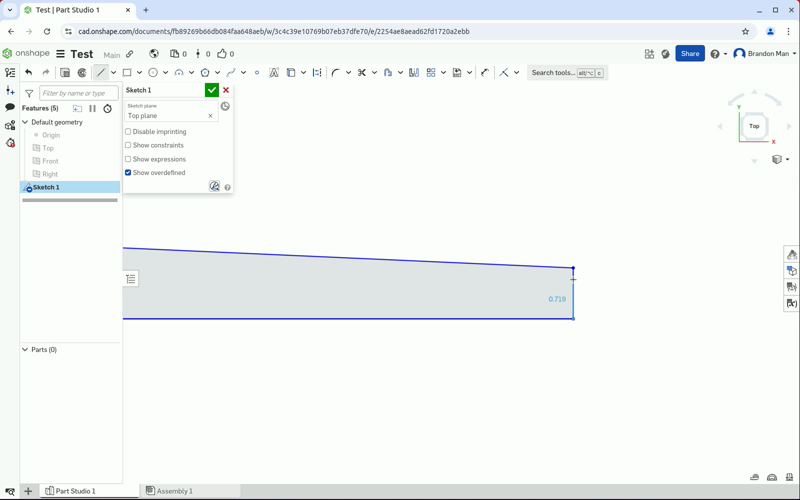
click(573, 279)
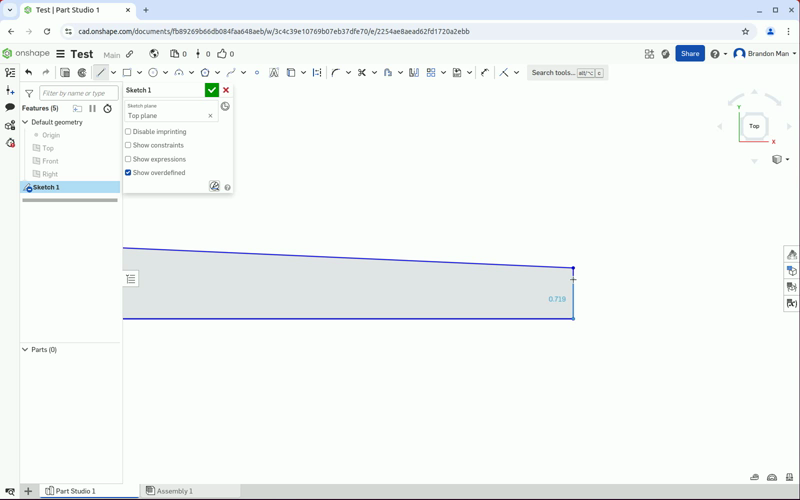
scroll(-6)
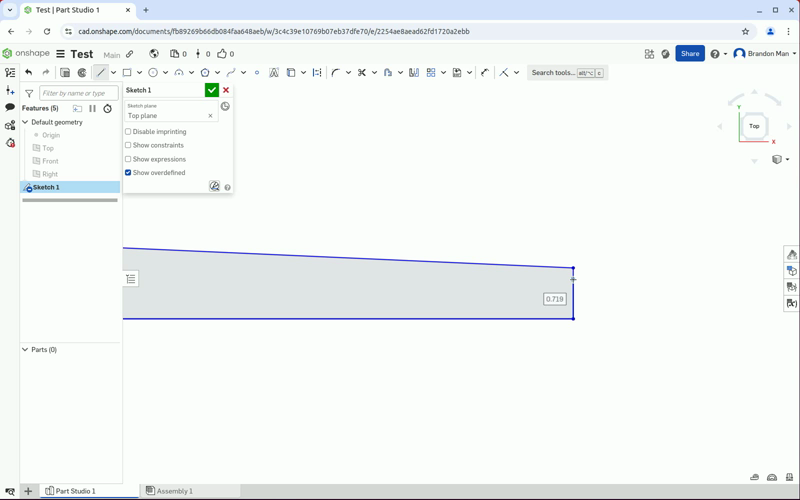
scroll(-6)
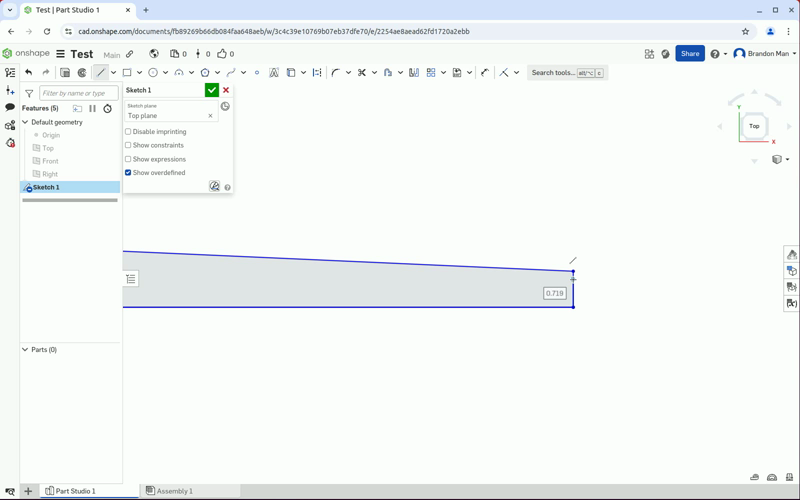
scroll(-6)
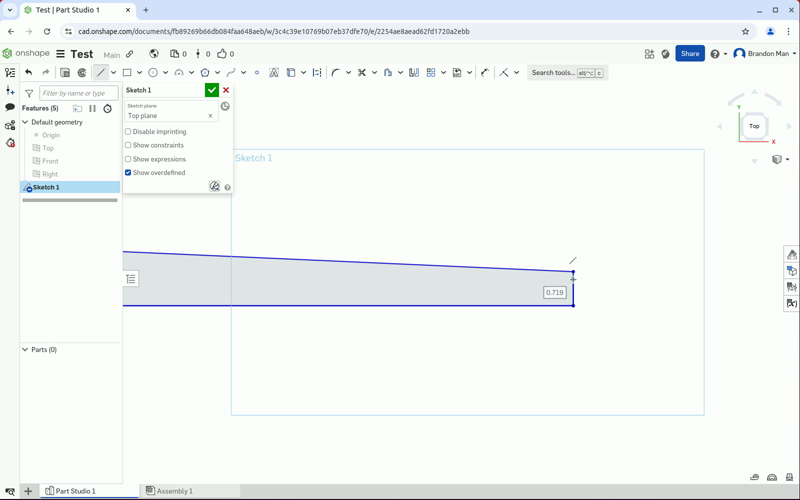
scroll(-6)
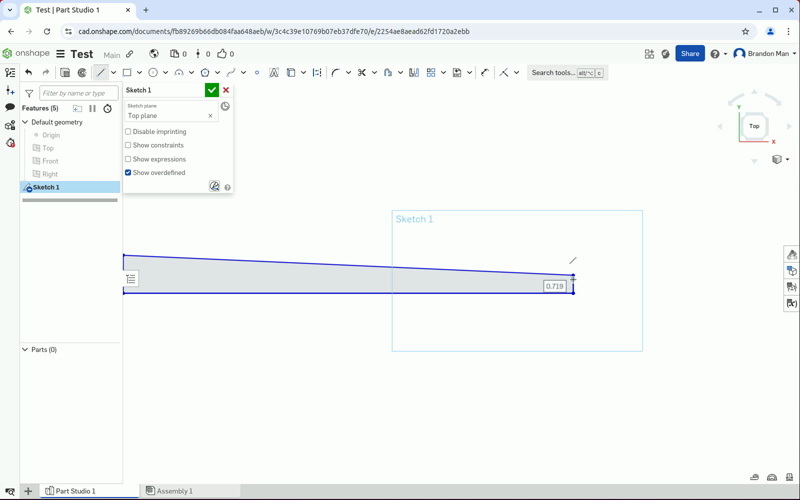
scroll(-6)
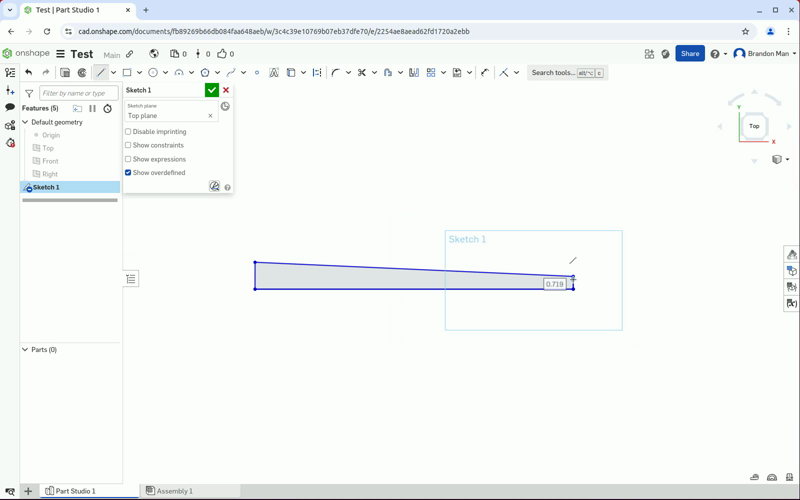
scroll(-6)
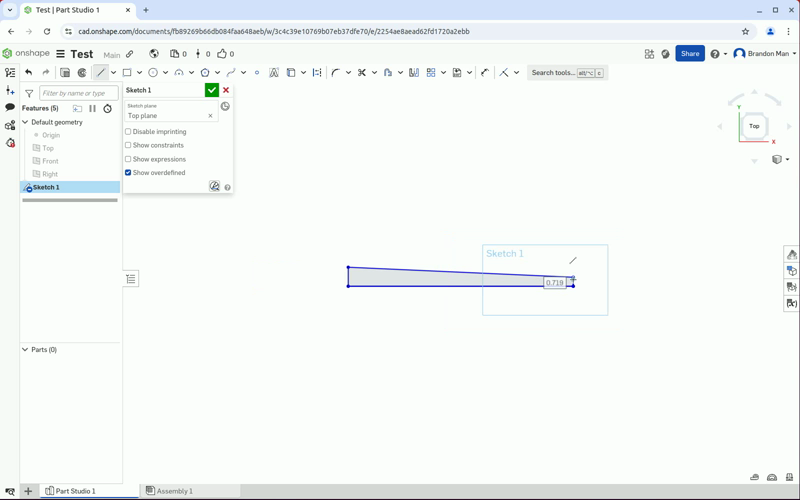
scroll(-6)
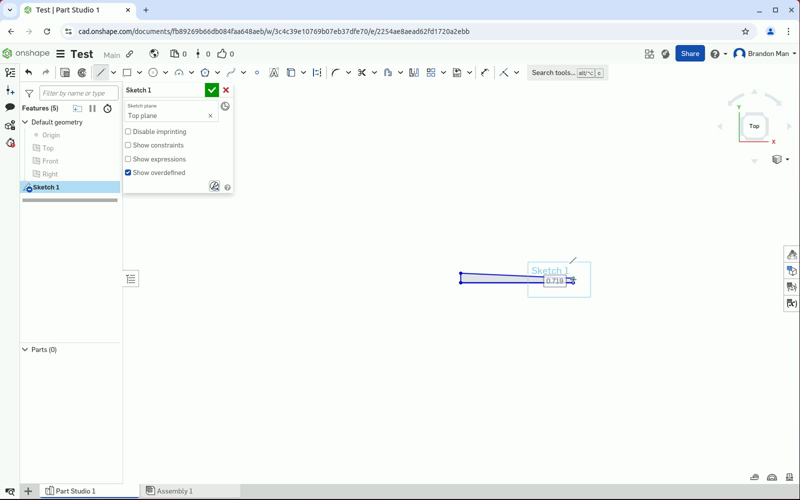
key_up(shift)
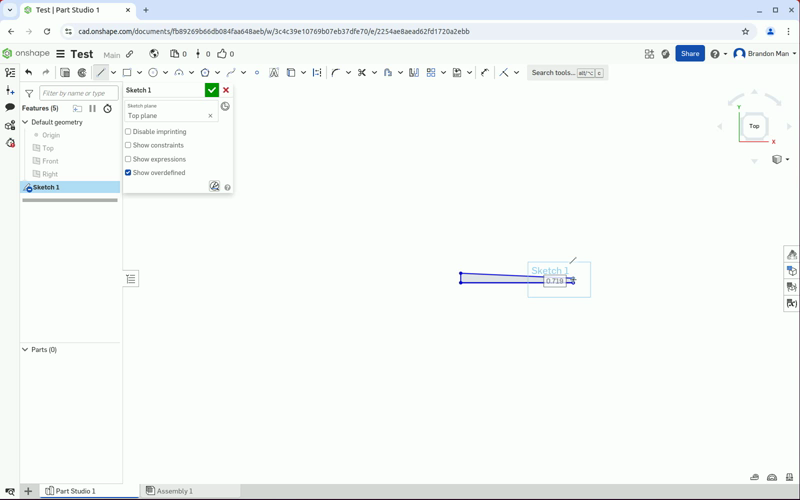
key_down(shift)
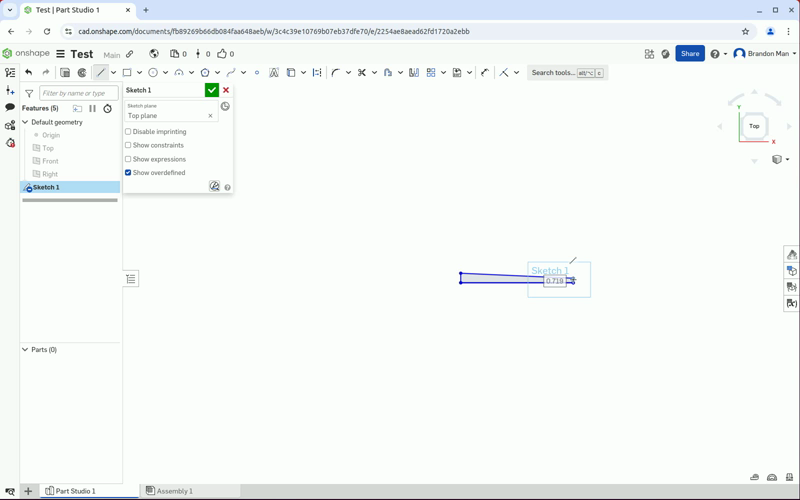
mouse_move(460, 274)
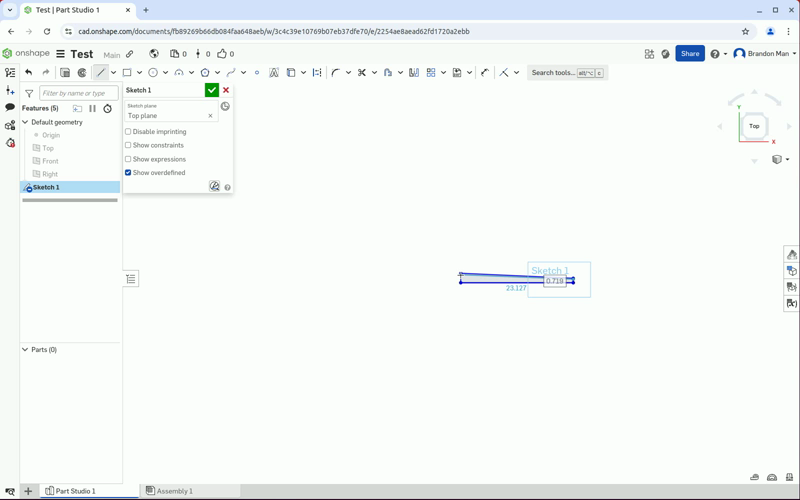
scroll(6)
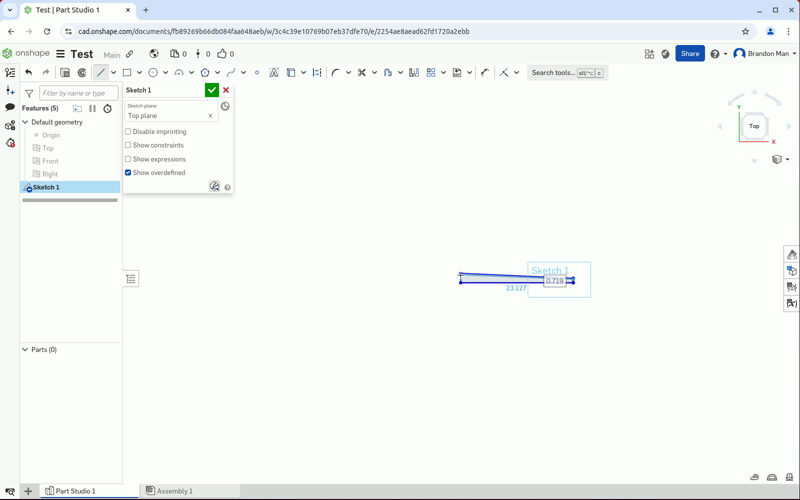
scroll(6)
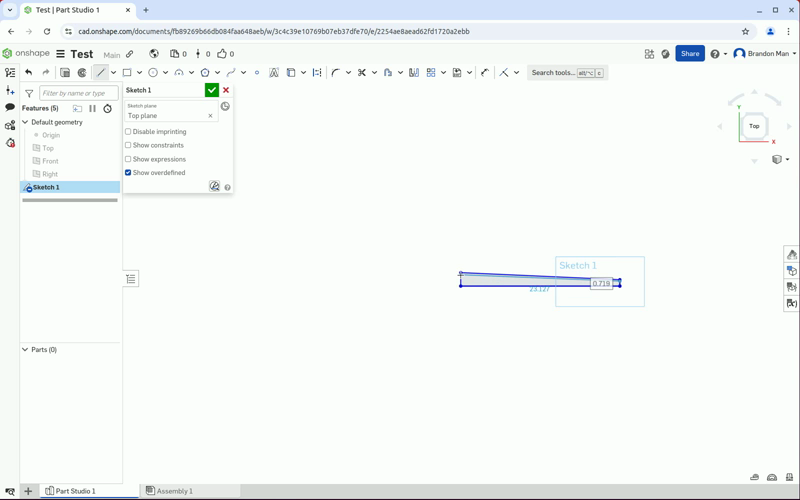
scroll(6)
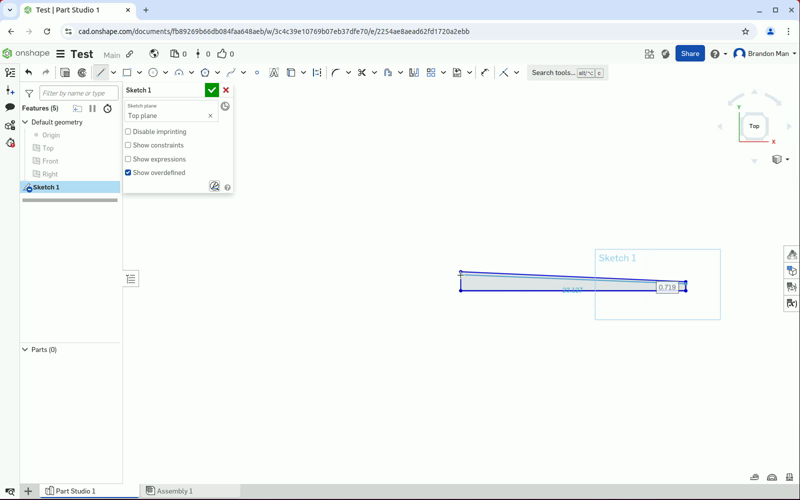
scroll(6)
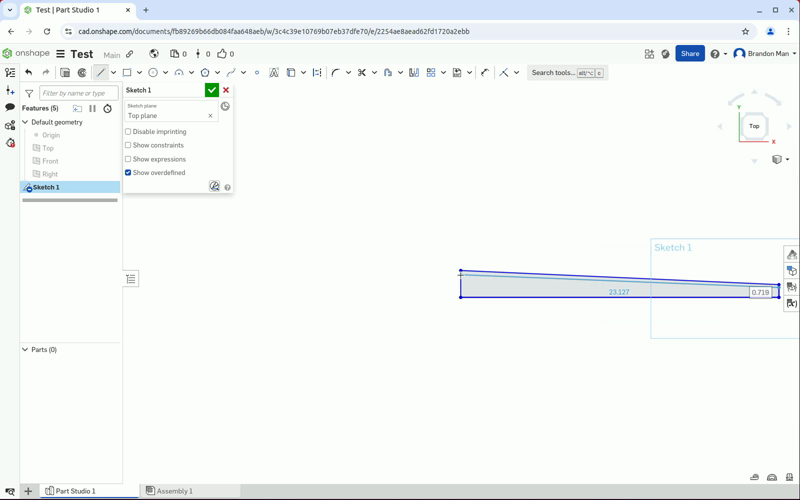
scroll(6)
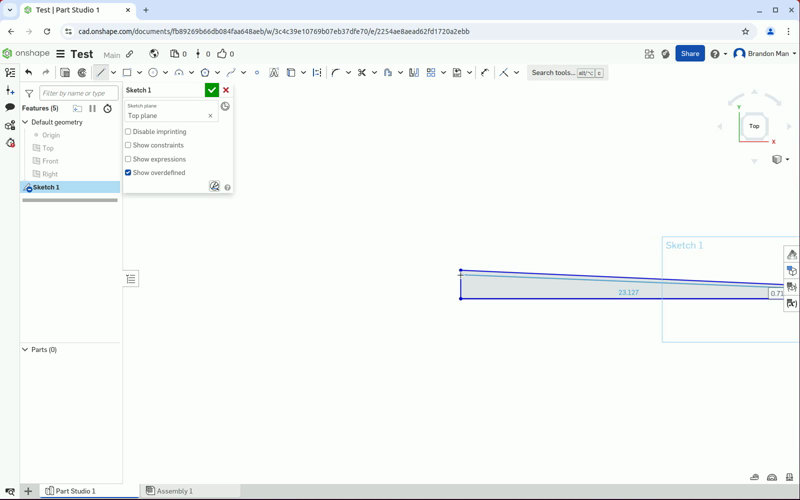
scroll(6)
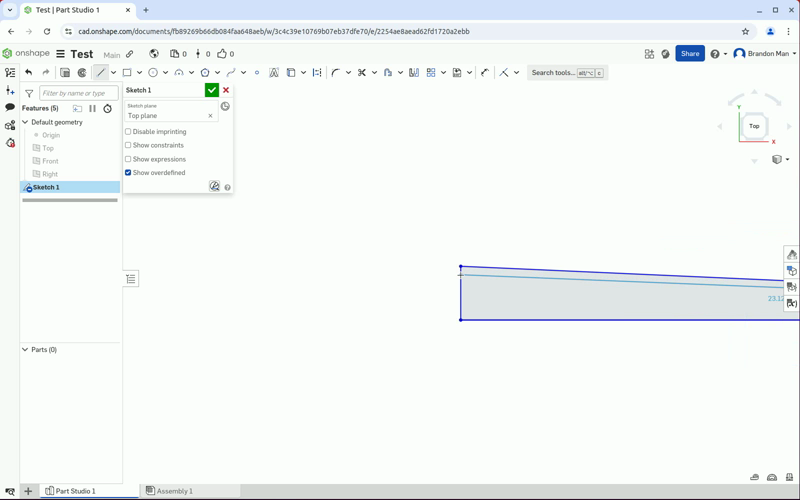
scroll(6)
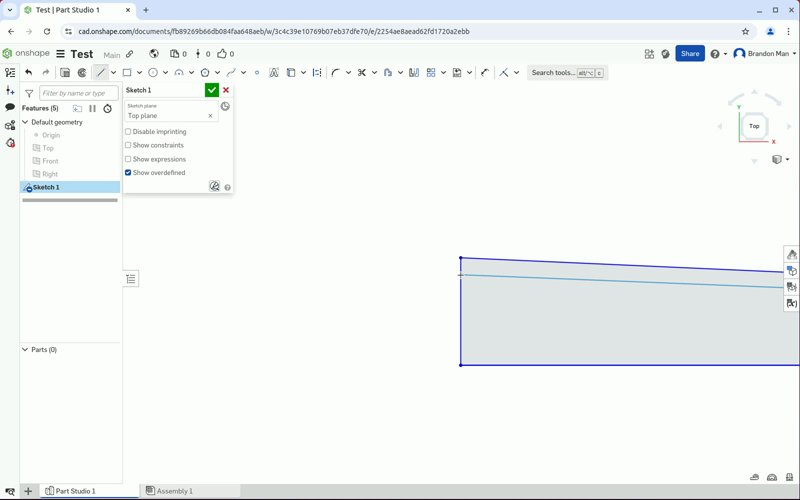
click(460, 274)
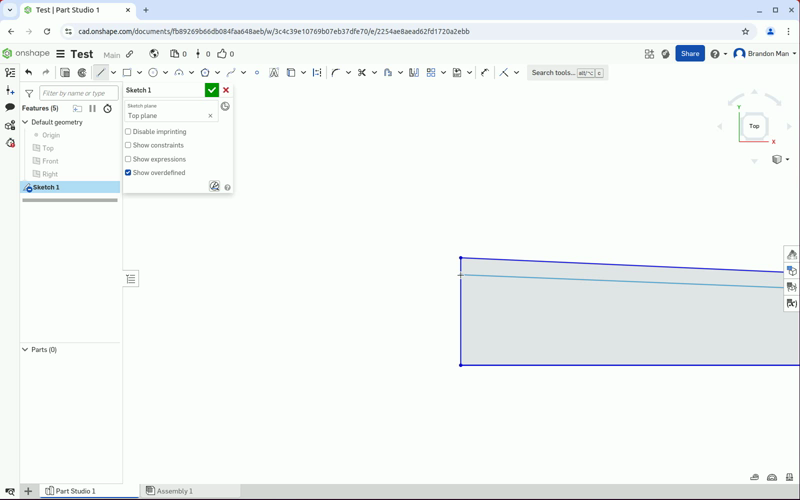
scroll(-6)
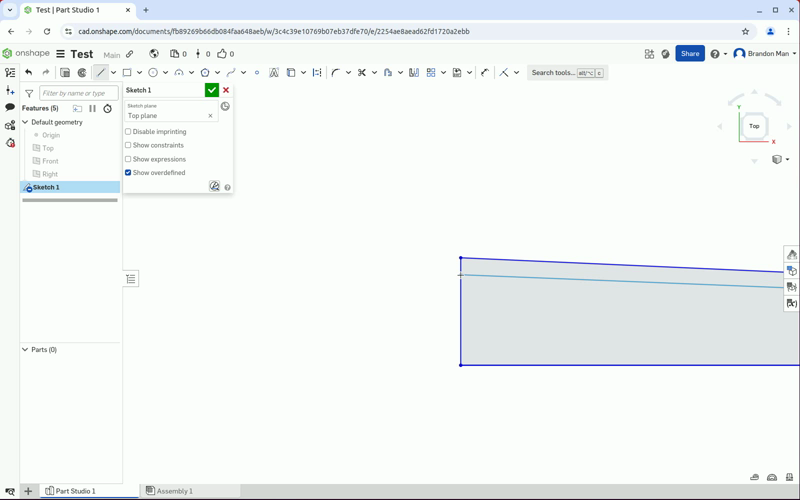
scroll(-6)
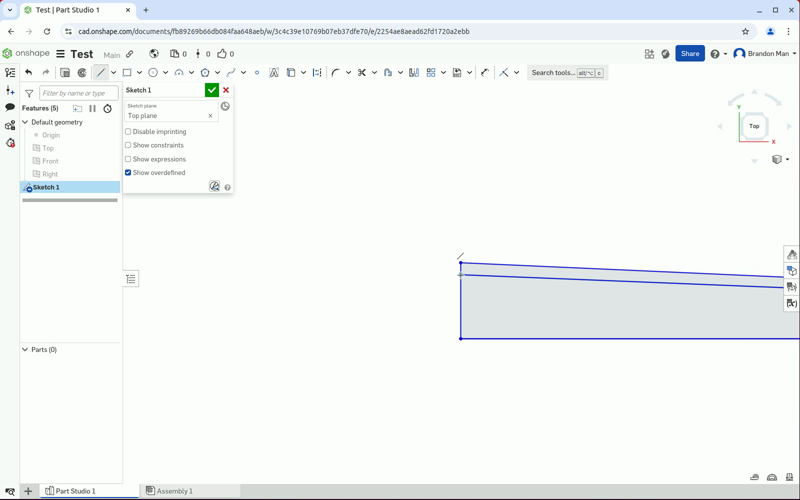
scroll(-6)
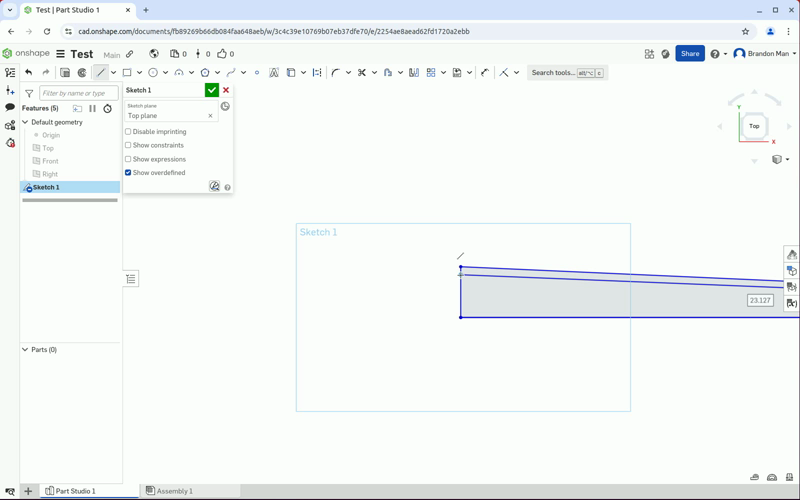
scroll(-6)
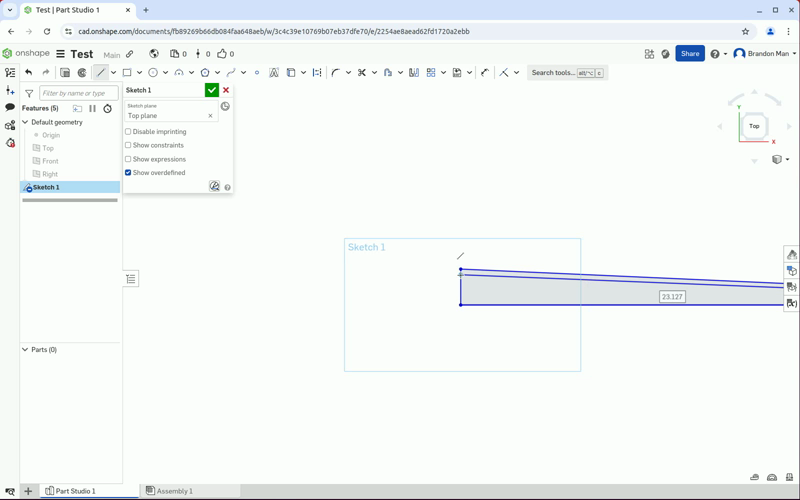
scroll(-6)
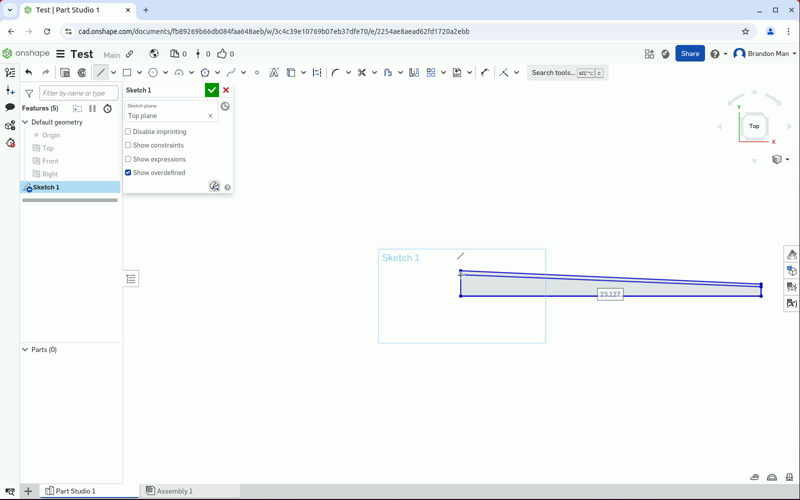
scroll(-6)
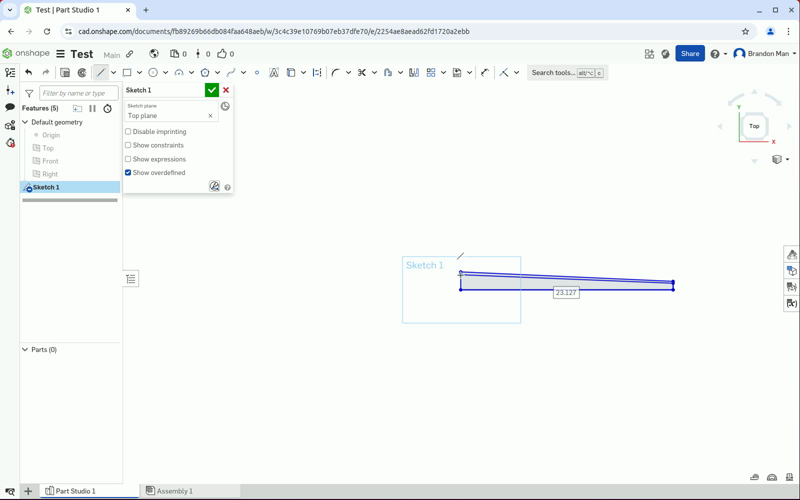
scroll(-6)
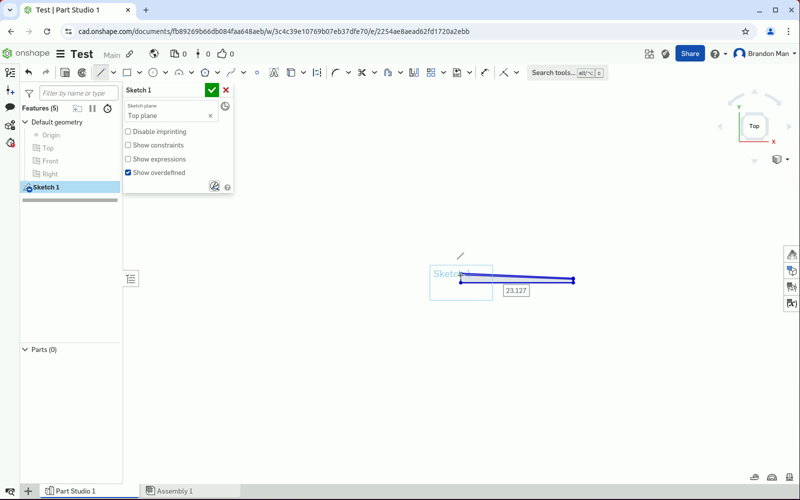
key_up(shift)
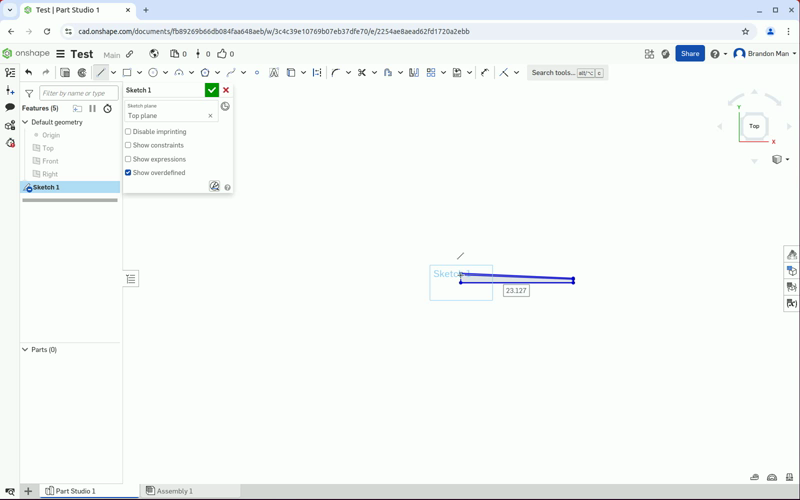
mouse_move(490, 274)
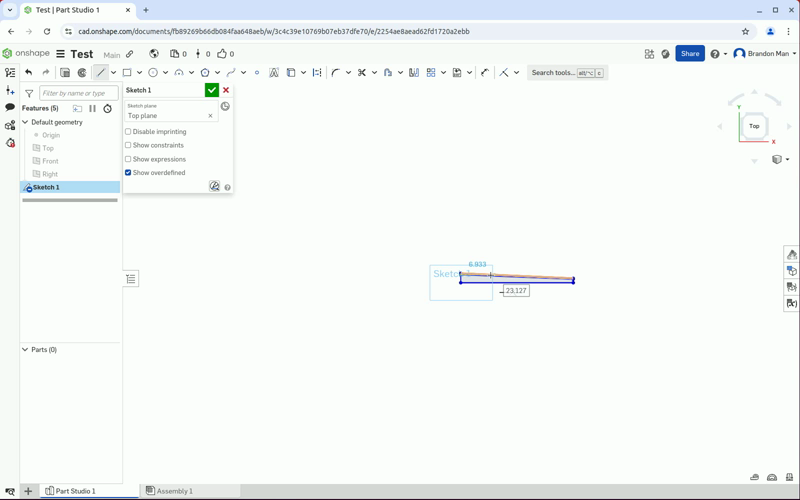
key_down(shift)
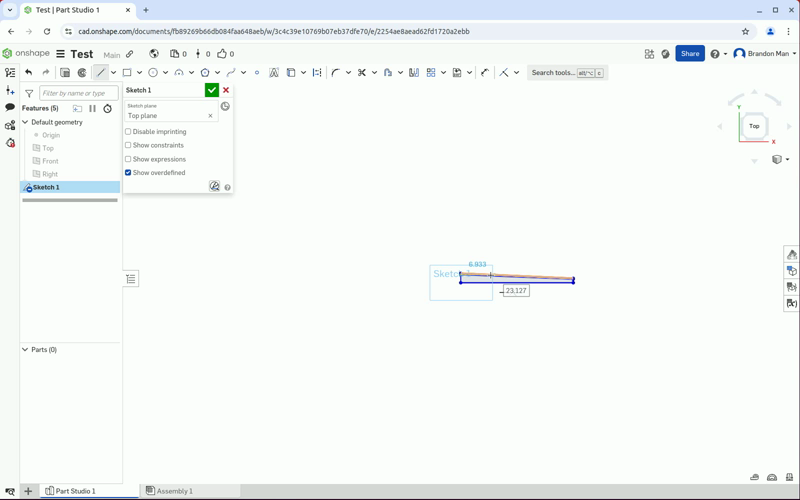
mouse_move(460, 282)
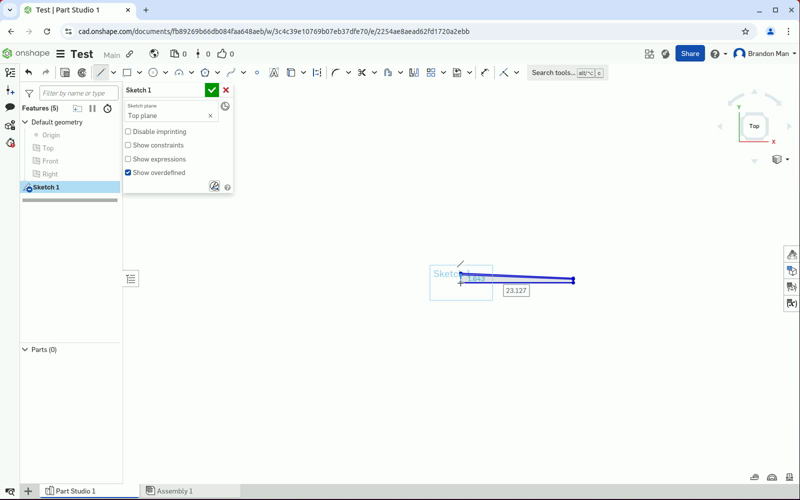
key_up(shift)
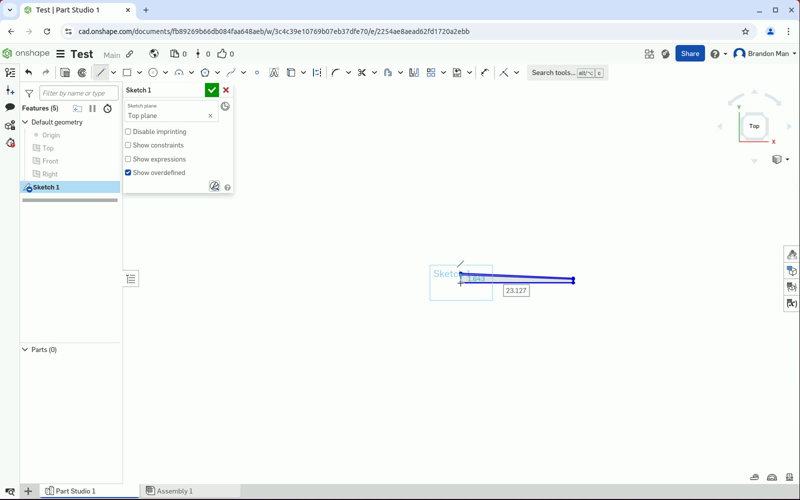
click(460, 282)
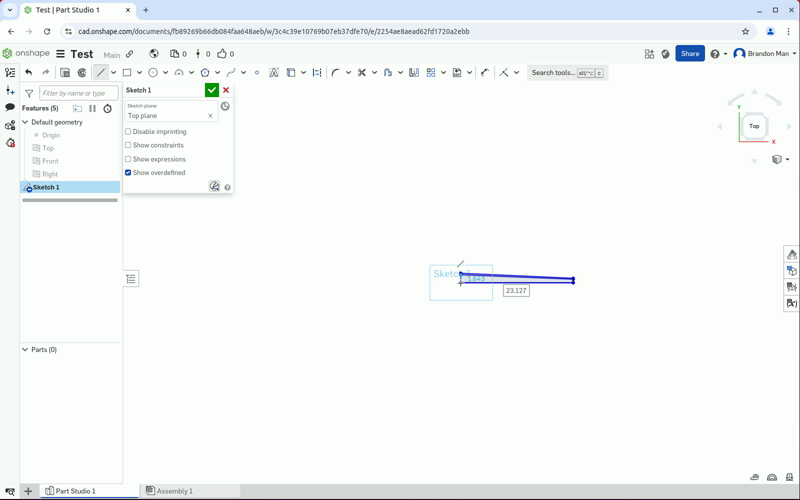
key(esc)
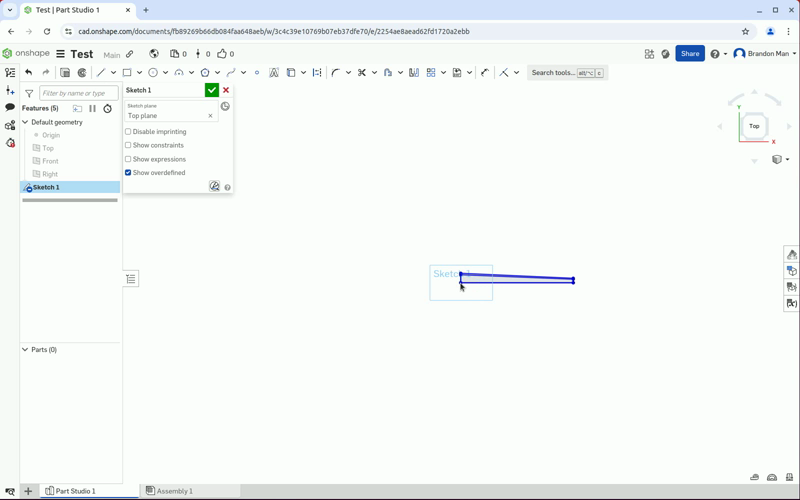
mouse_move(539, 277)
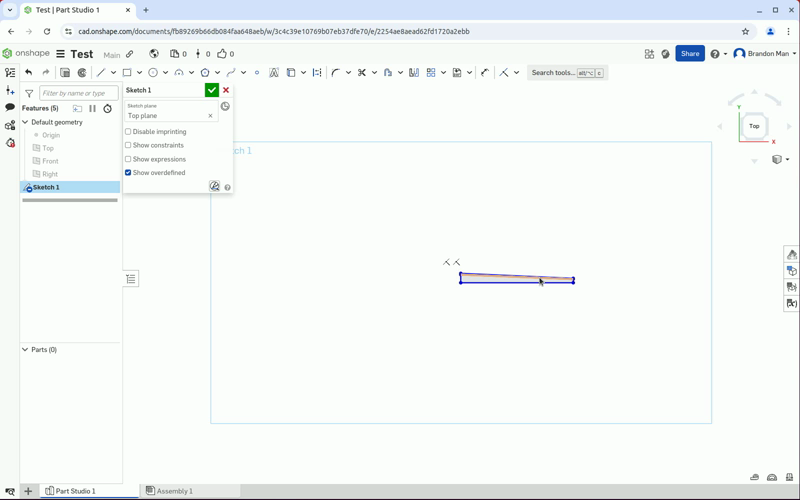
scroll(6)
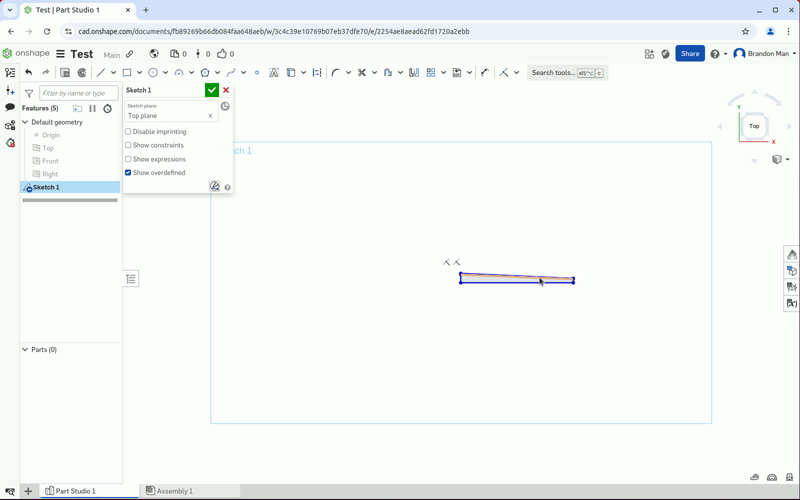
scroll(6)
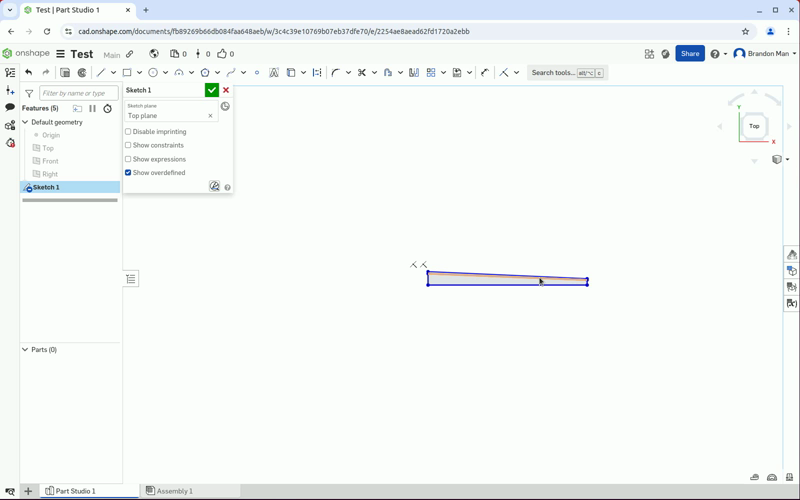
scroll(6)
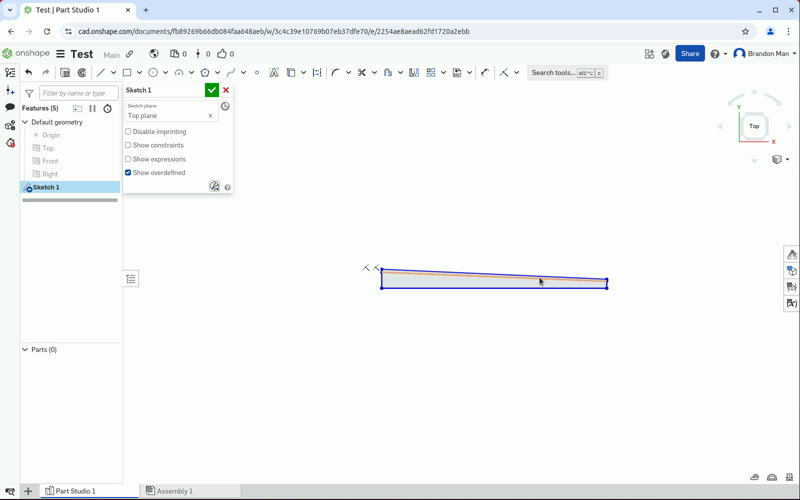
scroll(6)
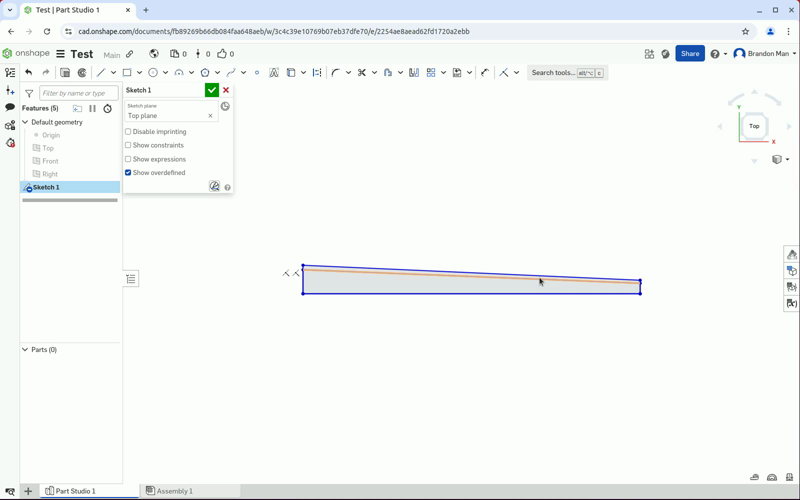
scroll(6)
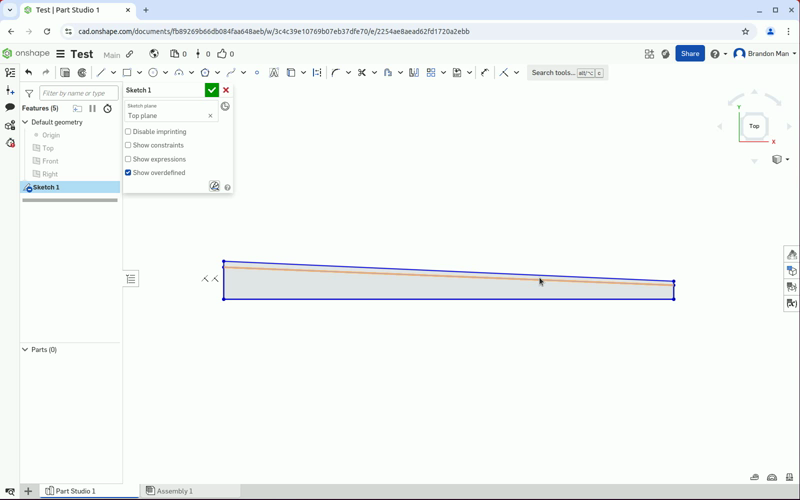
scroll(6)
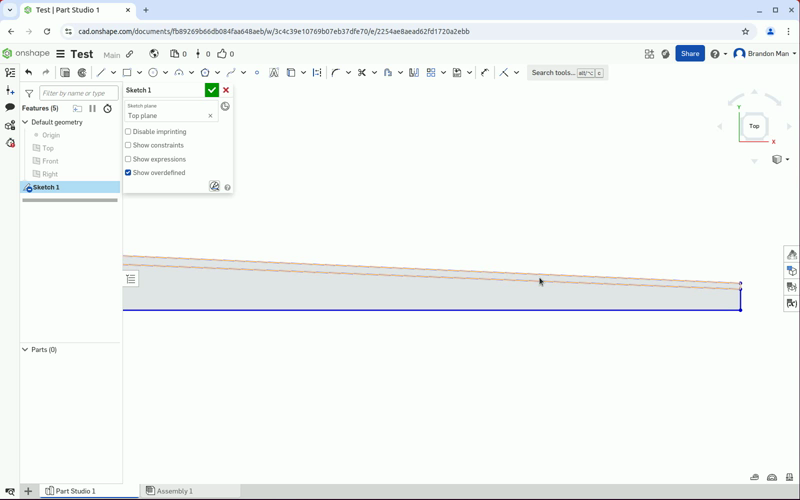
scroll(6)
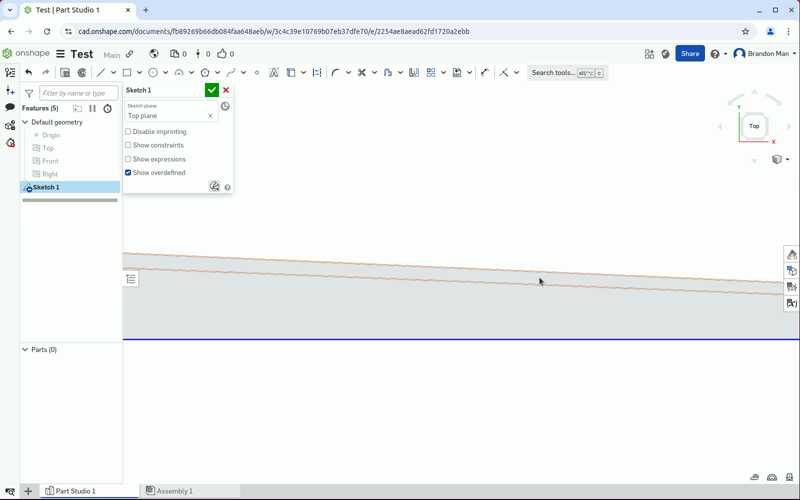
click(539, 277)
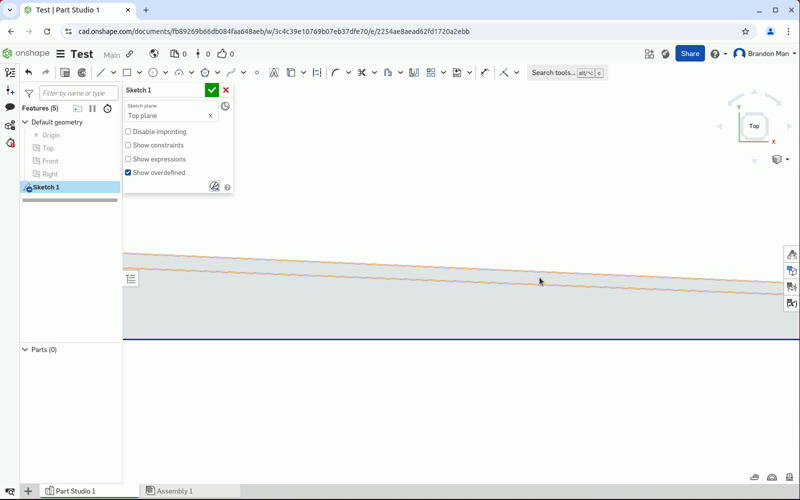
scroll(-6)
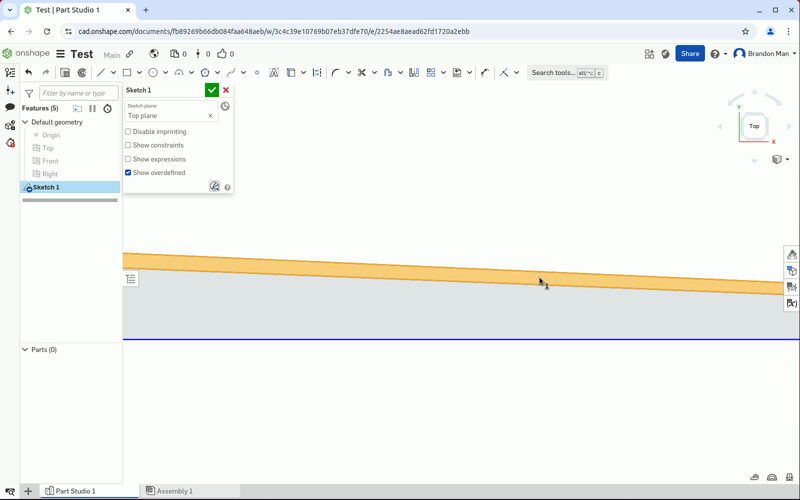
scroll(-6)
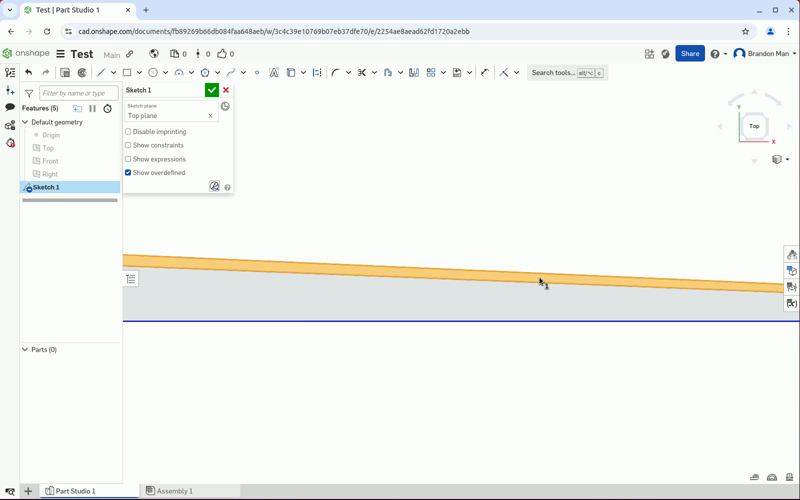
scroll(-6)
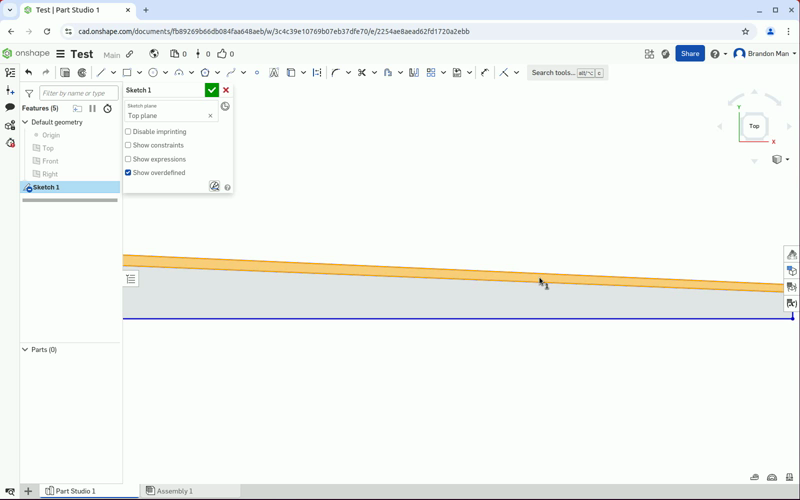
scroll(-6)
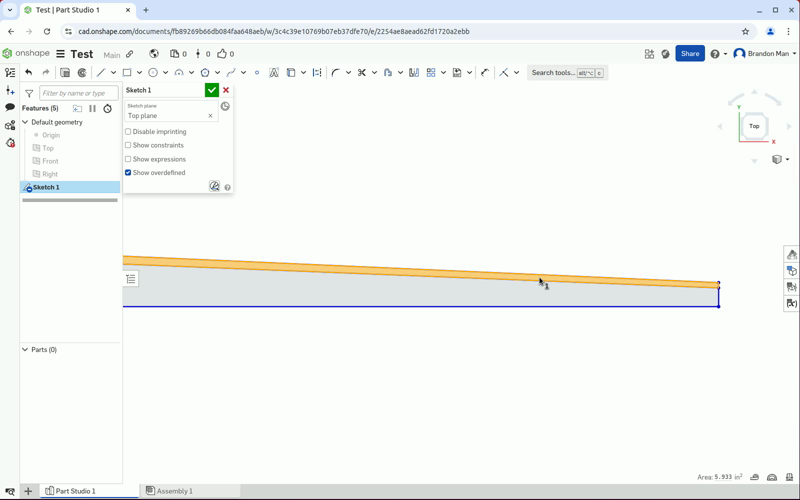
scroll(-6)
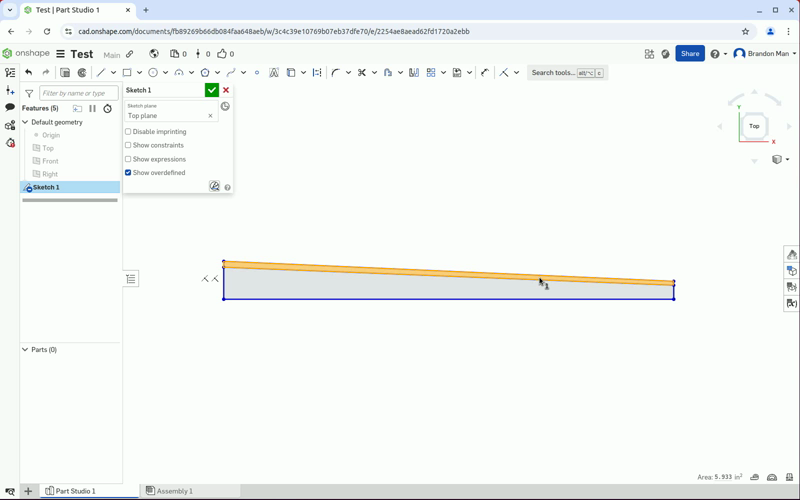
scroll(-6)
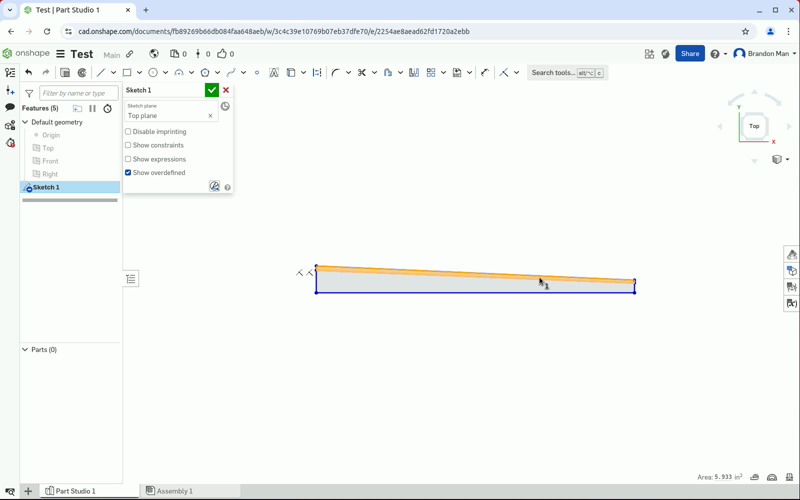
scroll(-6)
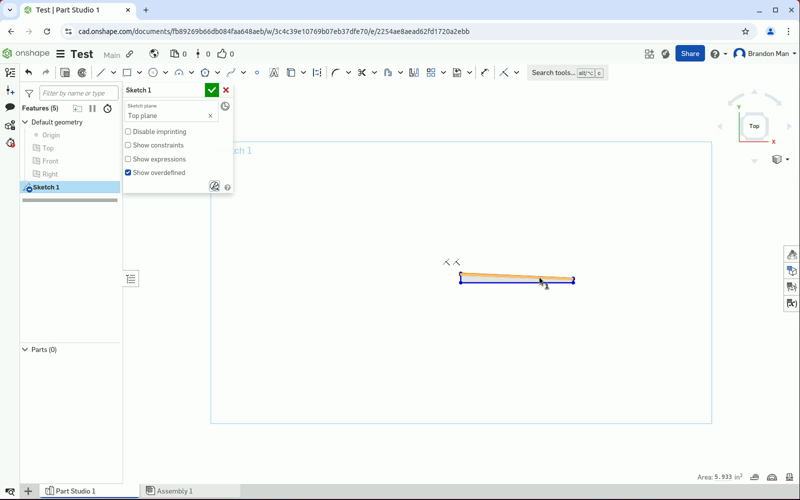
mouse_move(73, 352)
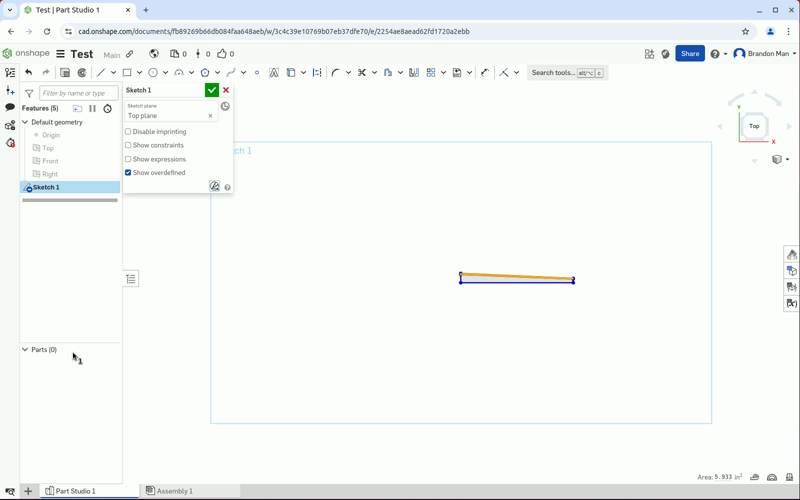
key(shift+y)
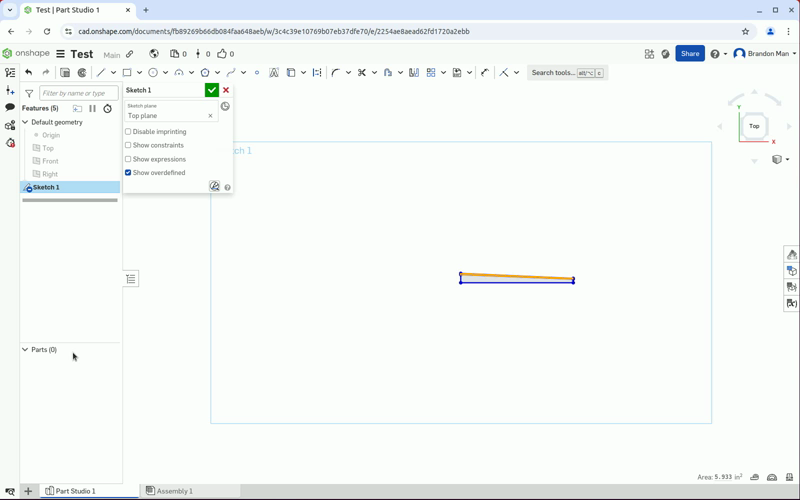
key(shift+e)
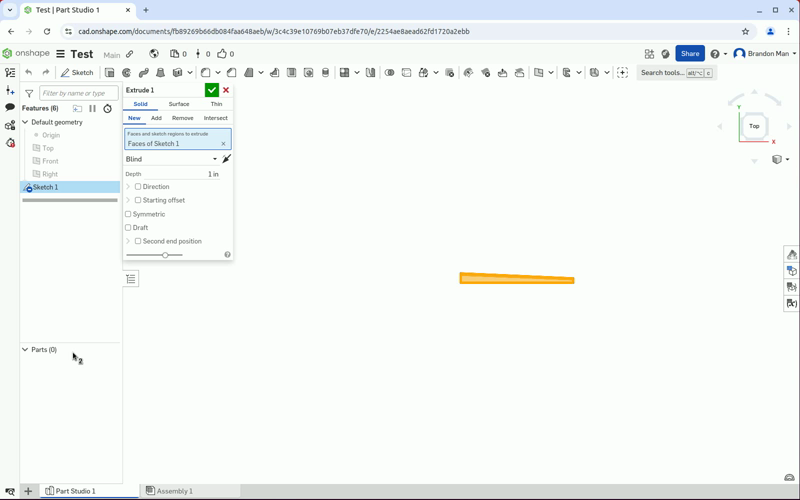
mouse_move(143, 106)
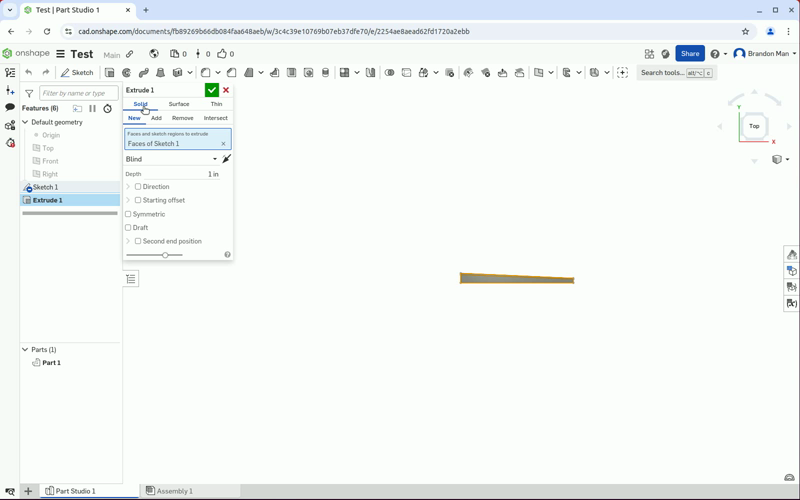
click(143, 106)
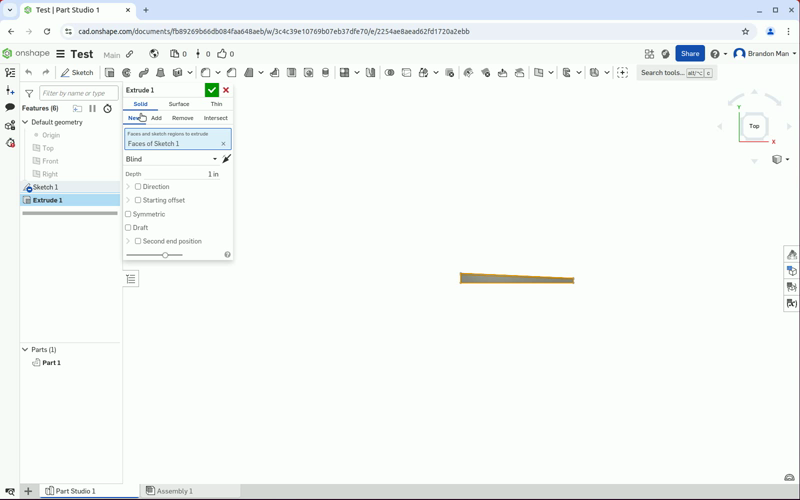
mouse_move(137, 120)
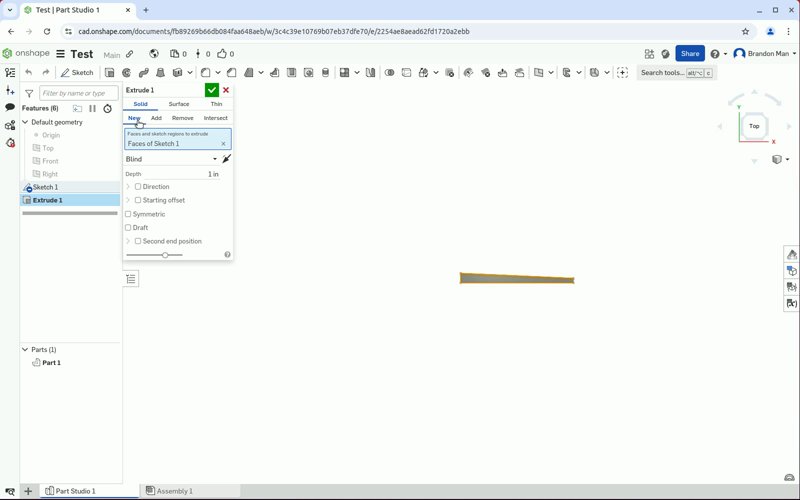
click(137, 120)
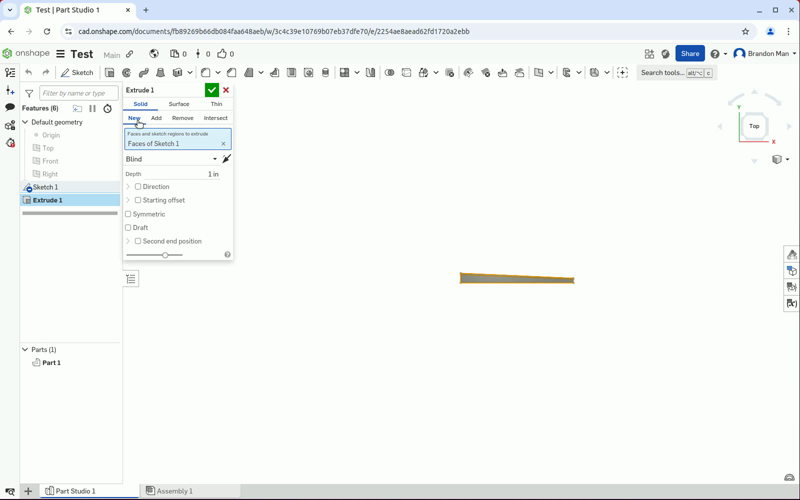
key(tab, 4)
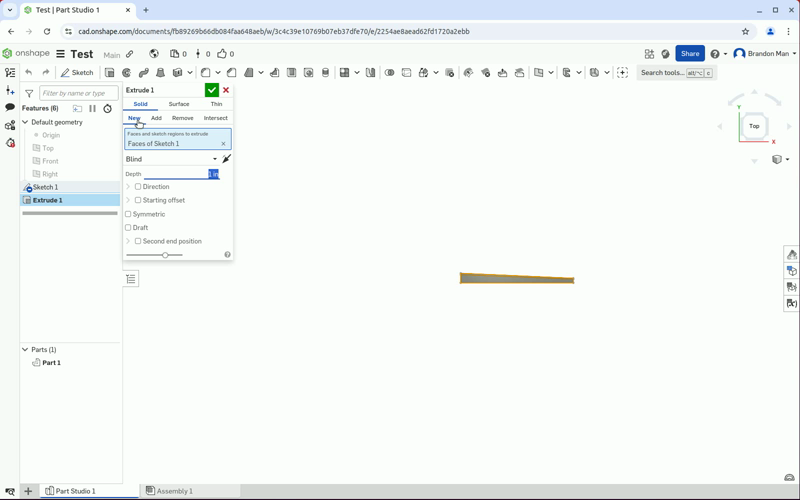
text(1.926)
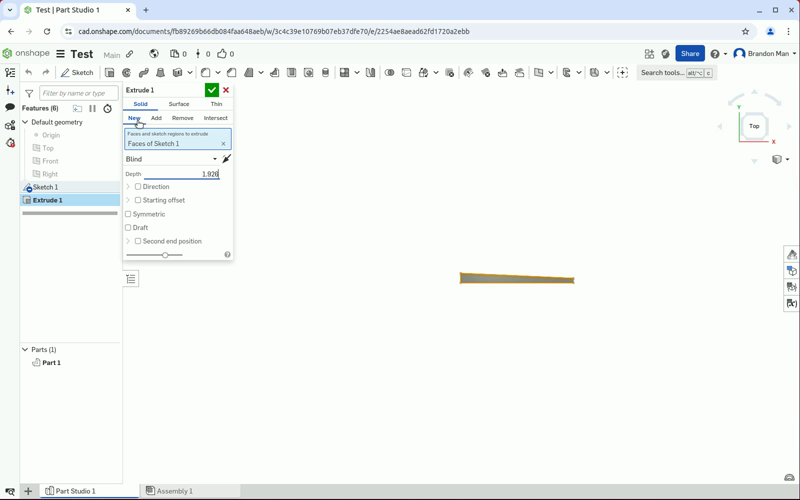
key(enter)
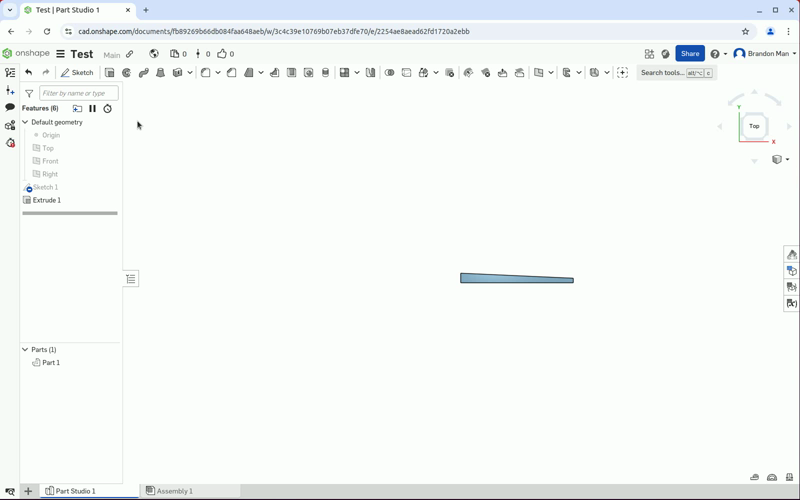
key(shift+h)
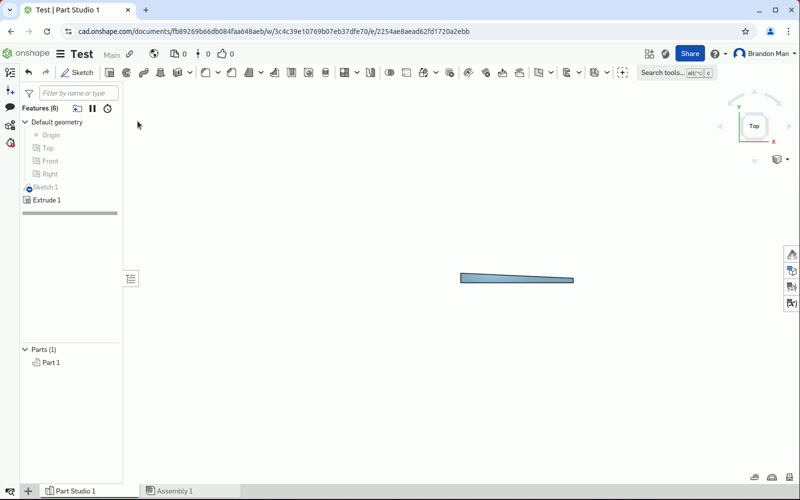
key(shift+h)
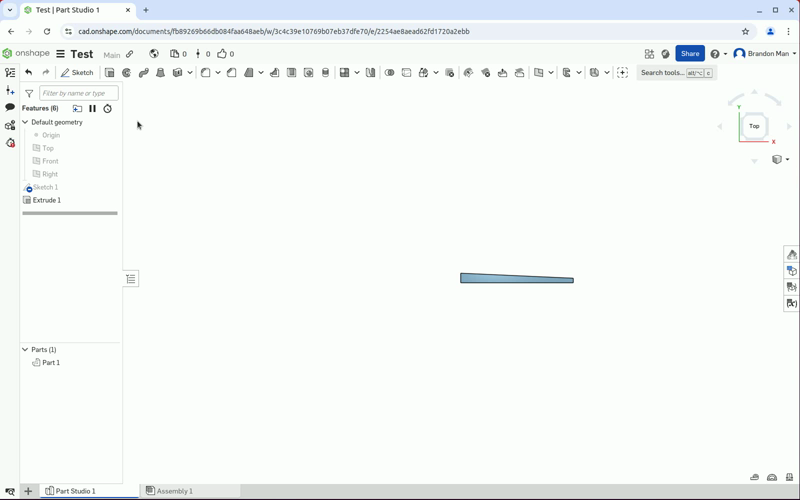
mouse_move(73, 189)
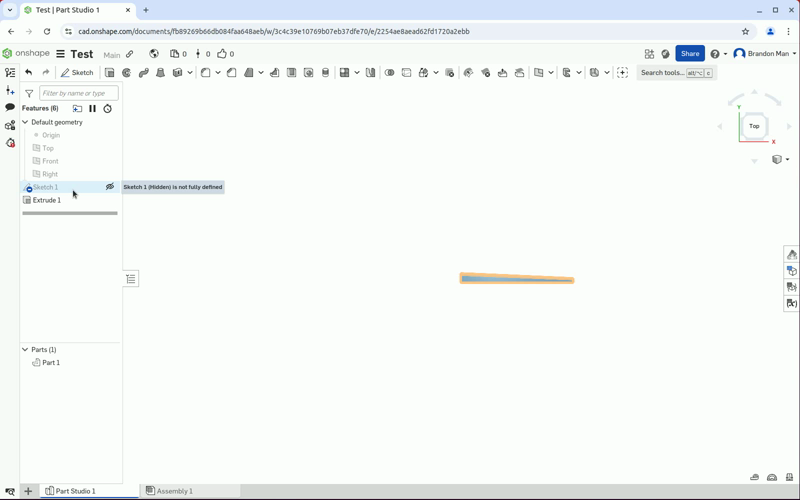
click(73, 189)
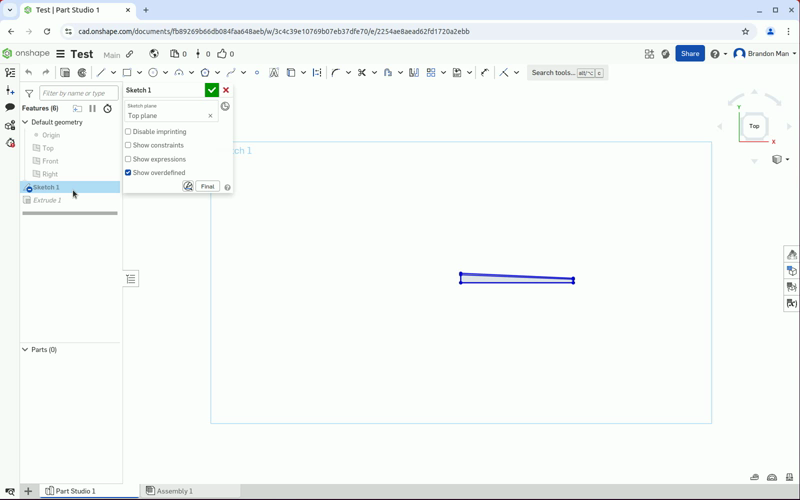
mouse_move(229, 92)
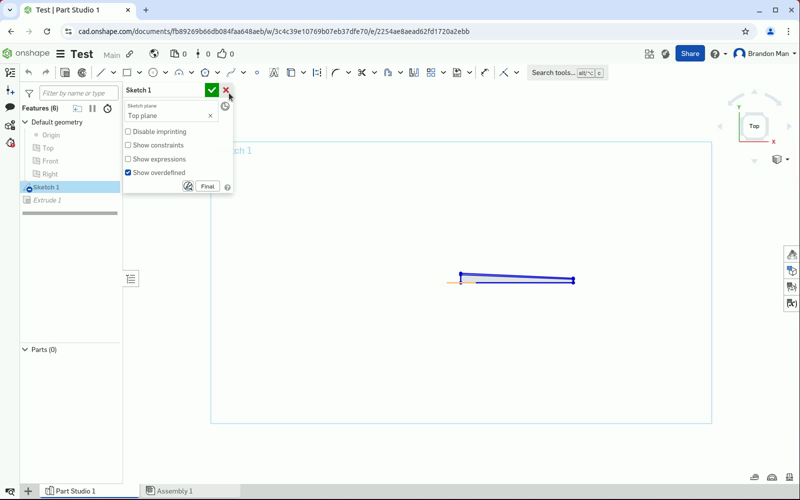
click(229, 92)
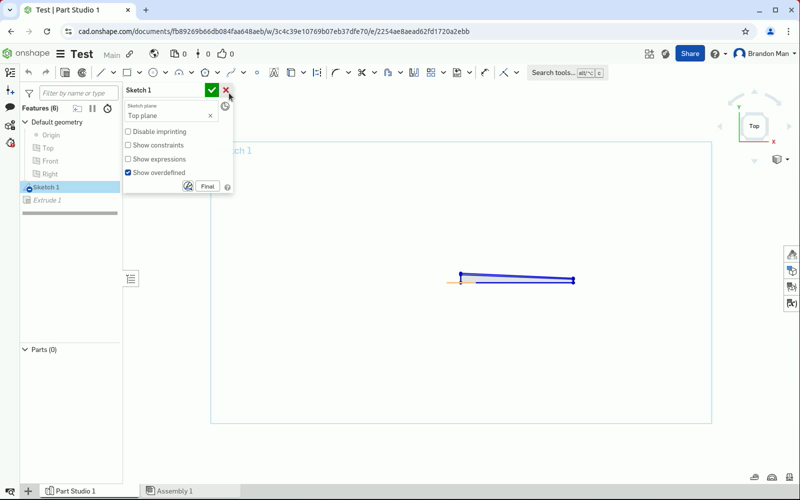
key(shift+s)
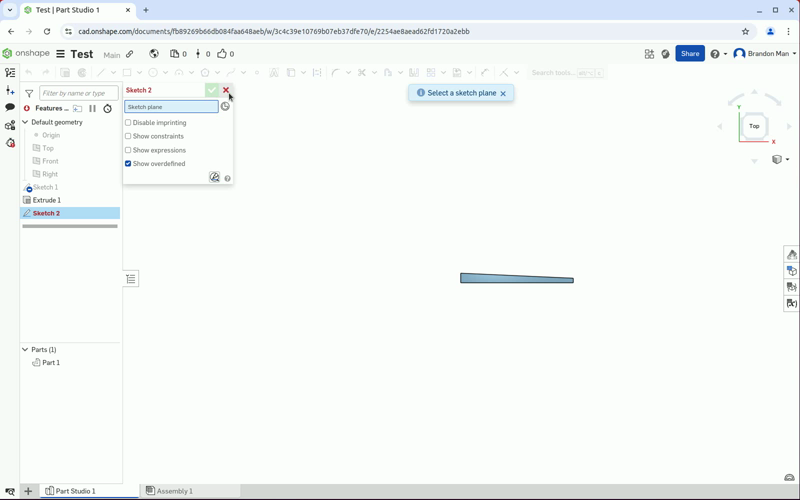
mouse_move(73, 150)
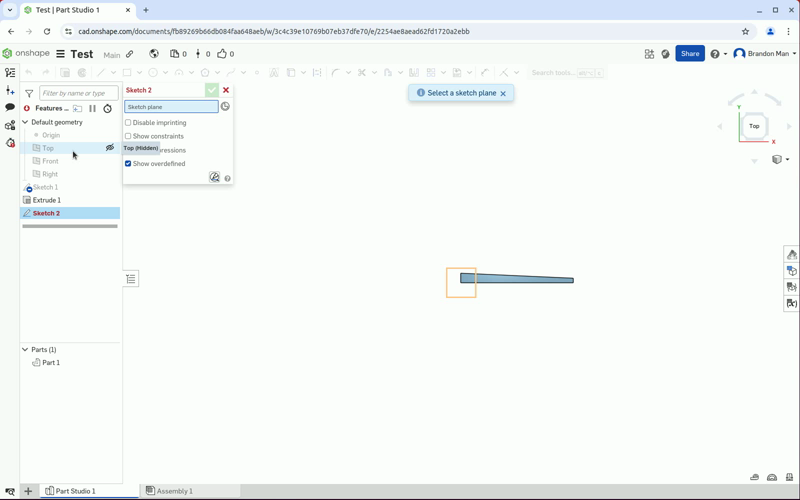
click(73, 150)
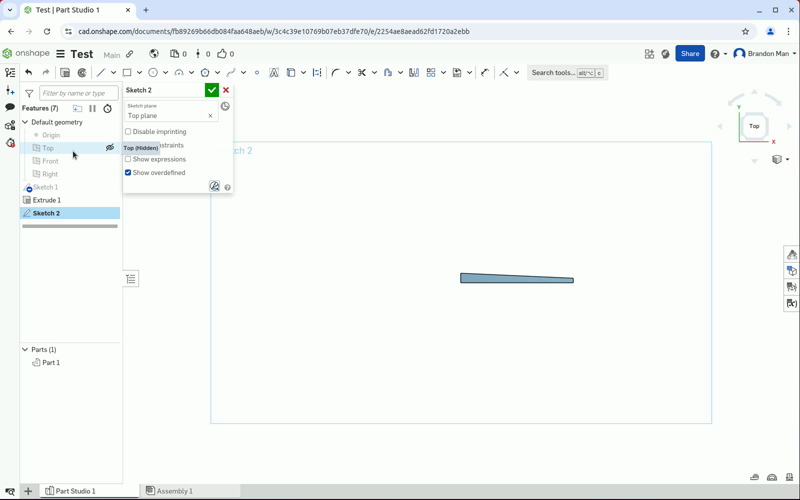
mouse_move(73, 352)
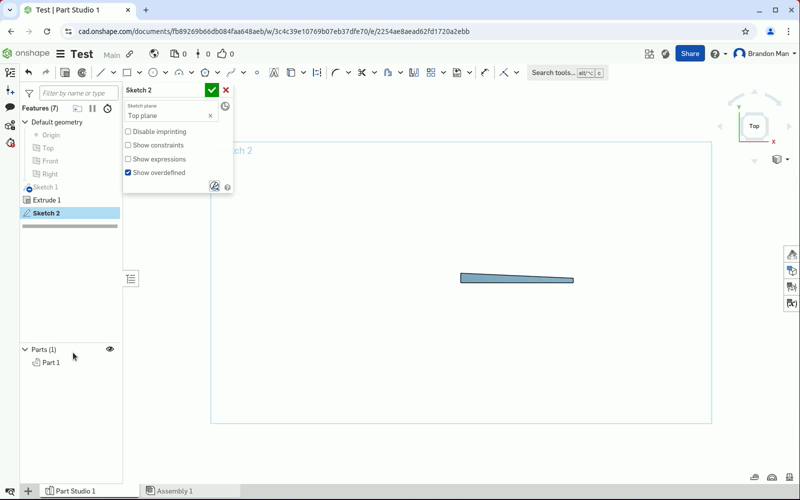
key(y)
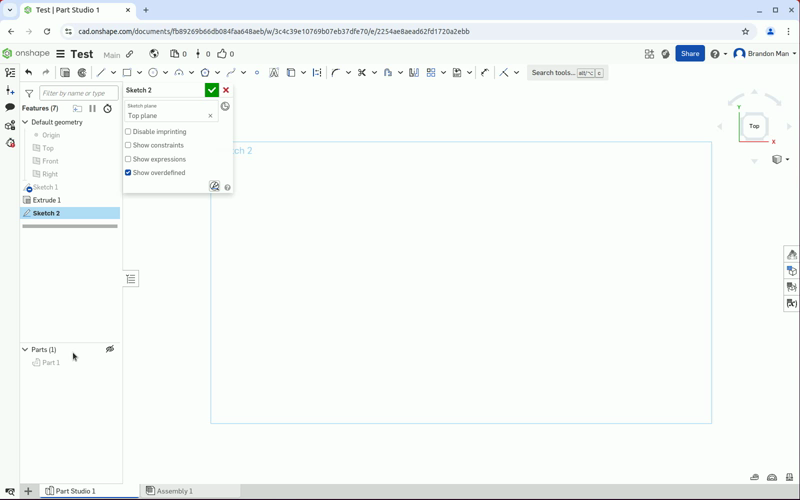
key(l)
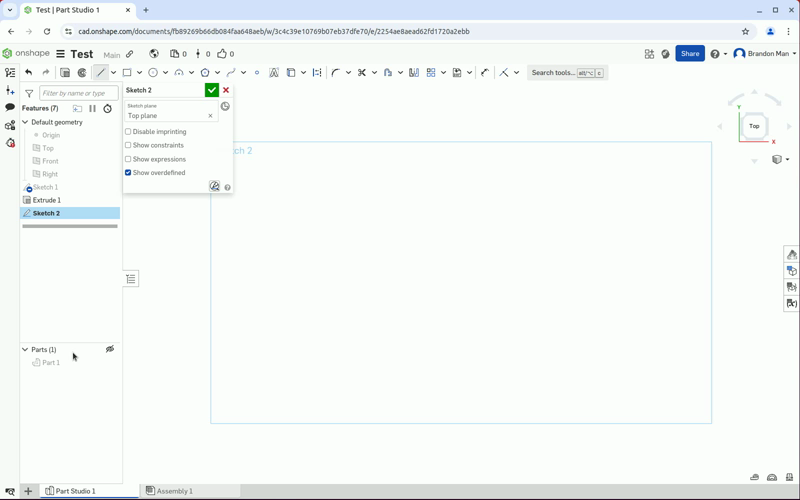
key_down(shift)
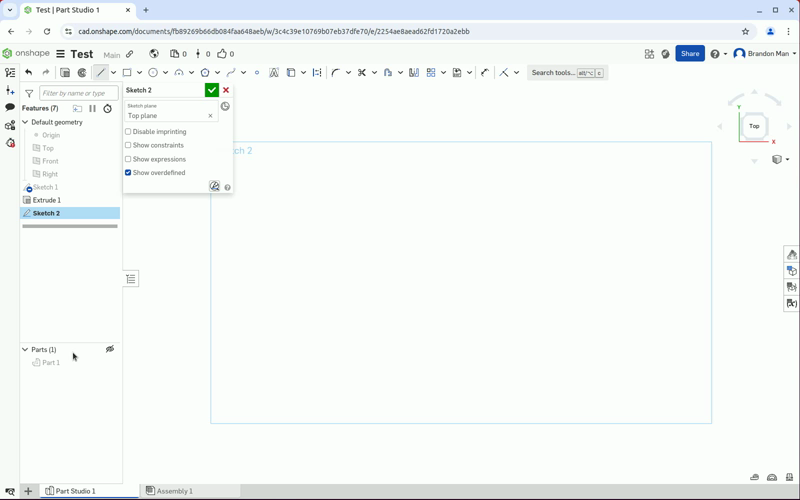
mouse_move(460, 282)
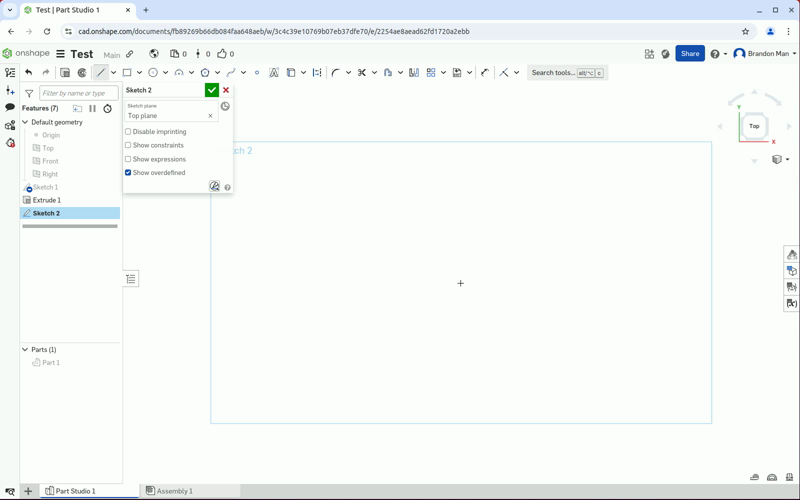
click(460, 282)
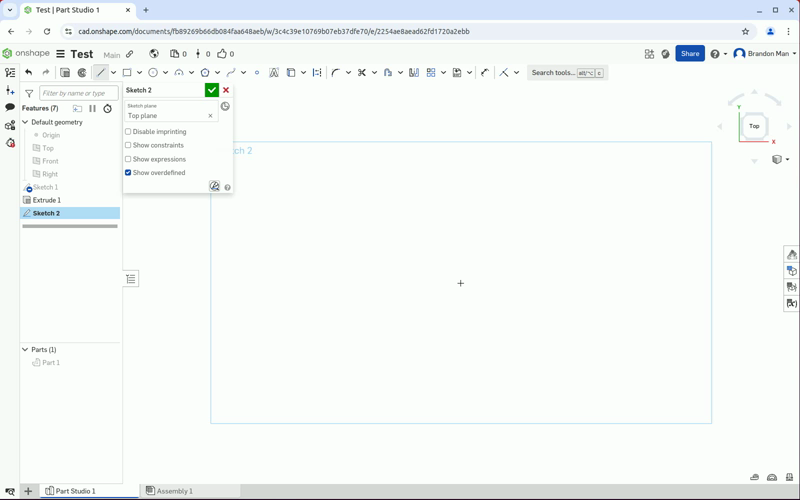
key_up(shift)
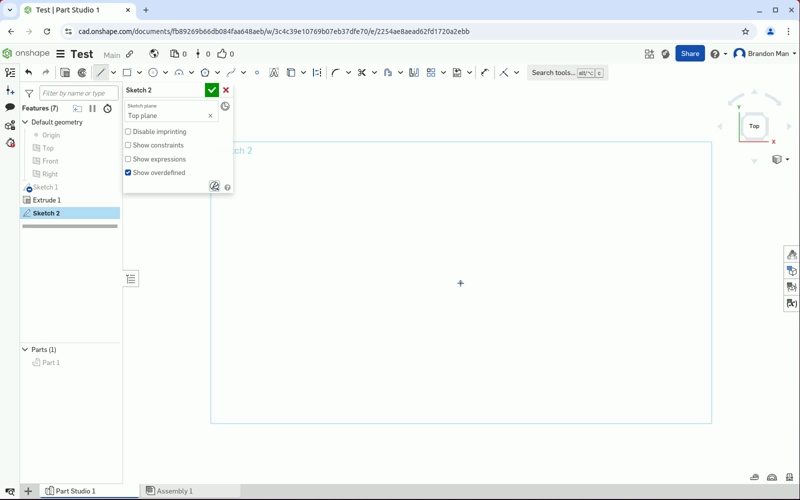
key_down(shift)
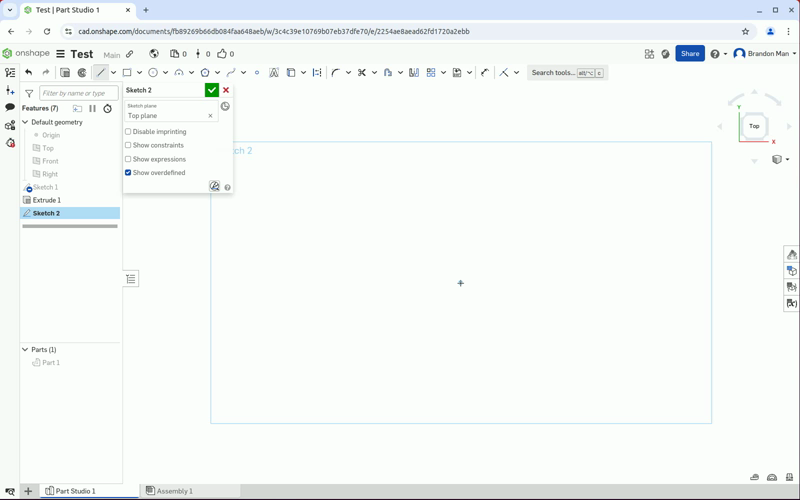
mouse_move(573, 282)
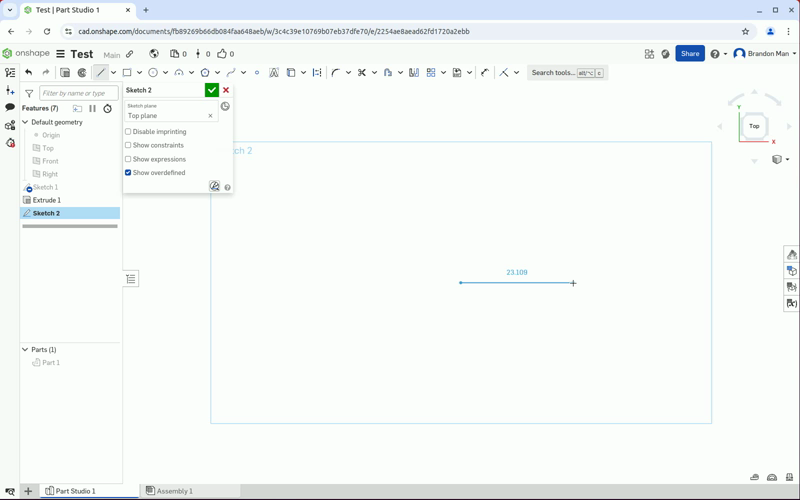
click(573, 282)
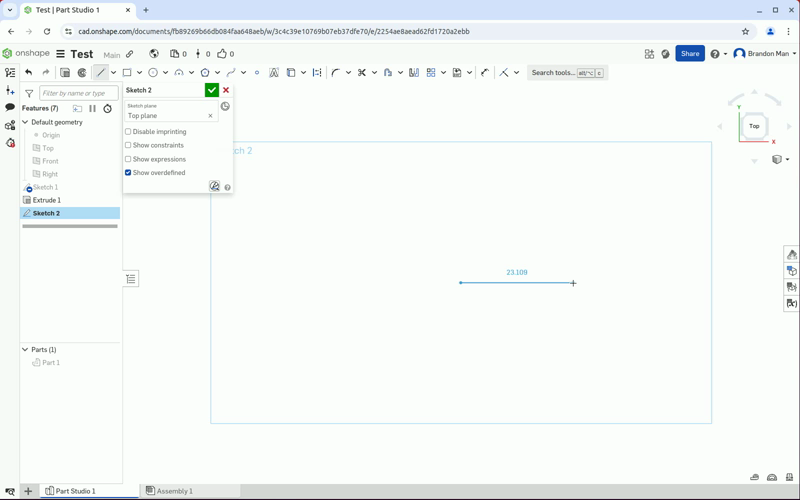
key_up(shift)
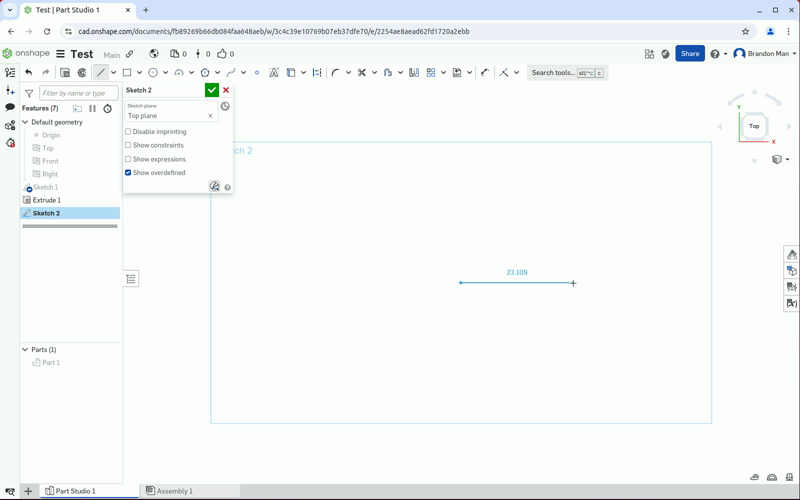
key_down(shift)
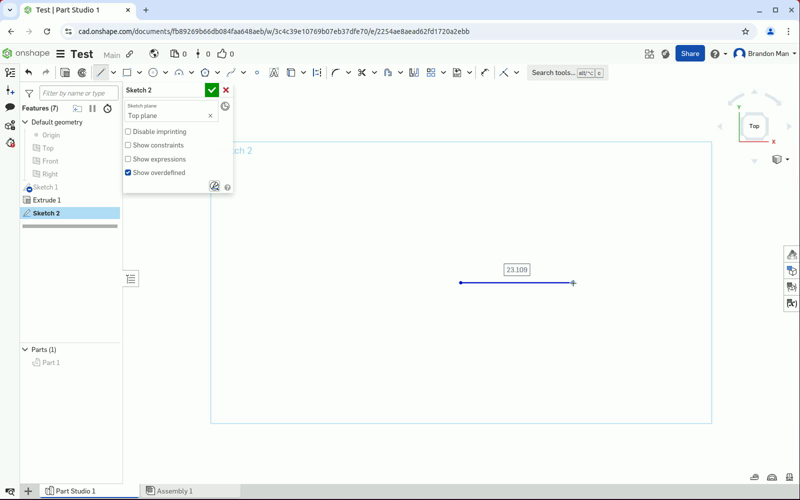
mouse_move(589, 282)
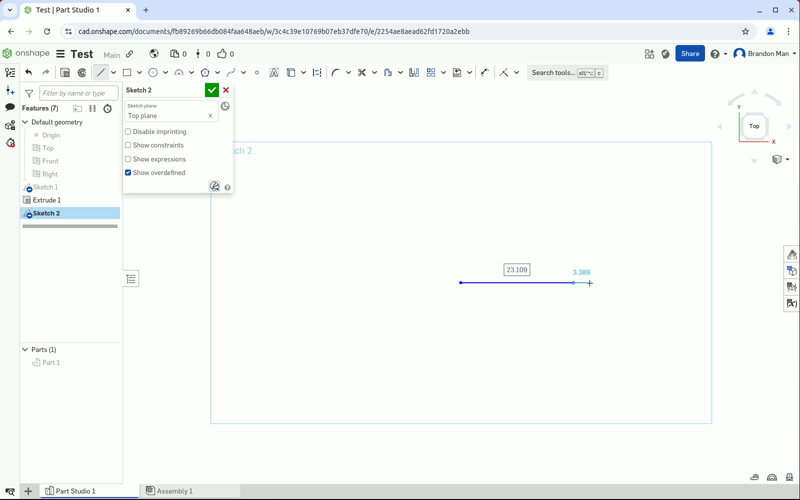
mouse_move(573, 279)
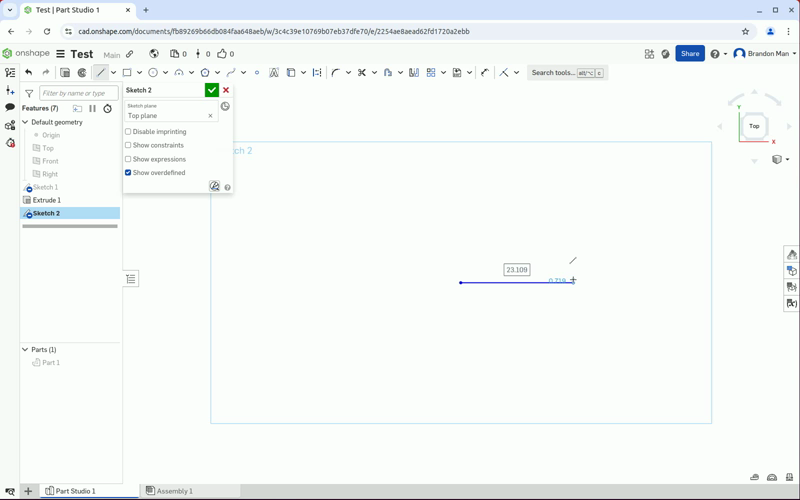
scroll(6)
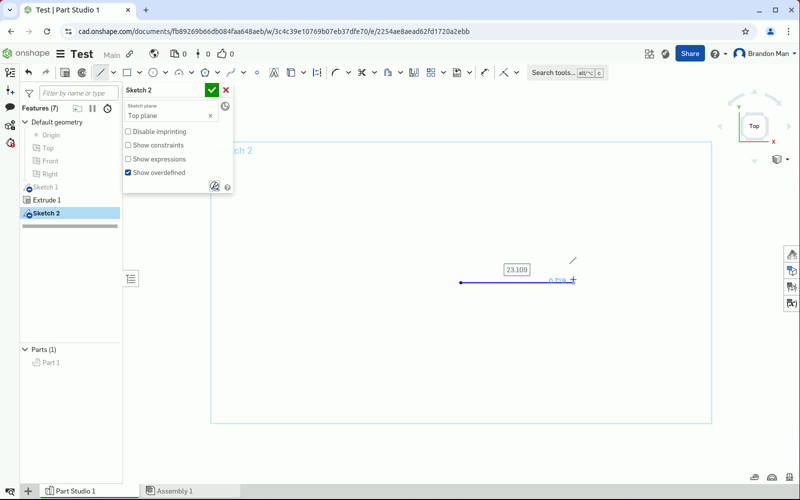
scroll(6)
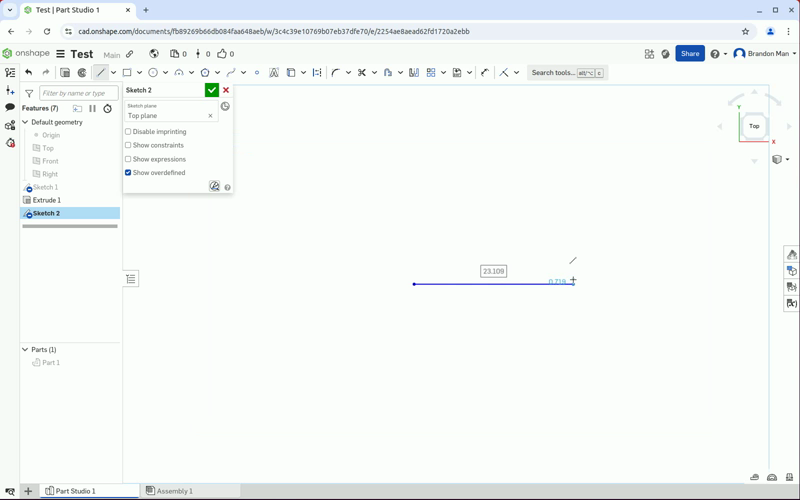
scroll(6)
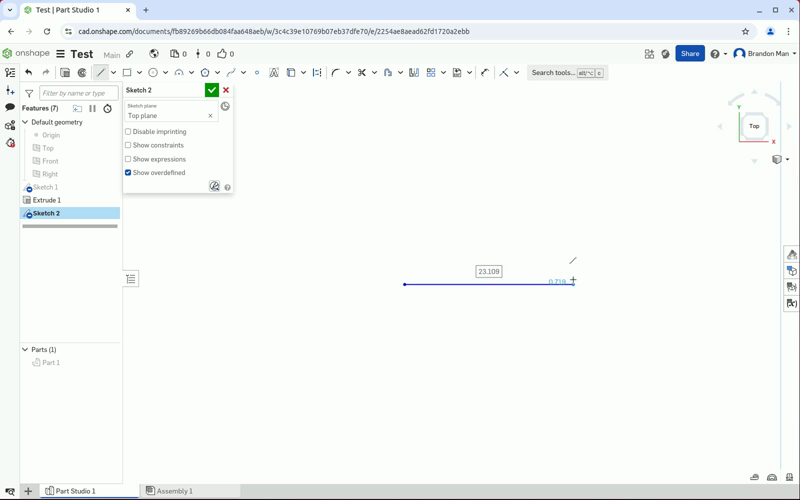
scroll(6)
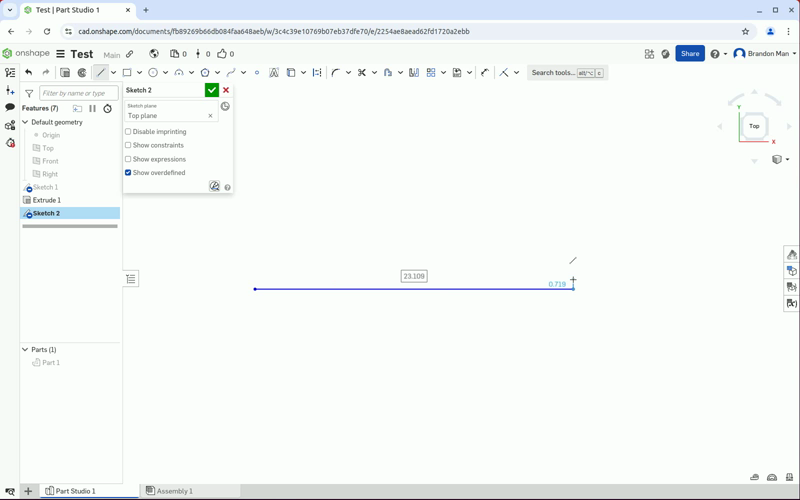
scroll(6)
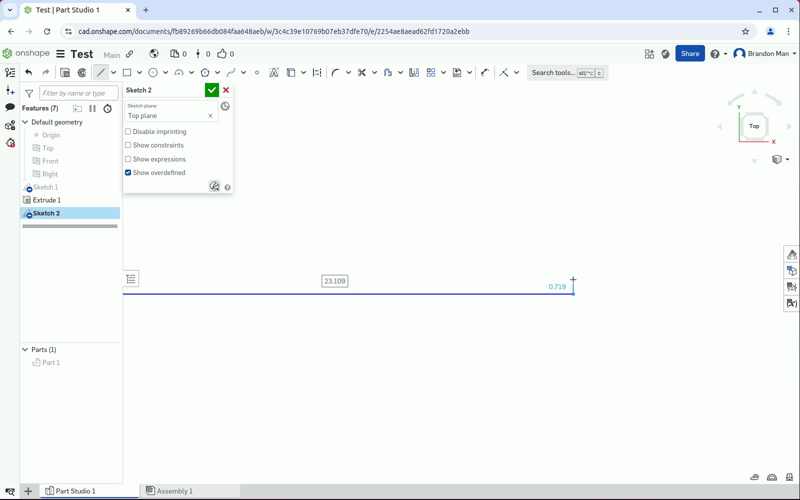
scroll(6)
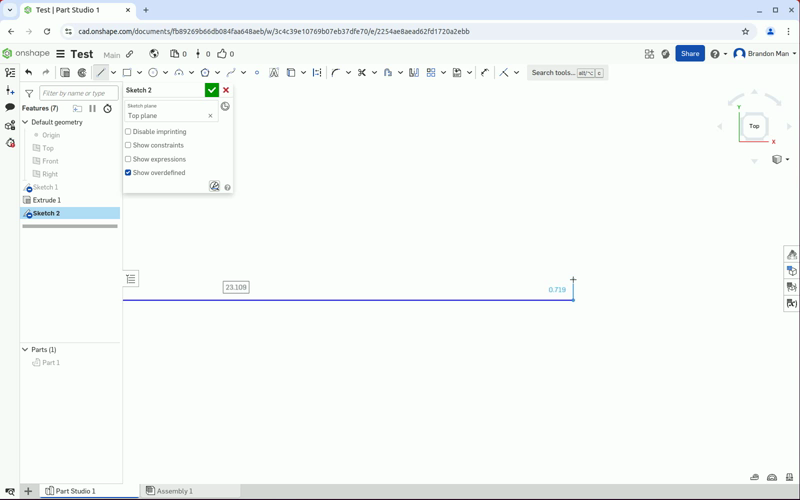
scroll(6)
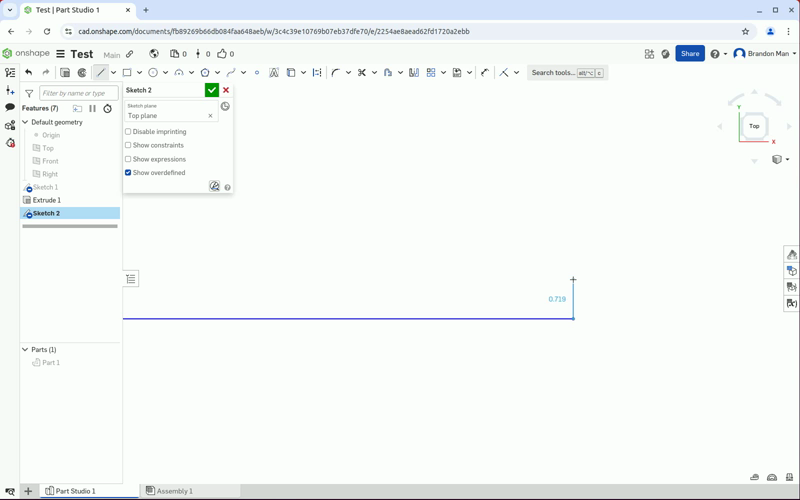
click(573, 279)
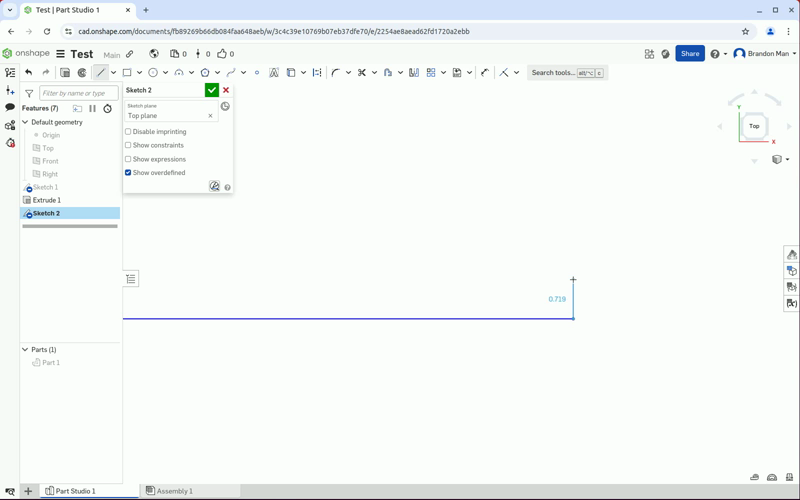
scroll(-6)
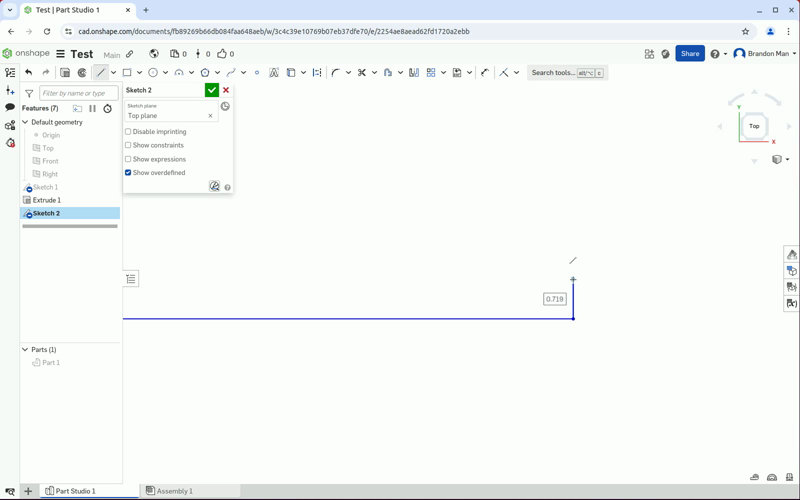
scroll(-6)
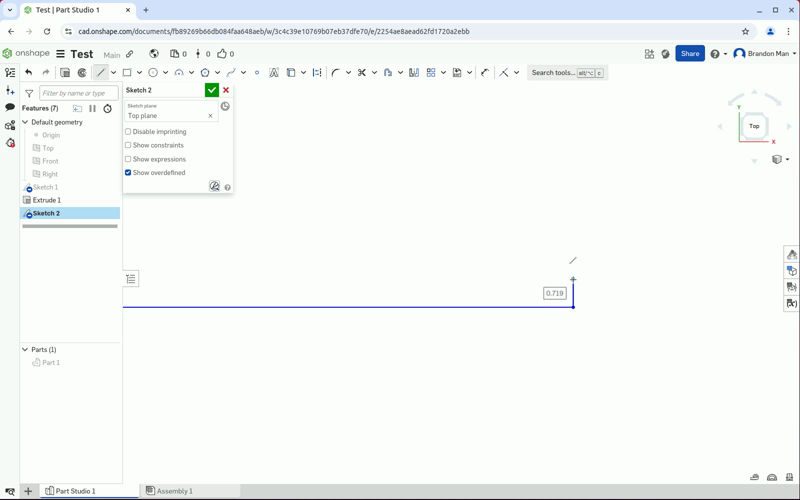
scroll(-6)
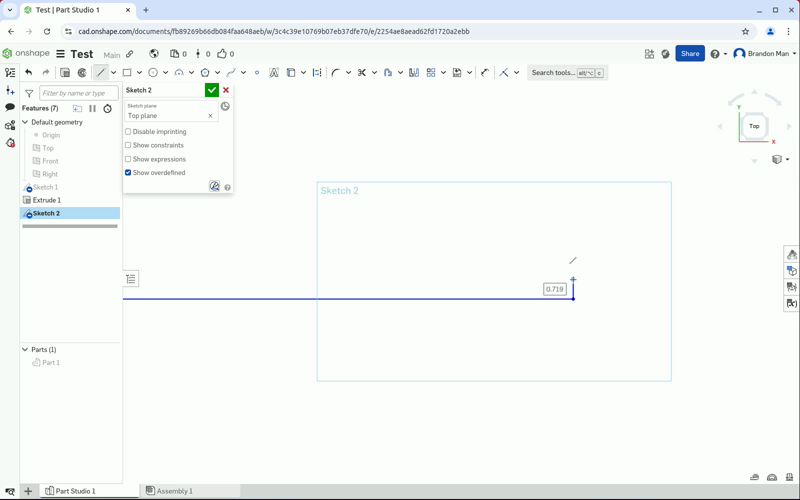
scroll(-6)
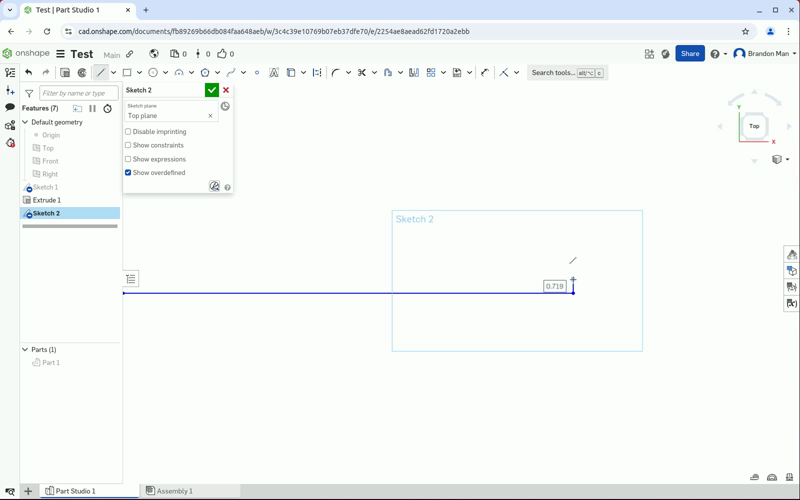
scroll(-6)
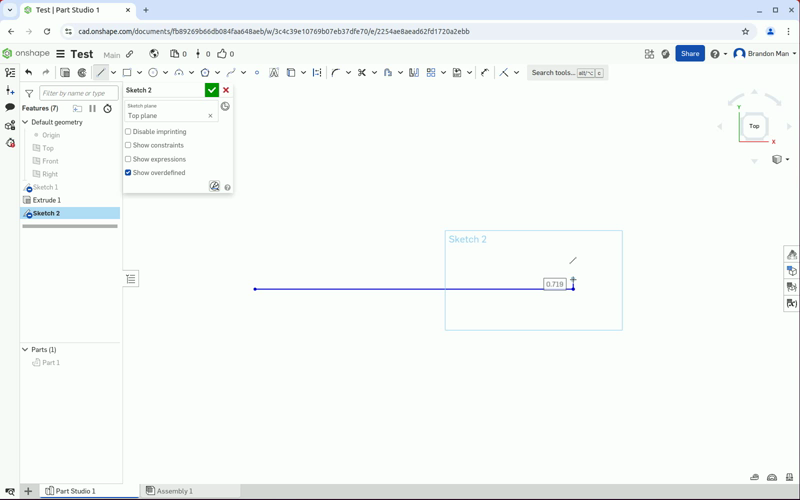
scroll(-6)
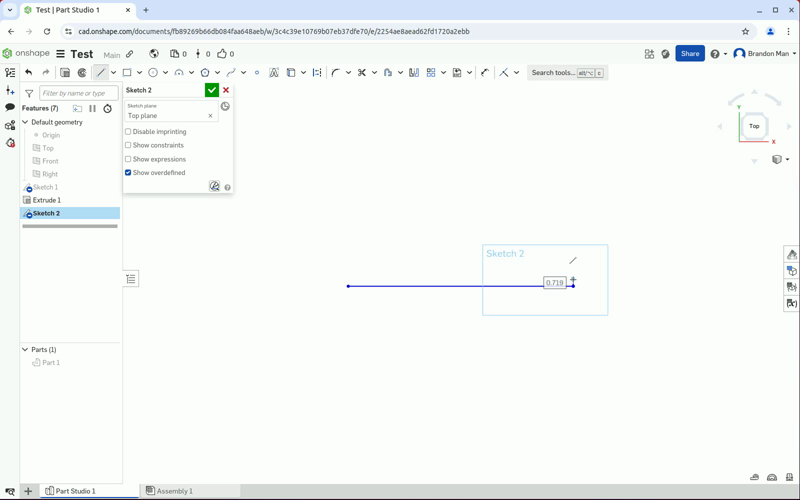
scroll(-6)
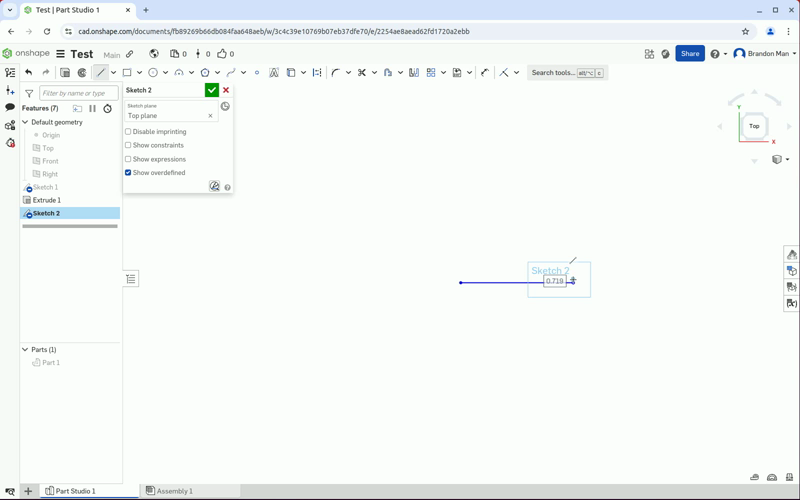
key_up(shift)
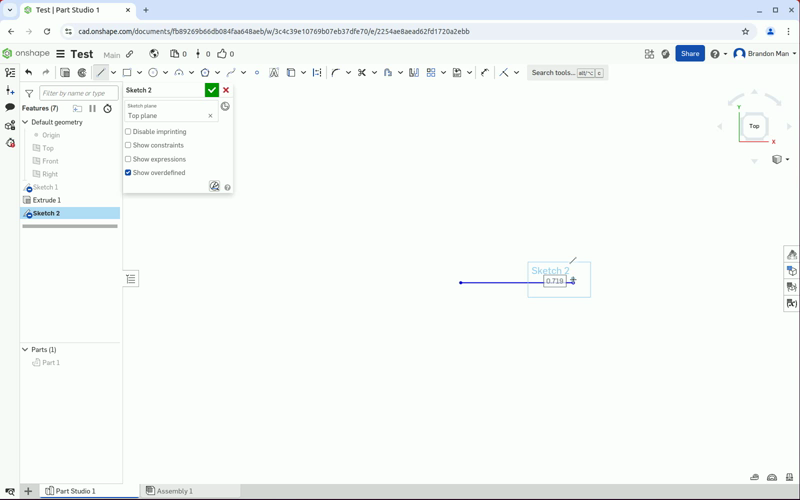
key_down(shift)
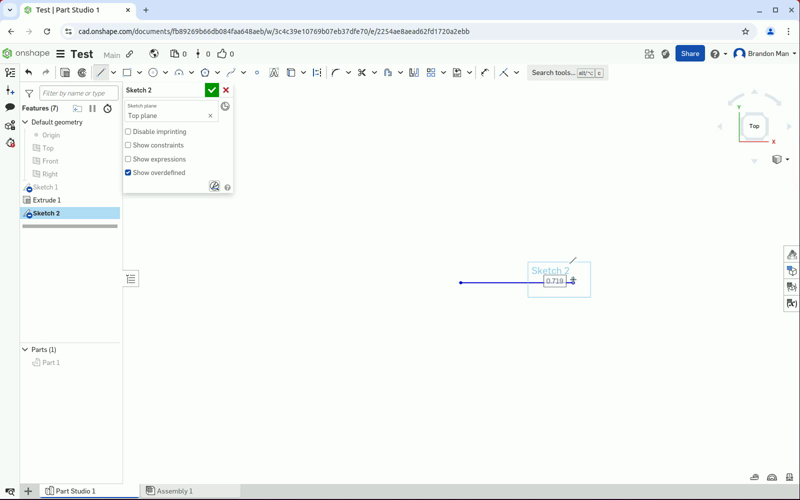
mouse_move(460, 274)
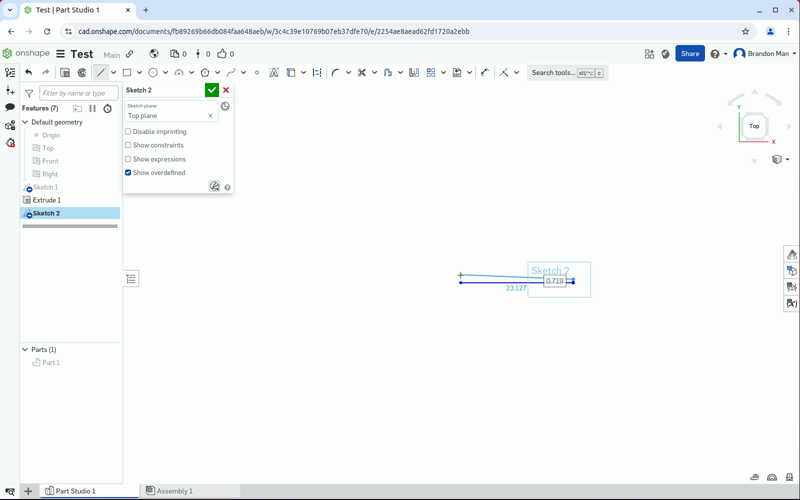
click(460, 274)
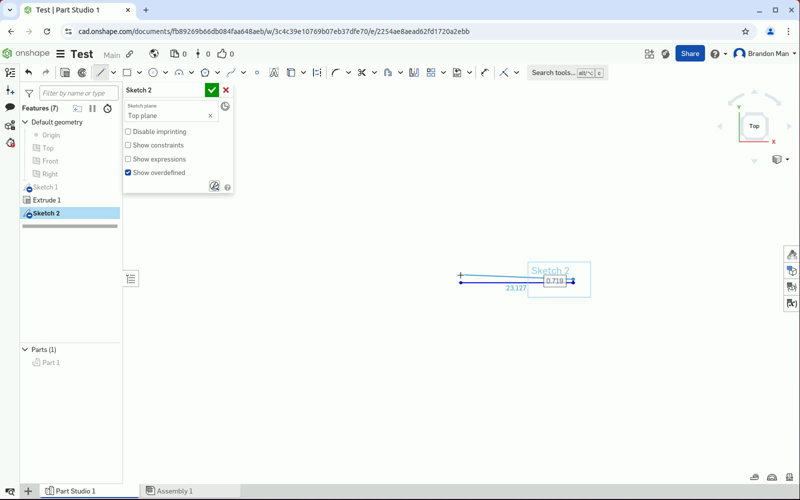
key_up(shift)
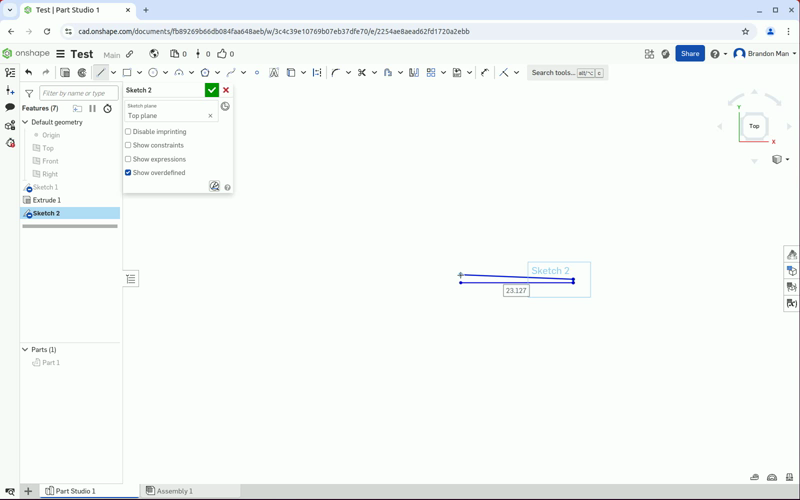
mouse_move(490, 274)
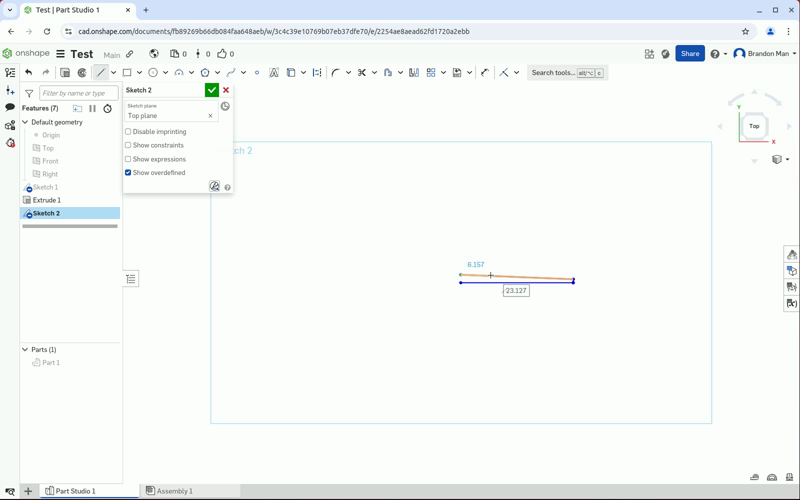
key_down(shift)
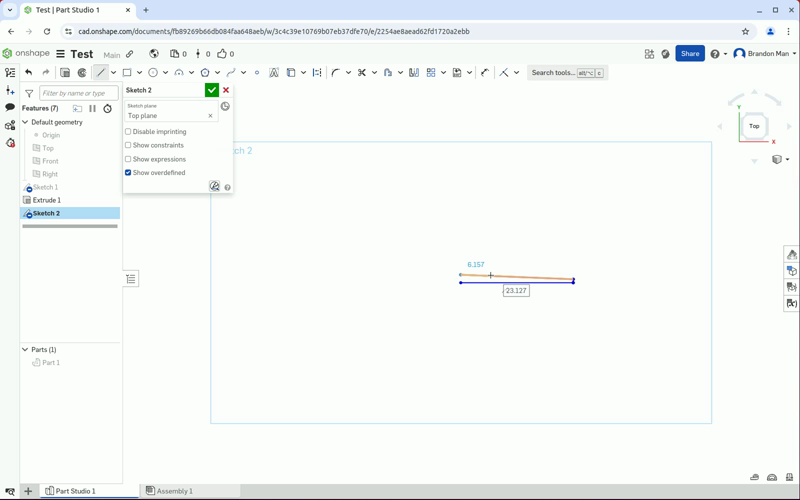
mouse_move(460, 282)
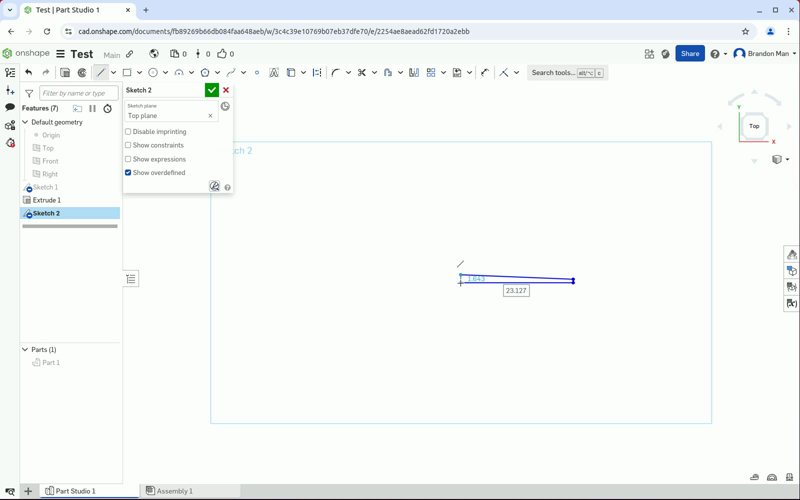
key_up(shift)
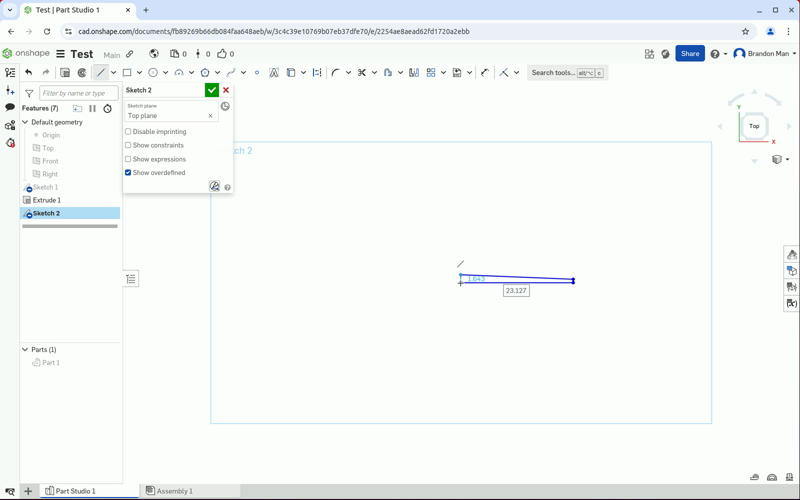
click(460, 282)
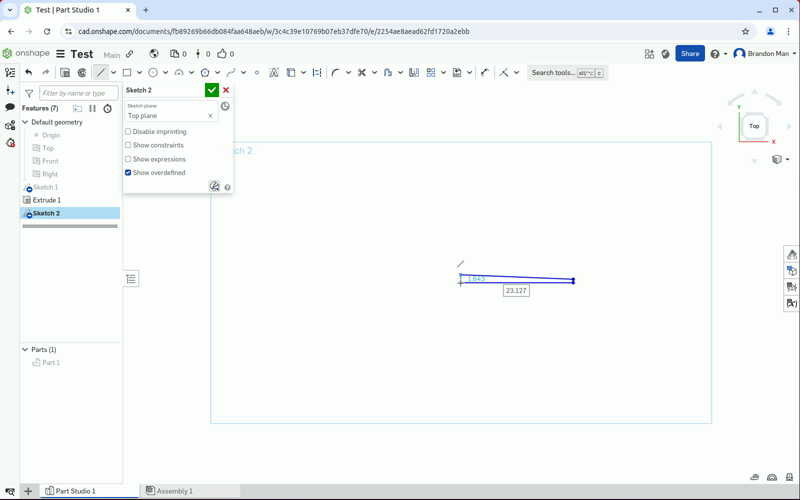
key(esc)
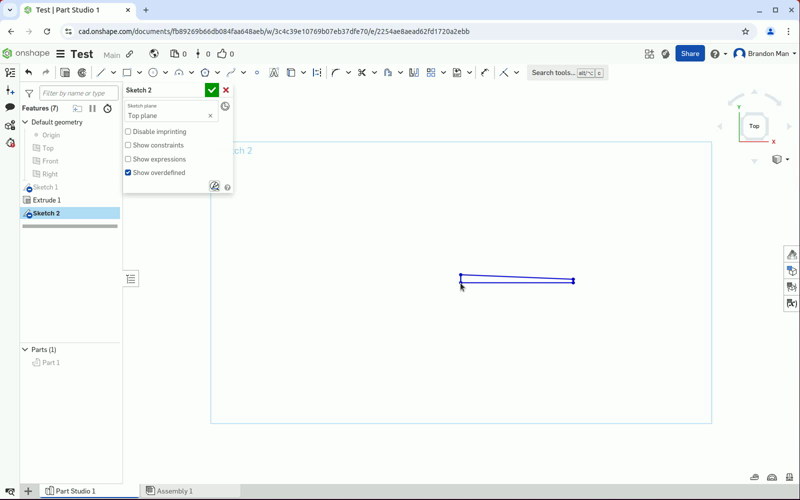
mouse_move(505, 277)
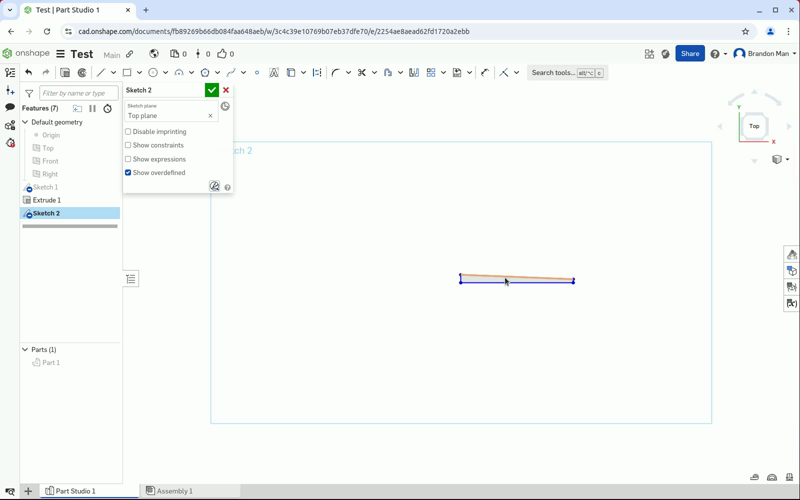
scroll(6)
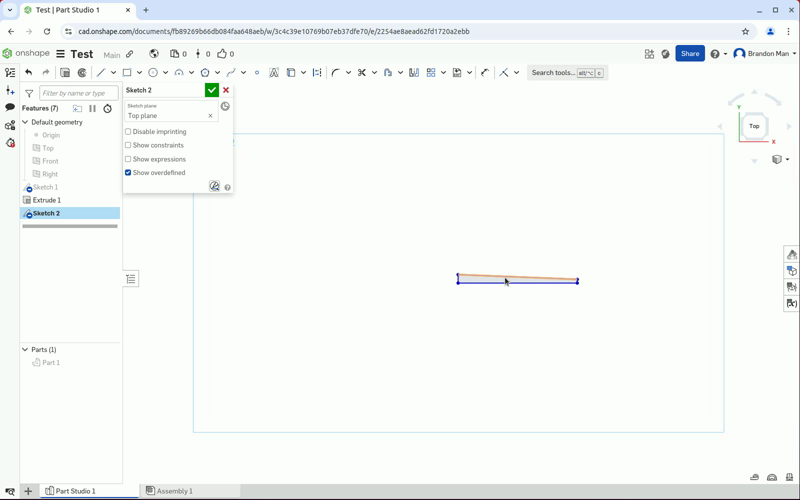
scroll(6)
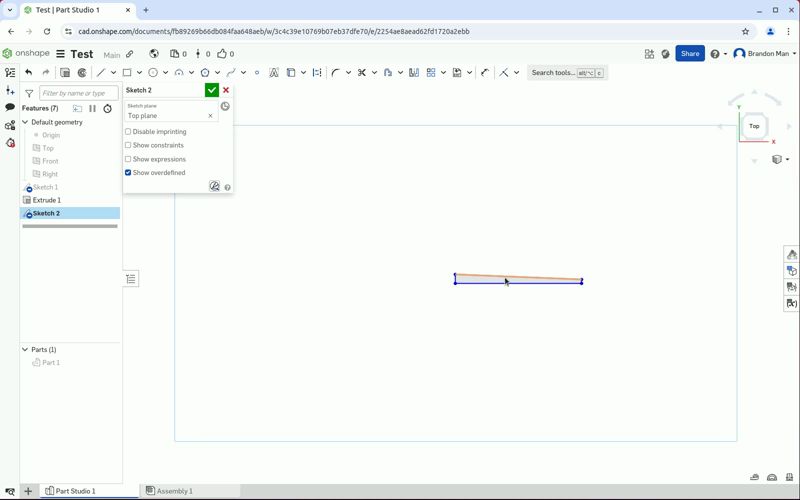
scroll(6)
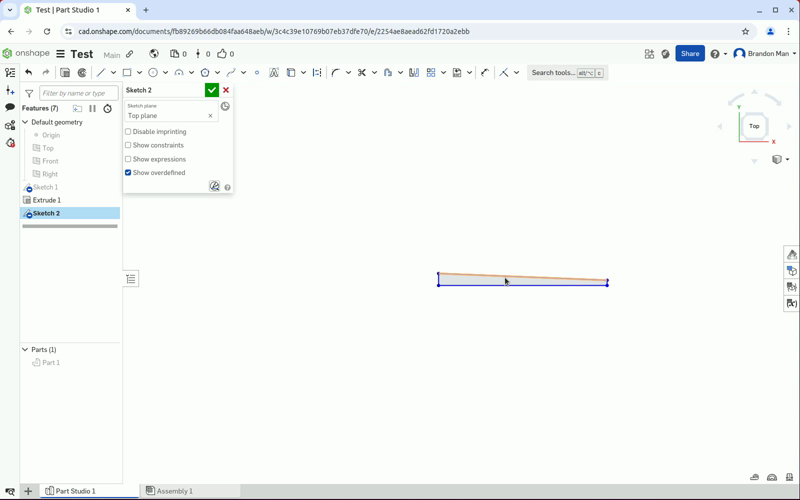
scroll(6)
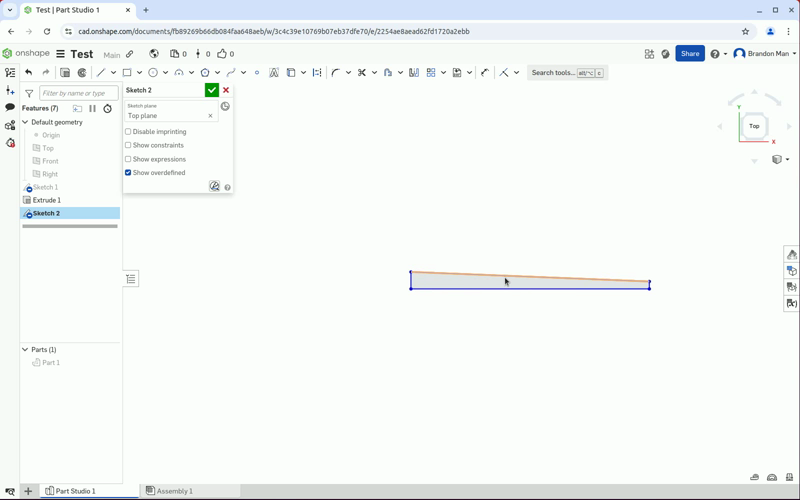
scroll(6)
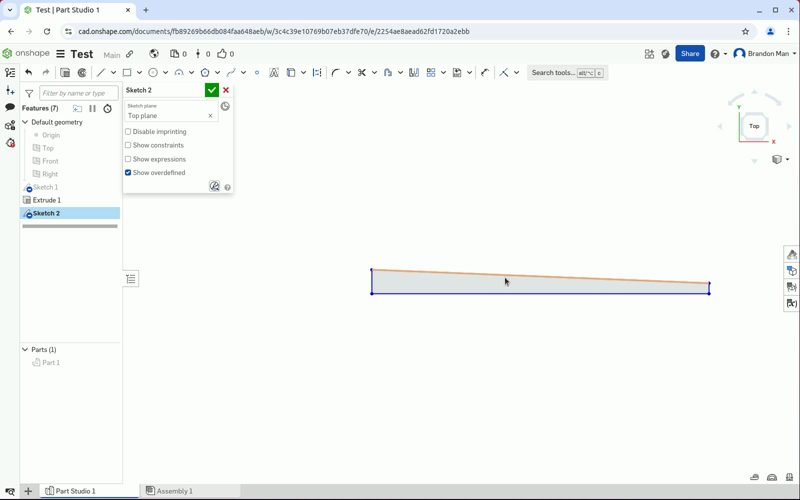
scroll(6)
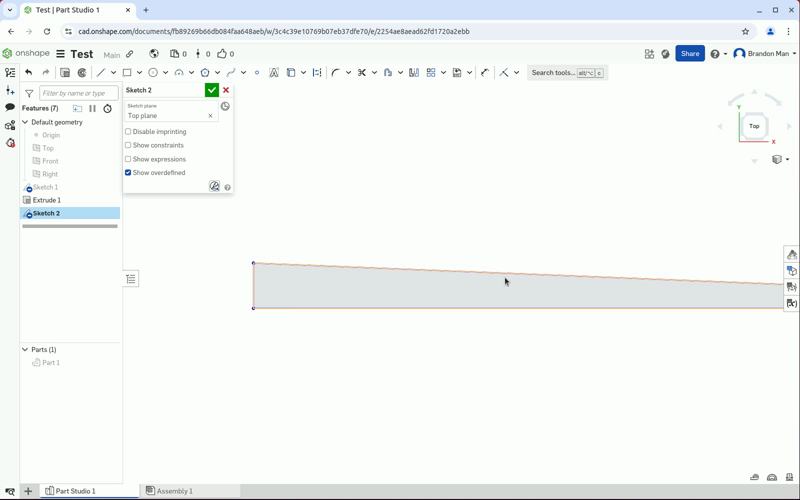
scroll(6)
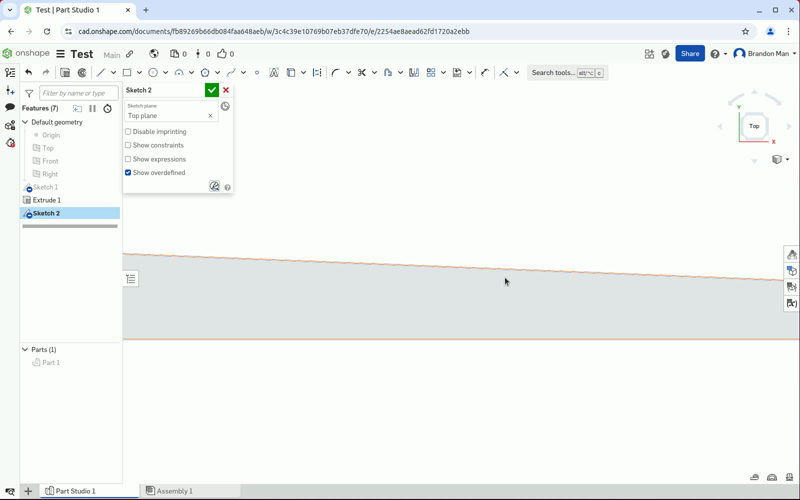
click(505, 277)
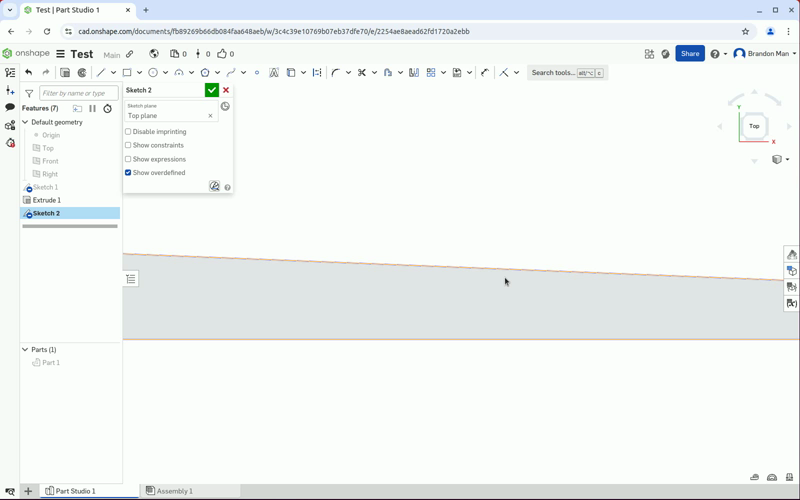
scroll(-6)
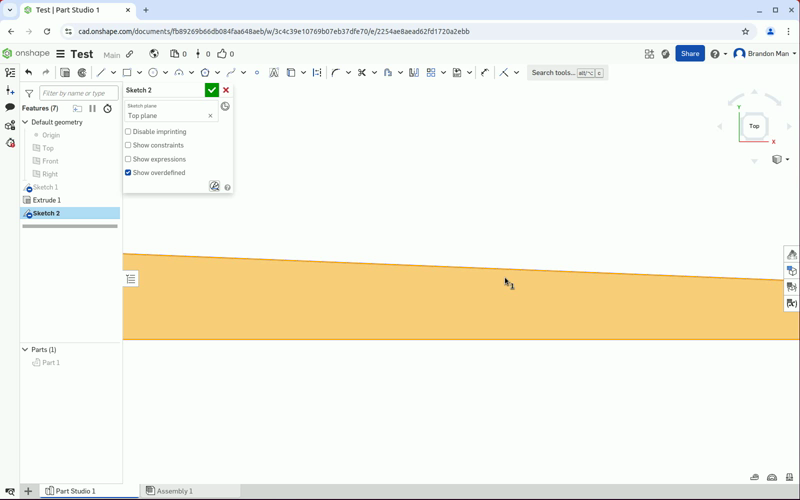
scroll(-6)
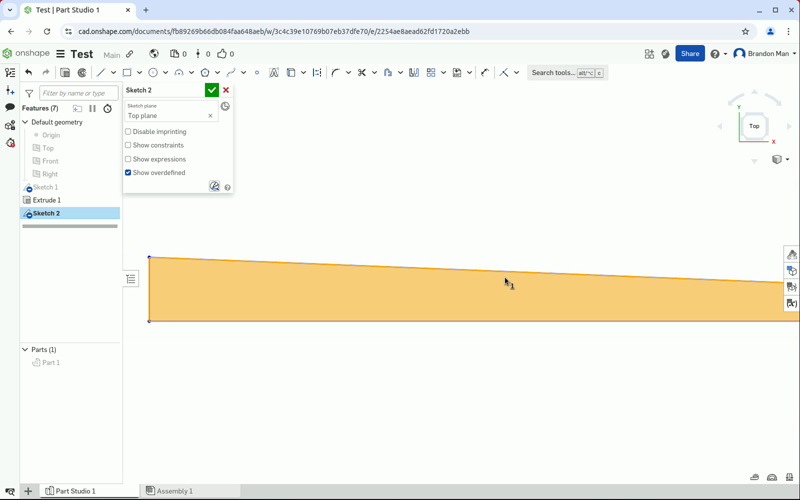
scroll(-6)
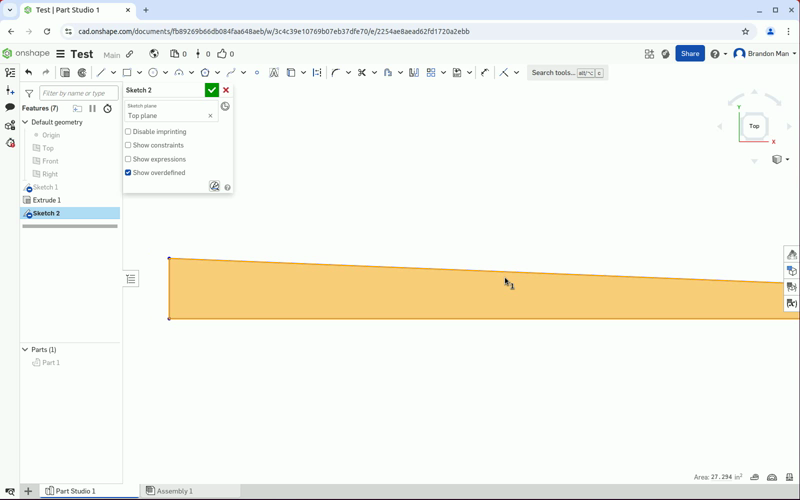
scroll(-6)
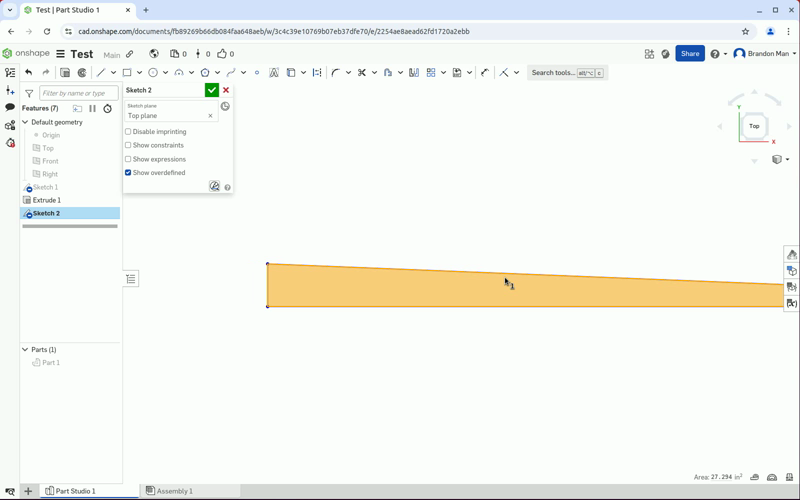
scroll(-6)
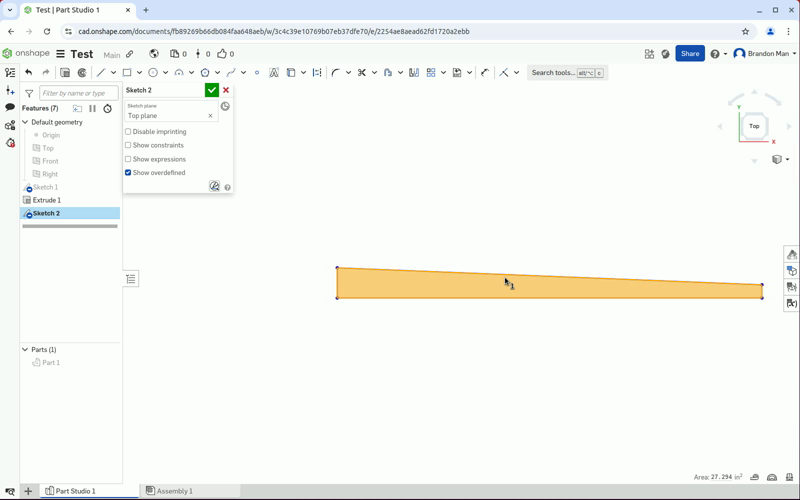
scroll(-6)
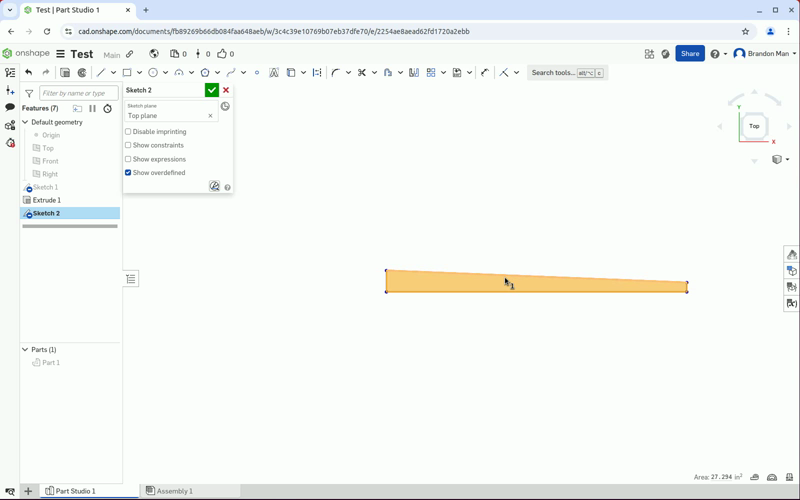
scroll(-6)
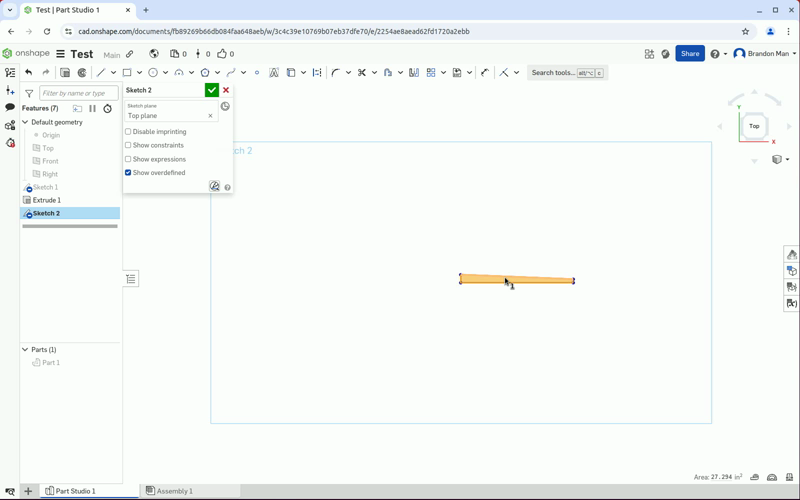
mouse_move(73, 352)
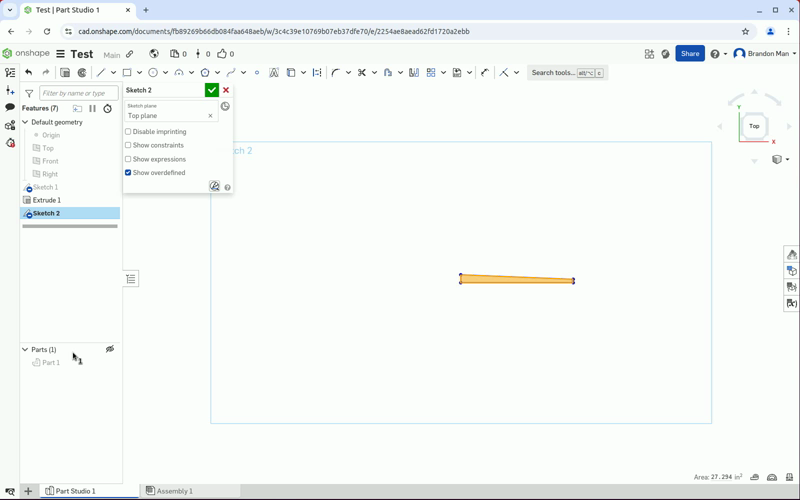
key(shift+y)
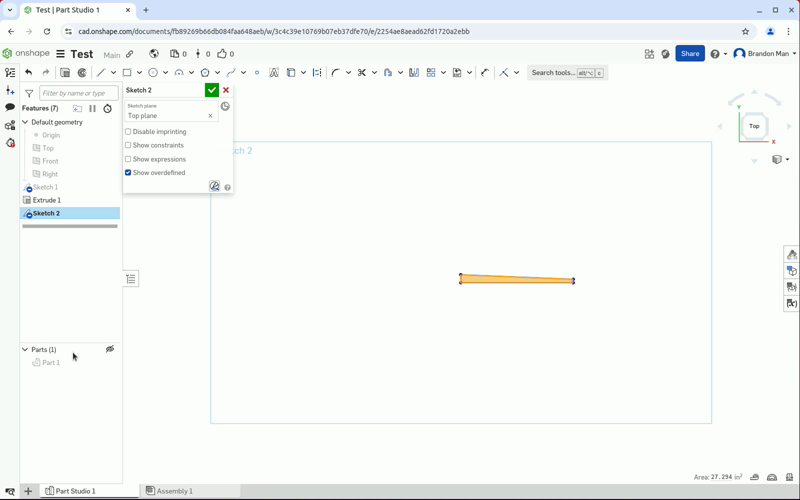
key(shift+e)
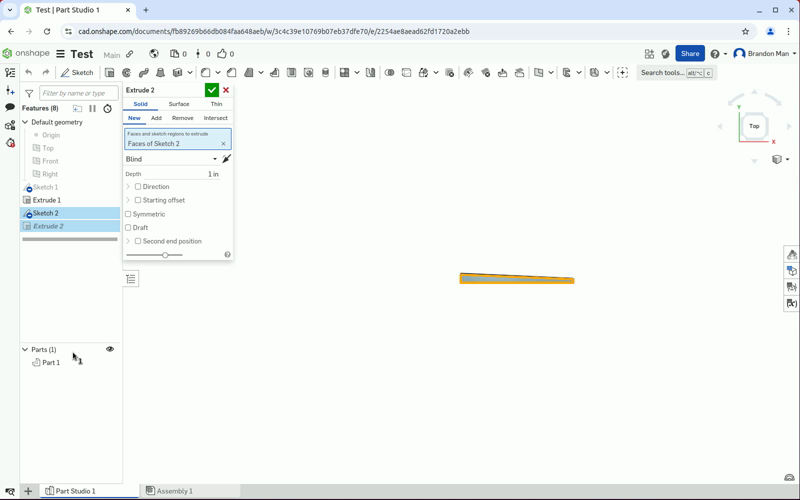
mouse_move(143, 106)
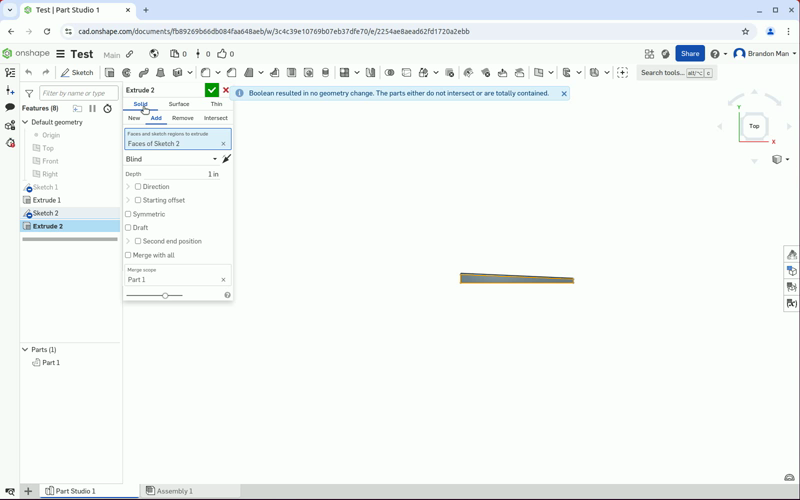
click(143, 106)
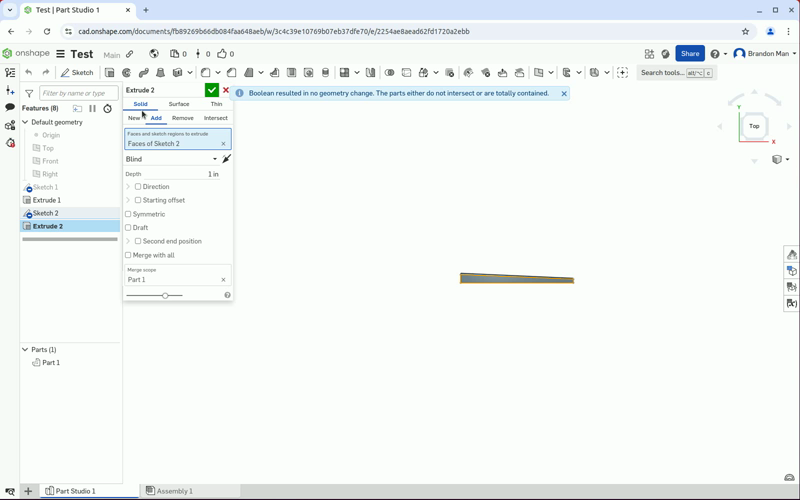
mouse_move(137, 120)
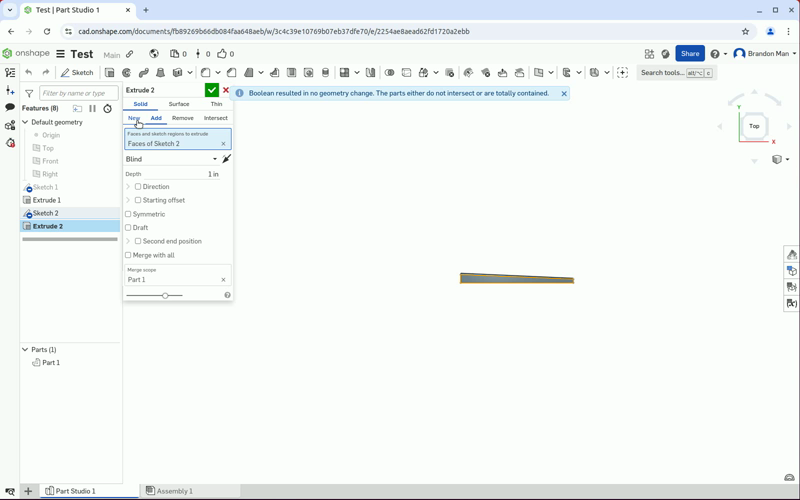
click(137, 120)
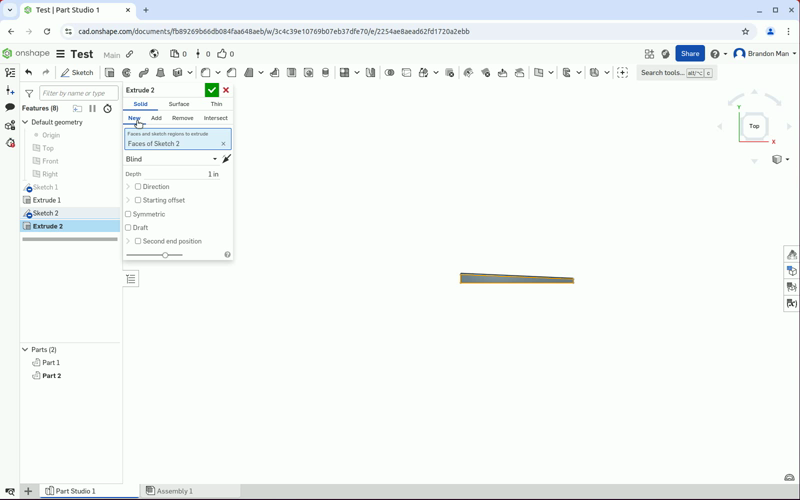
key(tab, 4)
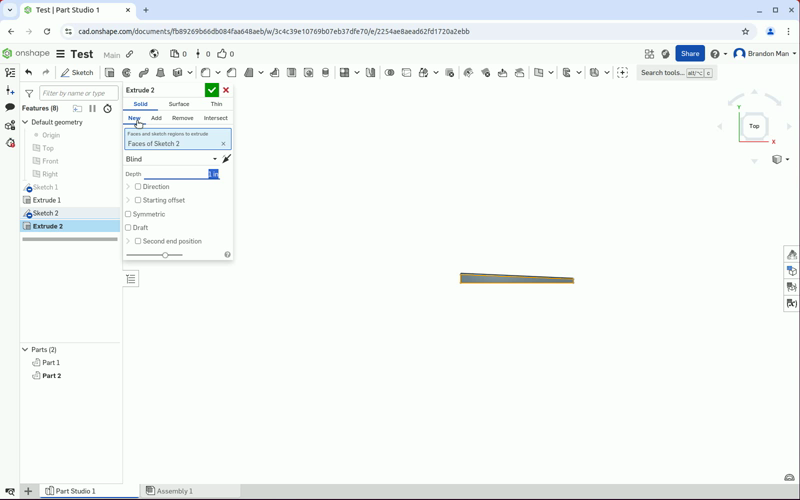
text(-0.241)
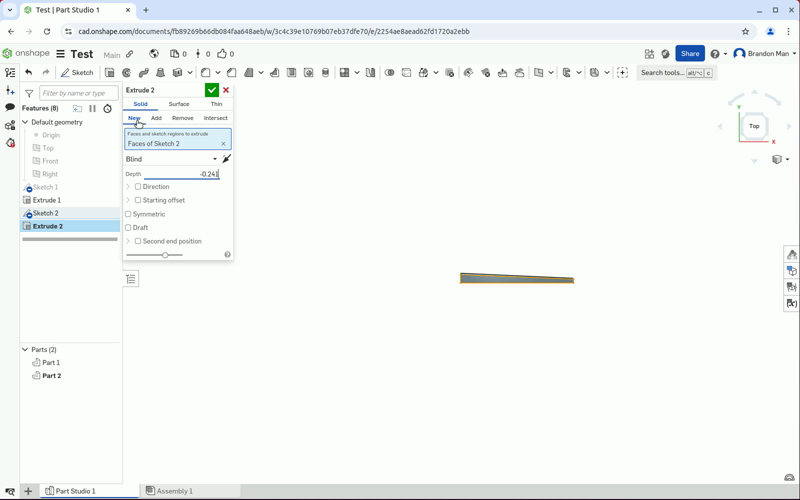
key(enter)
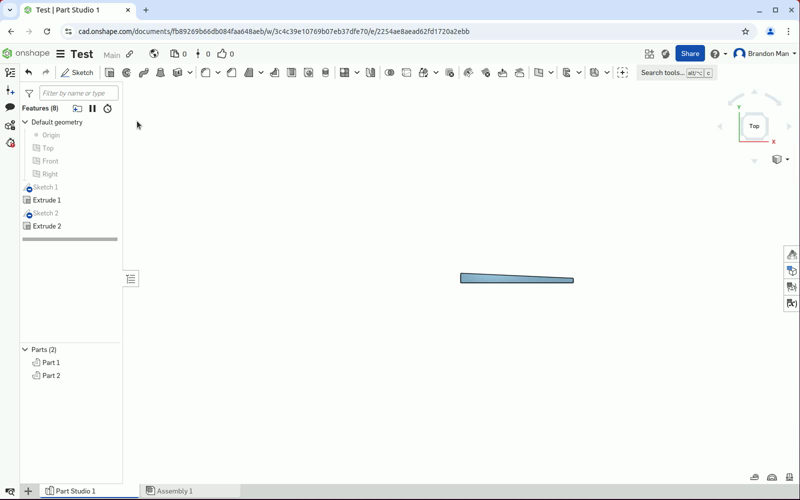
key(shift+h)
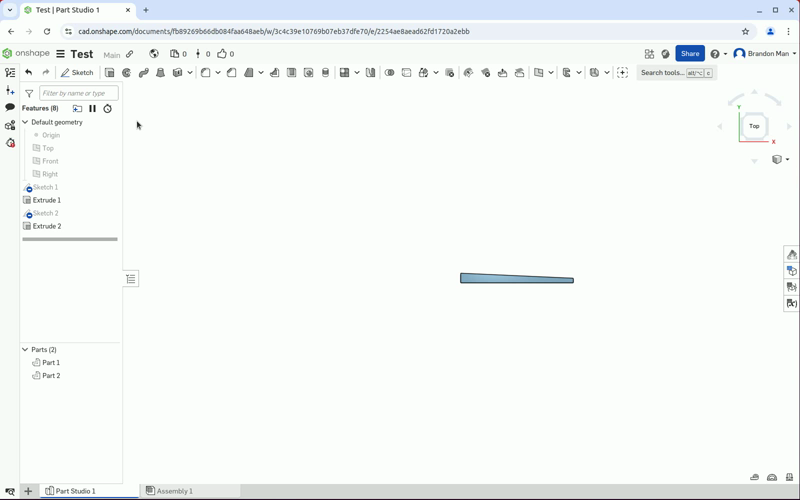
key(shift+h)
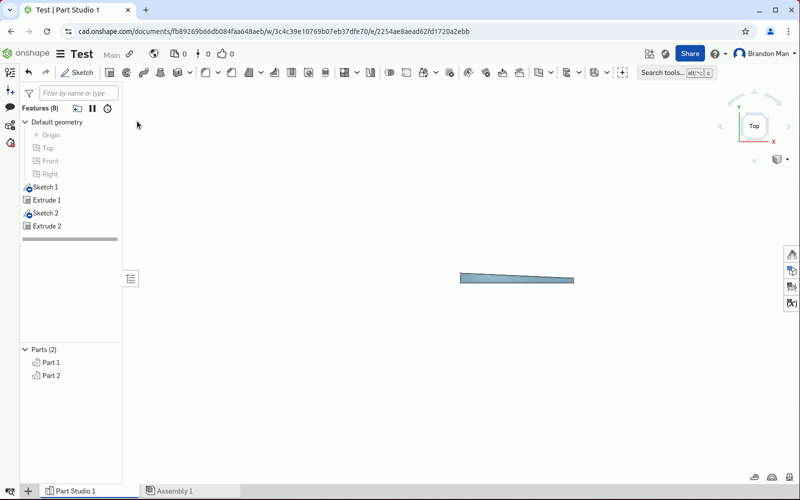
key(shift+7)
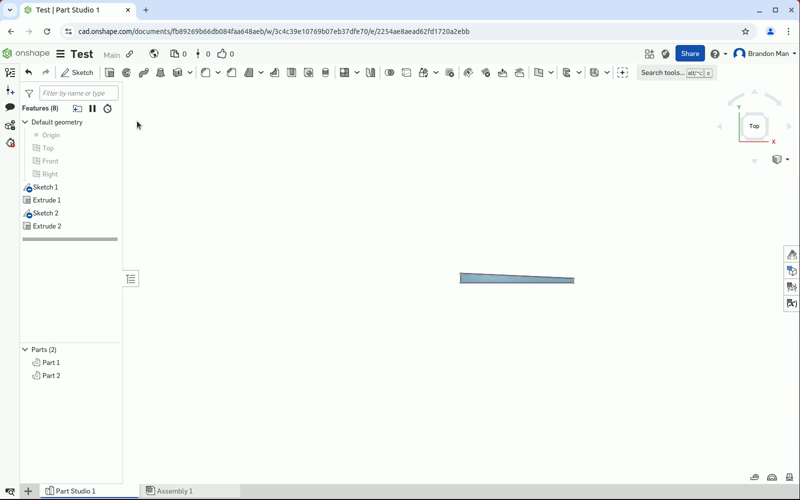
key(up, 3)
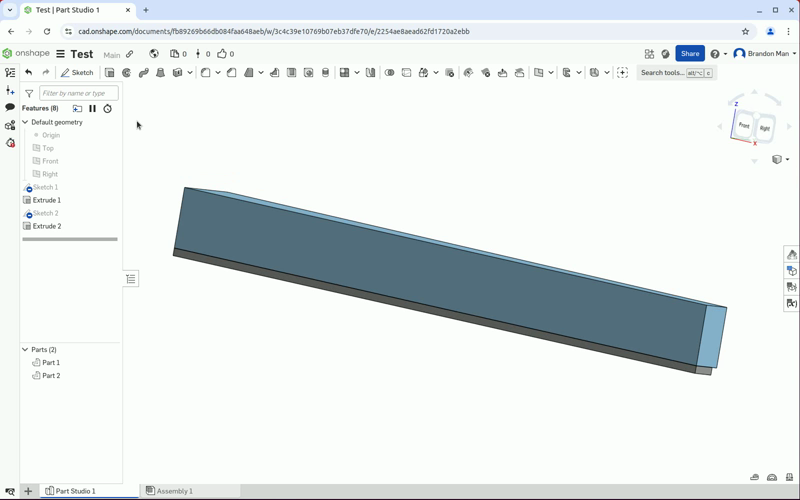
key(left, 3)
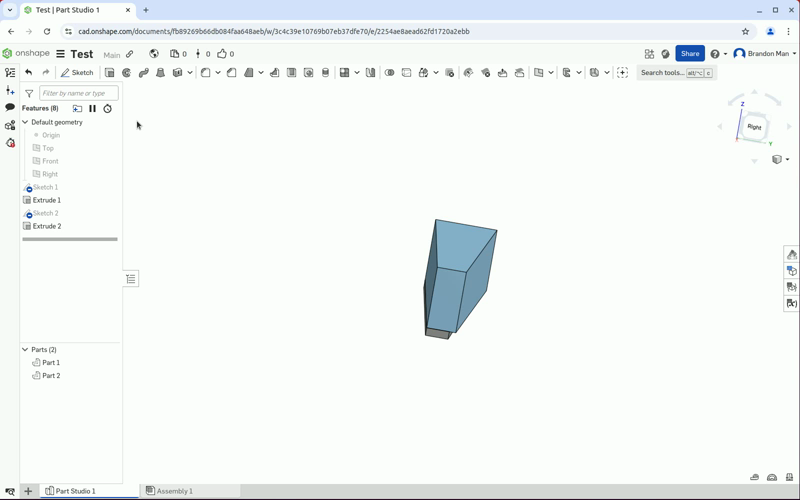
key(right, 3)
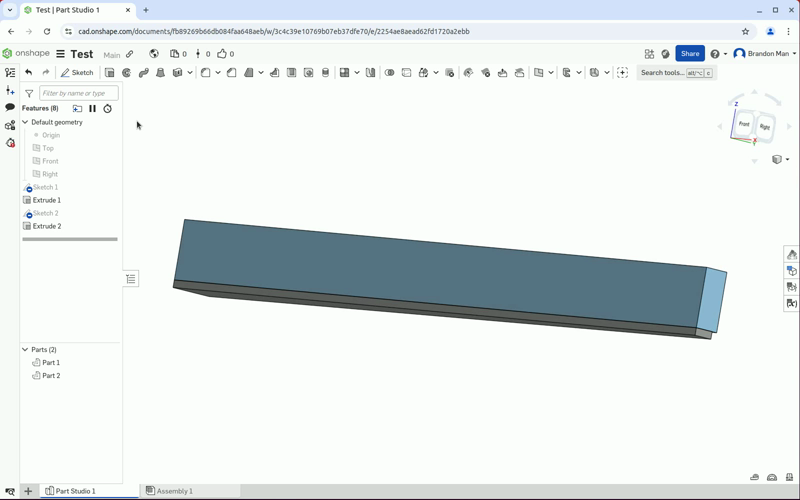
key(down, 3)
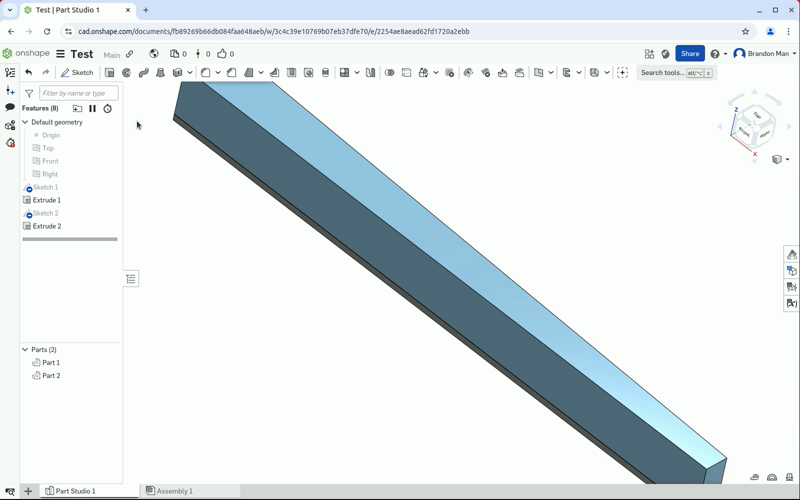
mouse_move(73, 189)
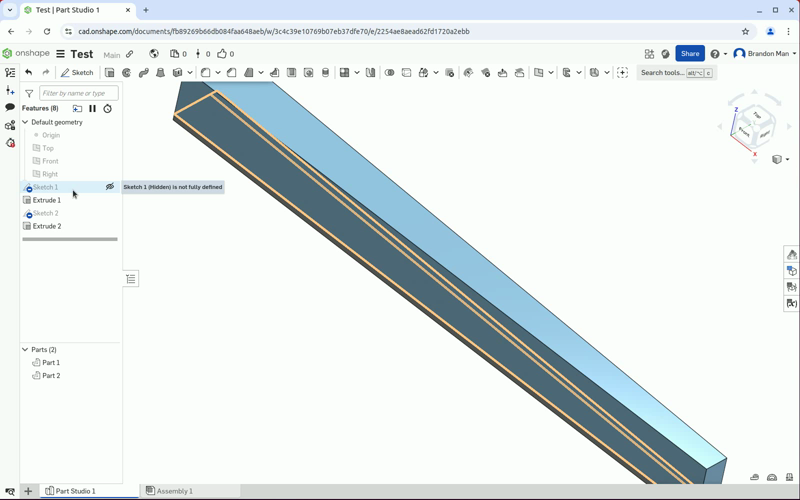
click(73, 189)